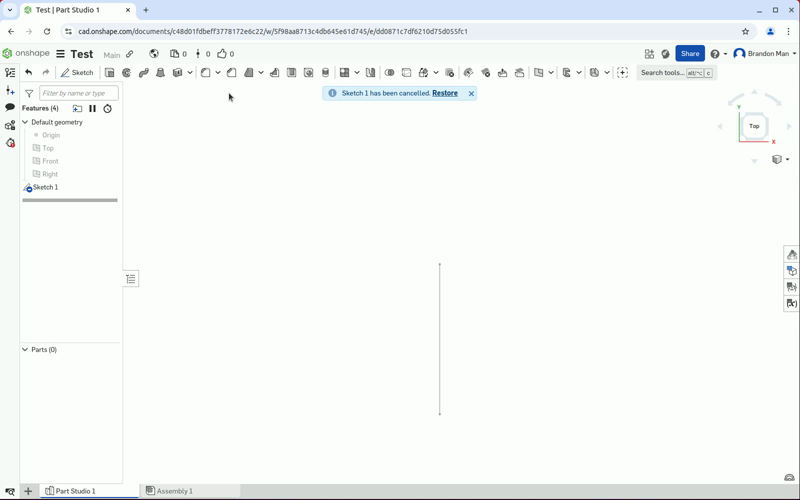
key(shift+h)
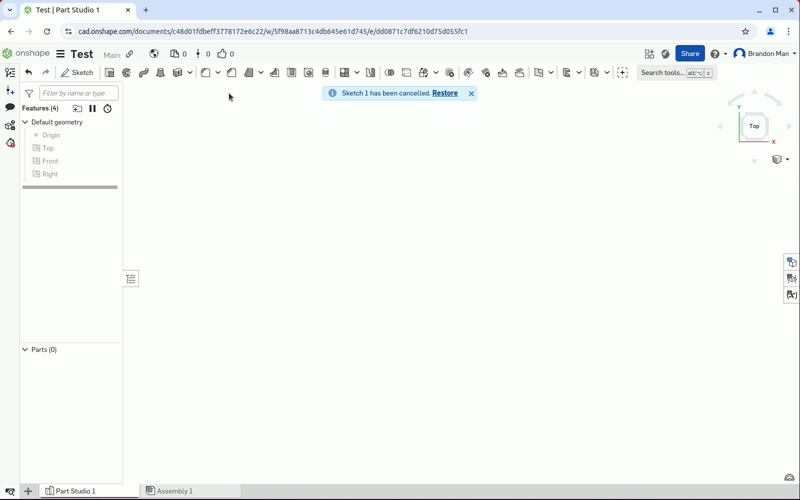
mouse_move(73, 352)
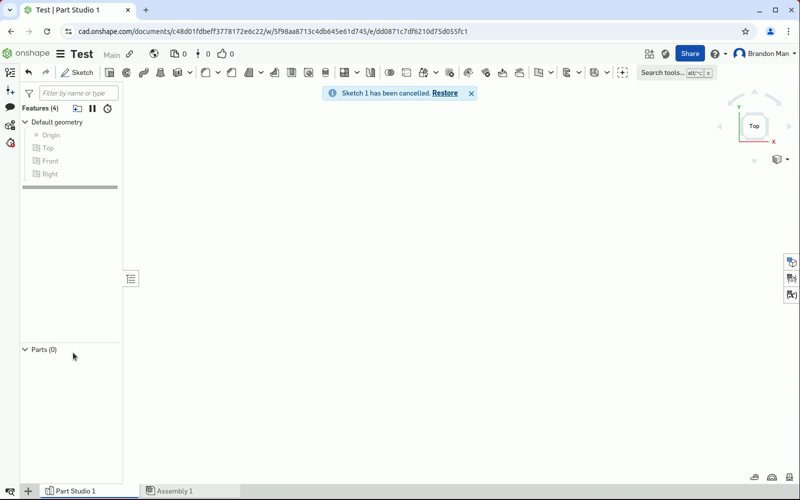
key(y)
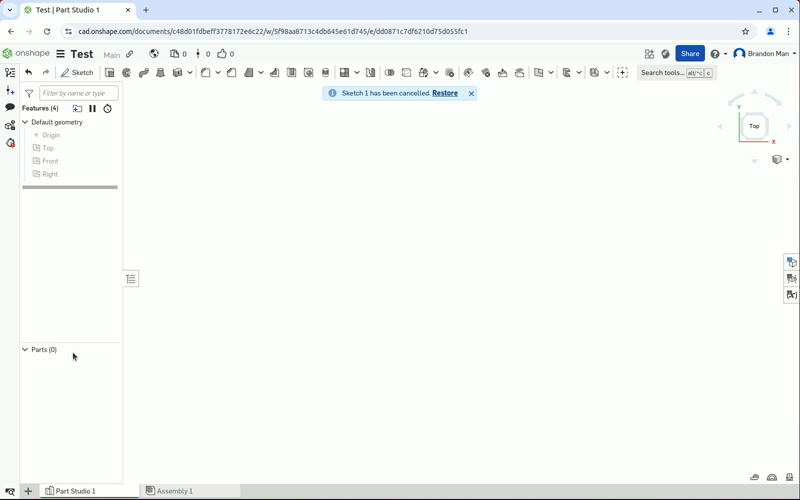
key(shift+p)
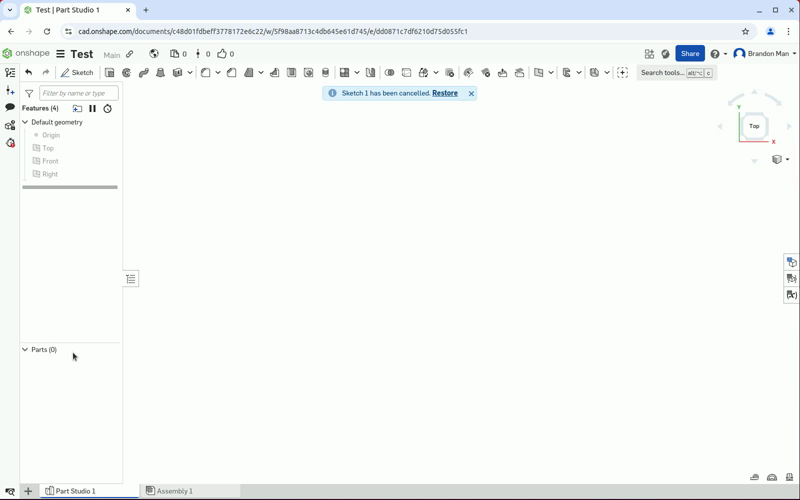
key(space)
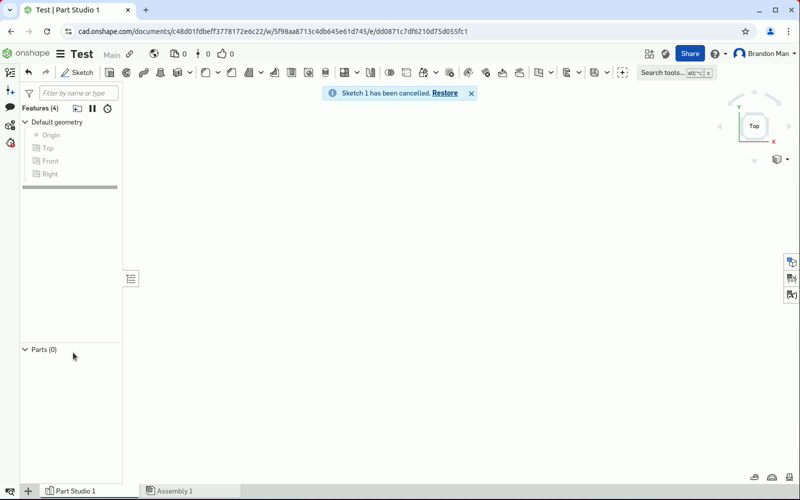
key_down(shift)
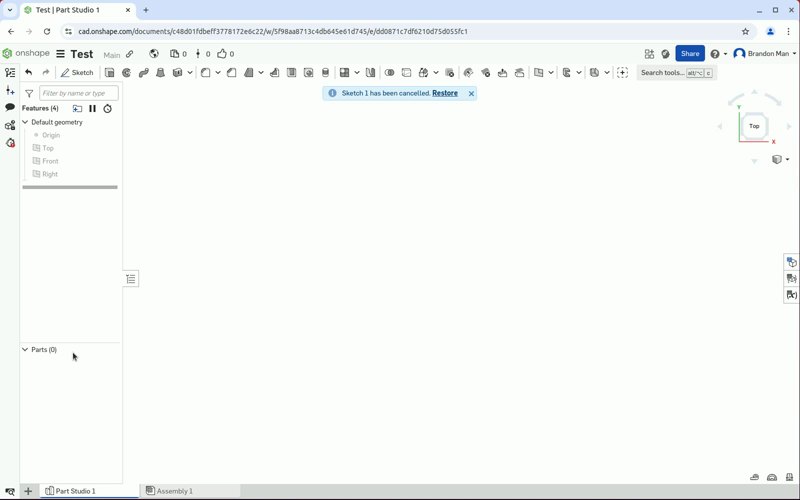
key(up)
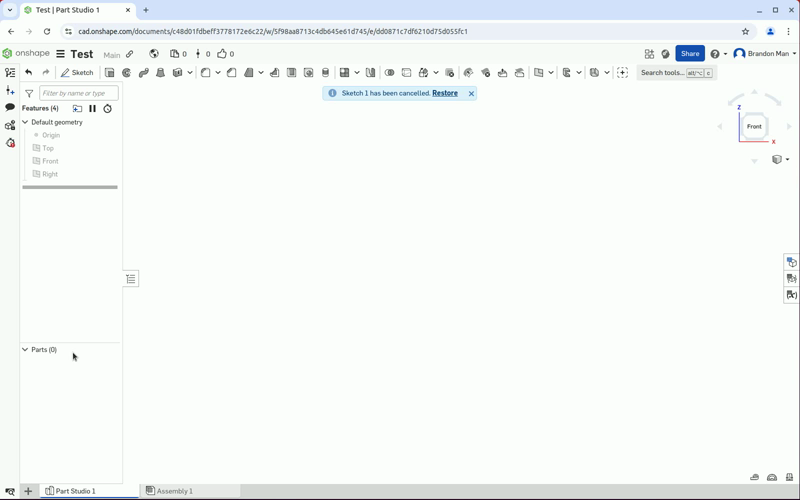
key_up(shift)
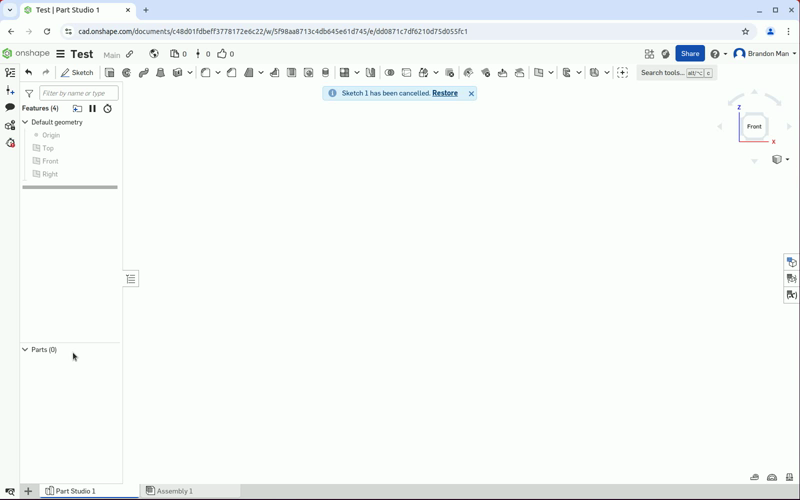
mouse_move(73, 352)
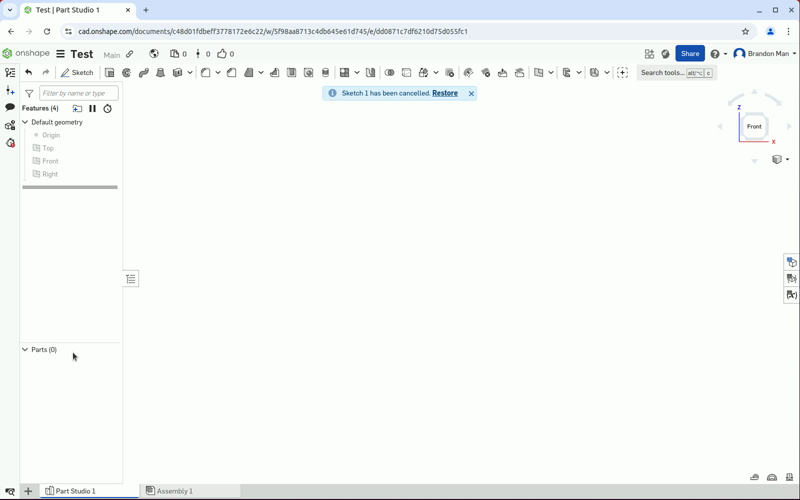
key(shift+y)
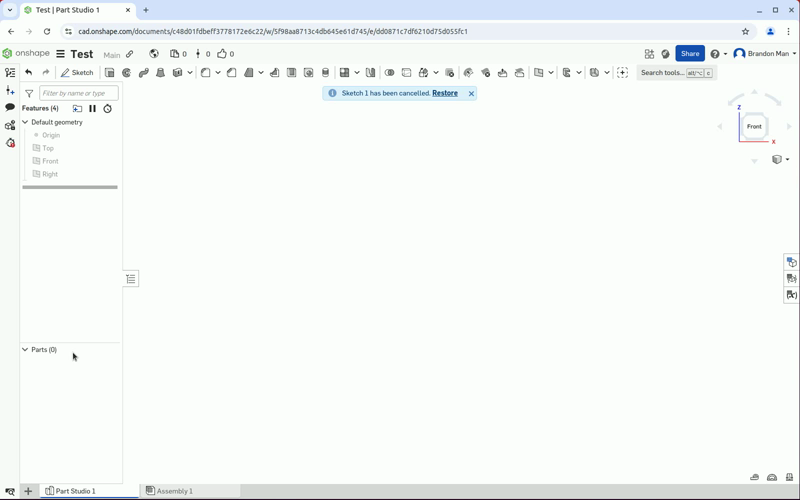
key(shift+s)
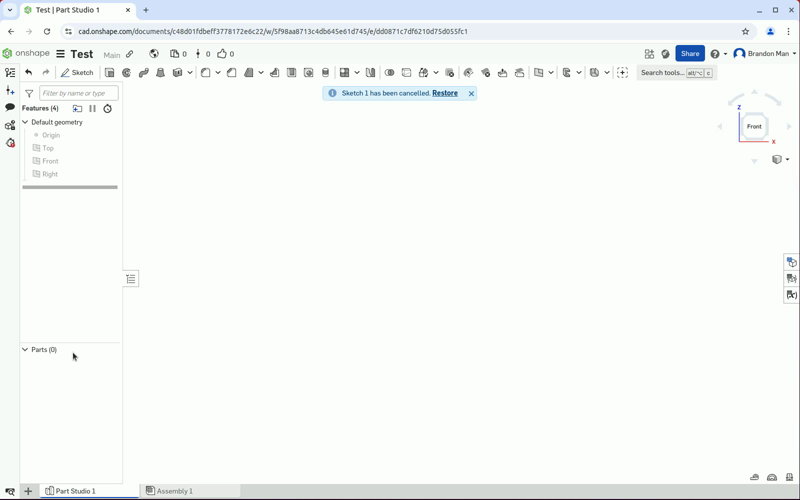
mouse_move(73, 163)
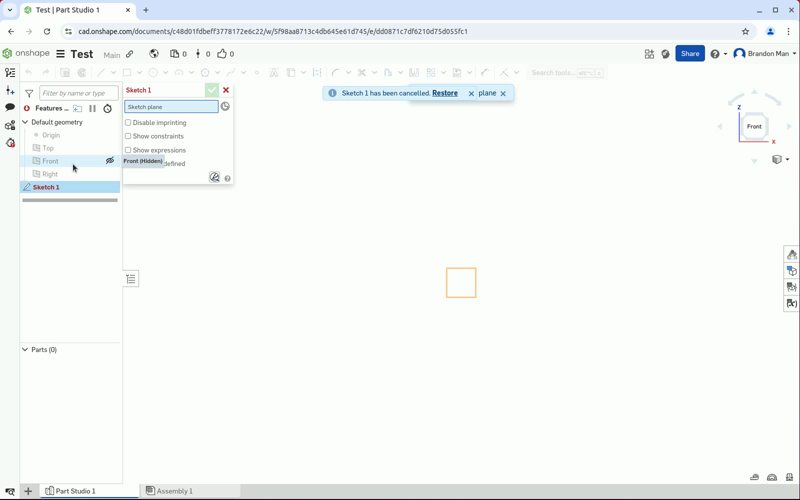
click(73, 163)
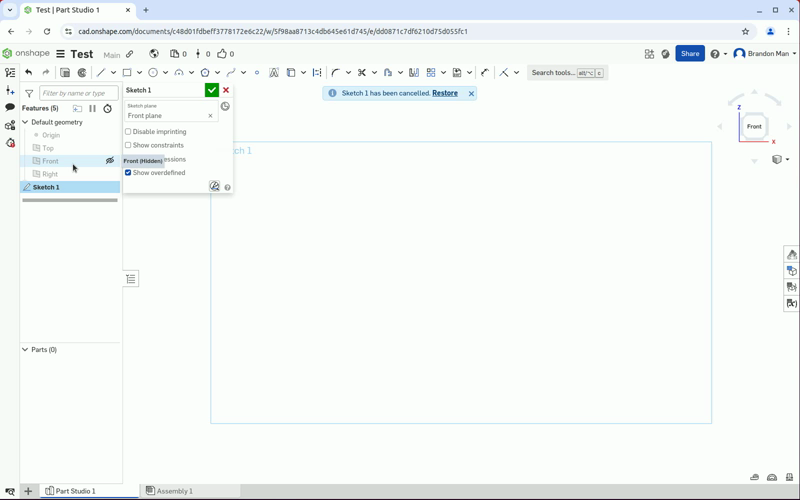
mouse_move(73, 352)
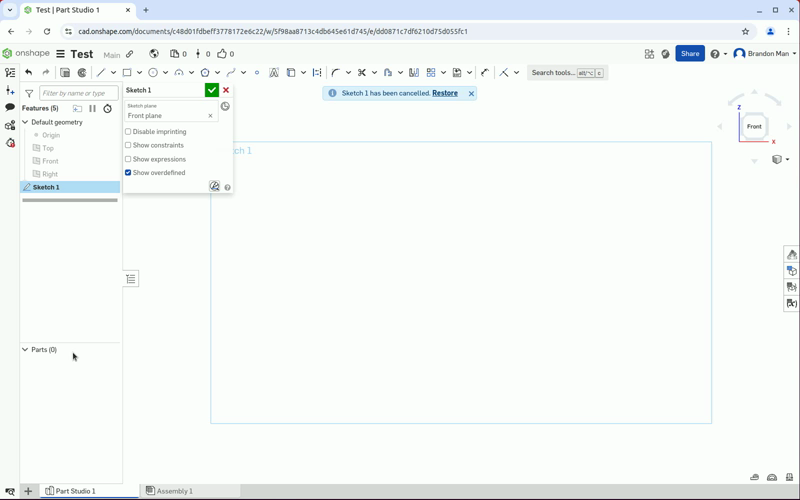
key(y)
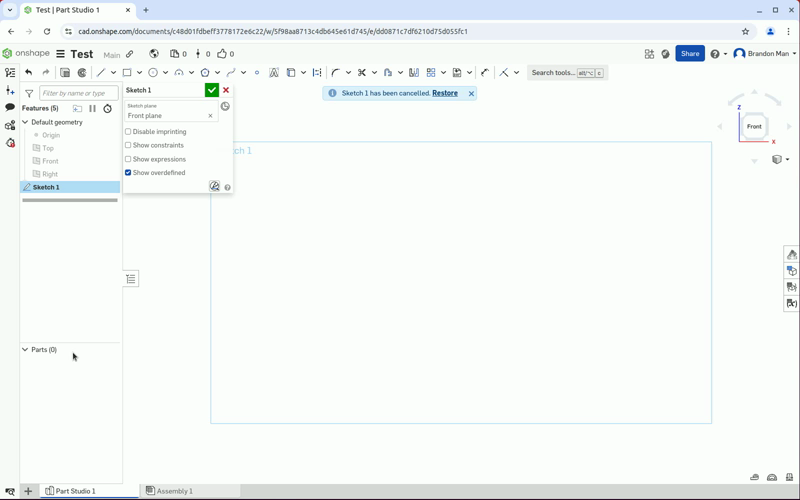
key(l)
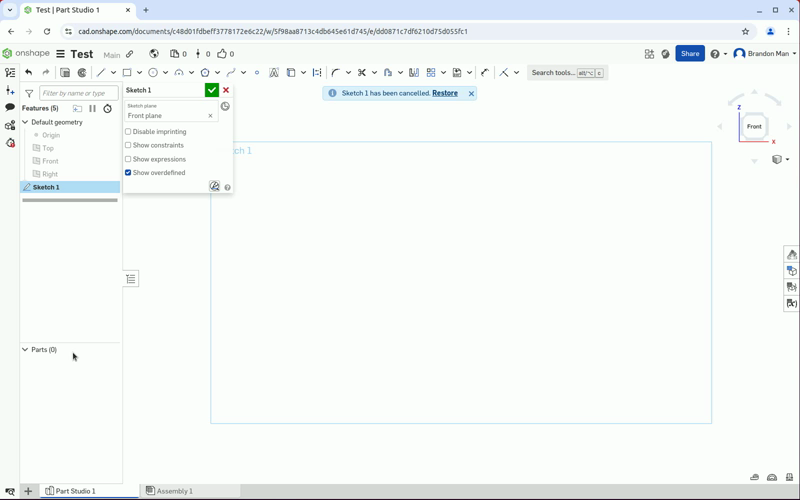
key_down(shift)
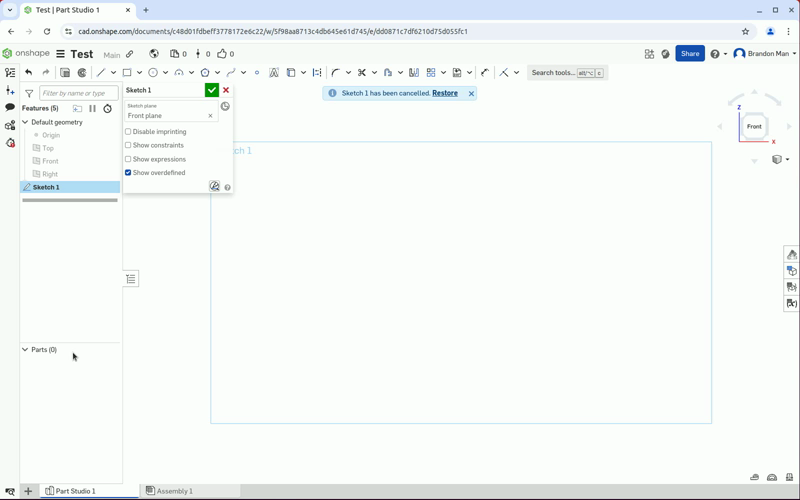
mouse_move(460, 282)
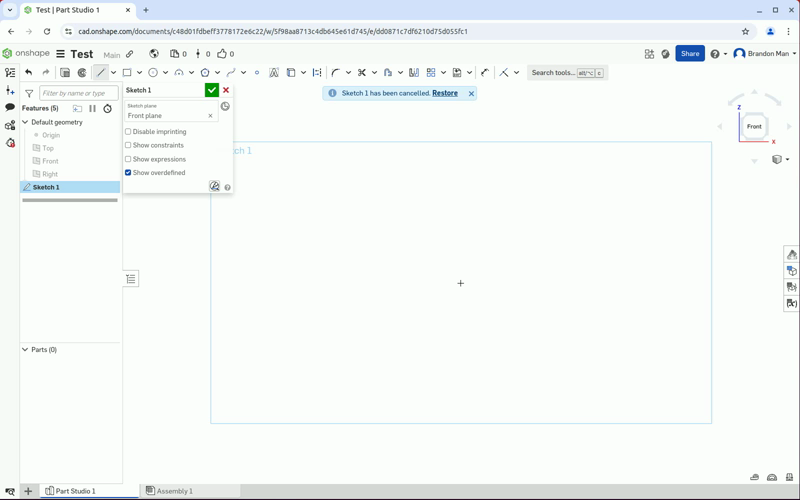
click(460, 282)
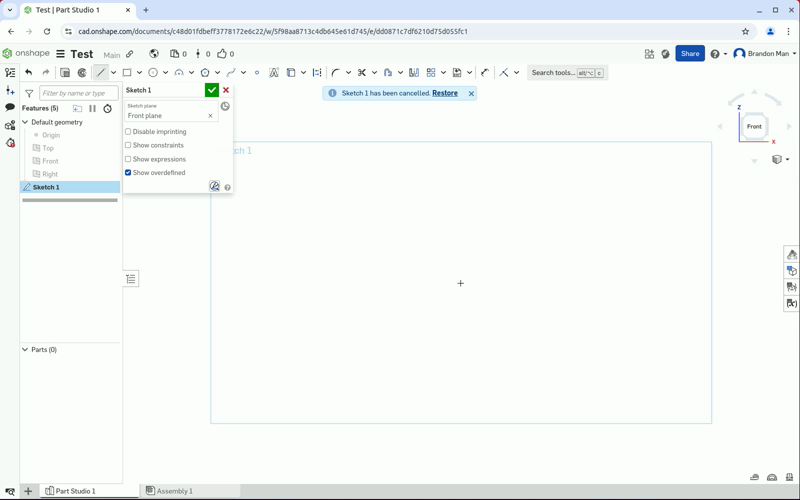
key_up(shift)
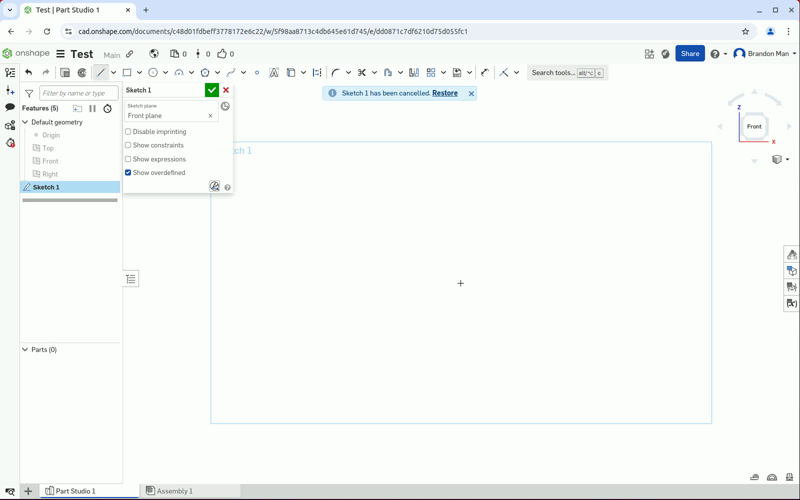
key_down(shift)
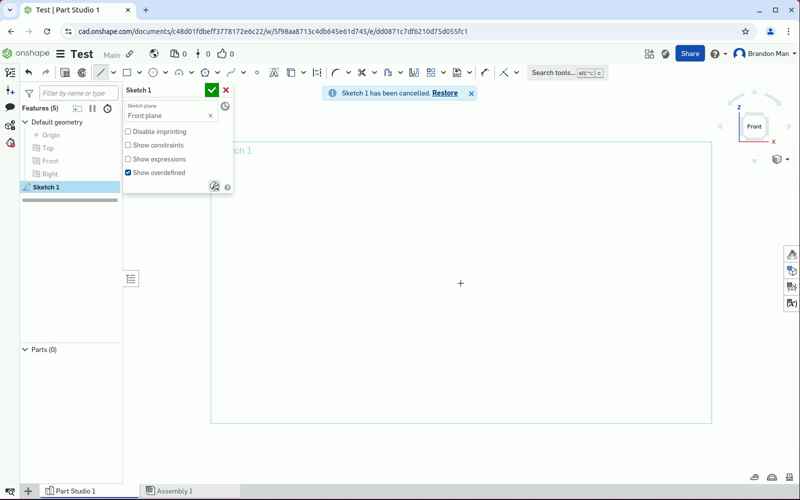
mouse_move(573, 282)
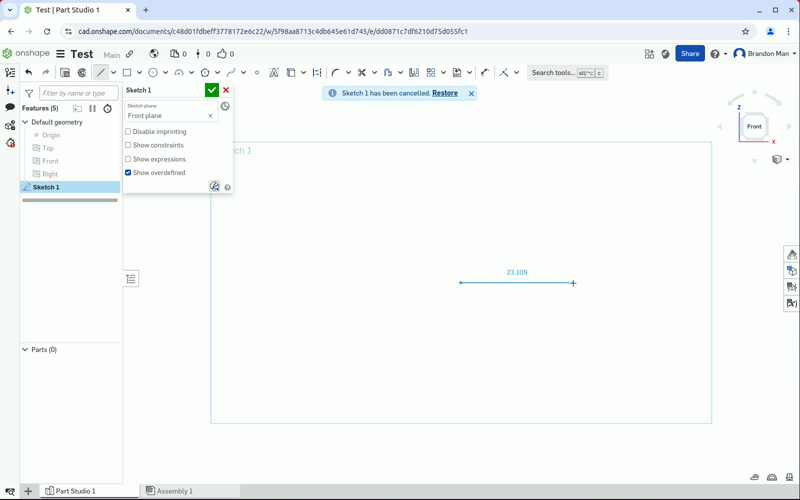
click(573, 282)
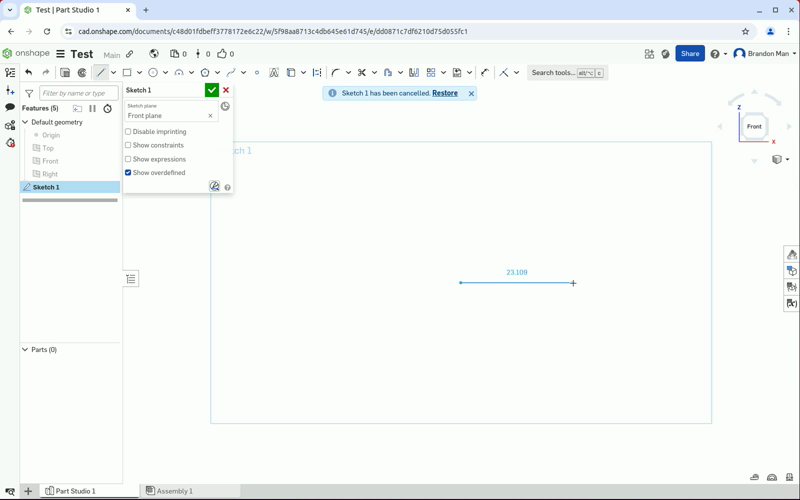
key_up(shift)
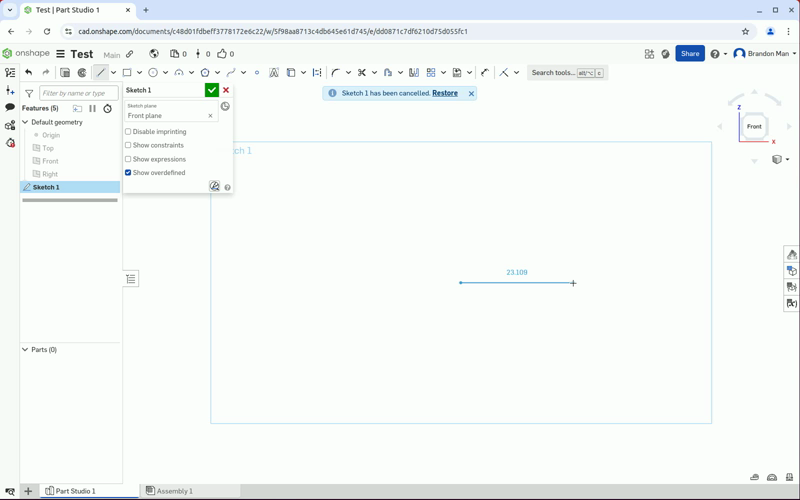
key_down(shift)
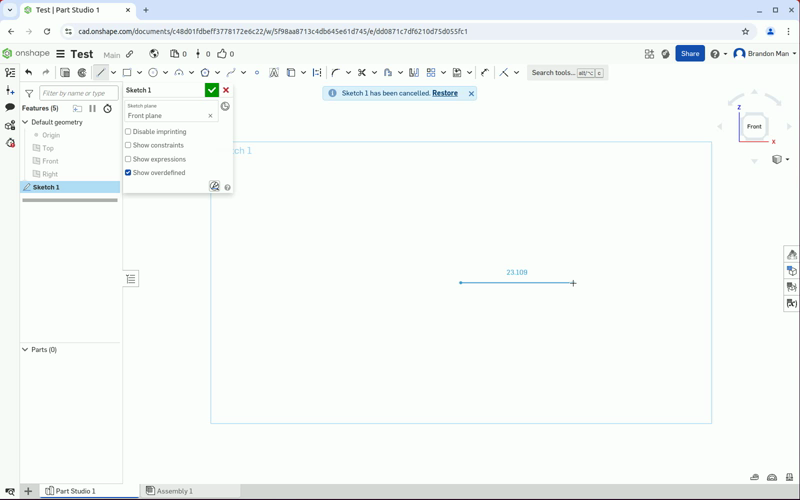
mouse_move(589, 282)
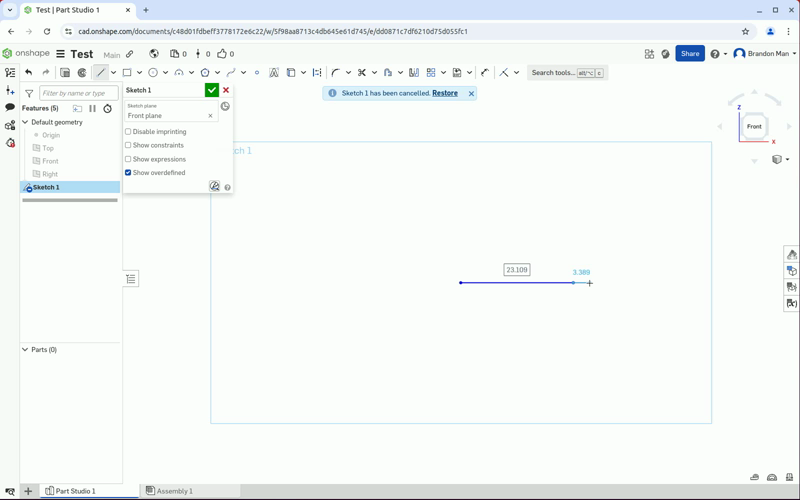
mouse_move(573, 264)
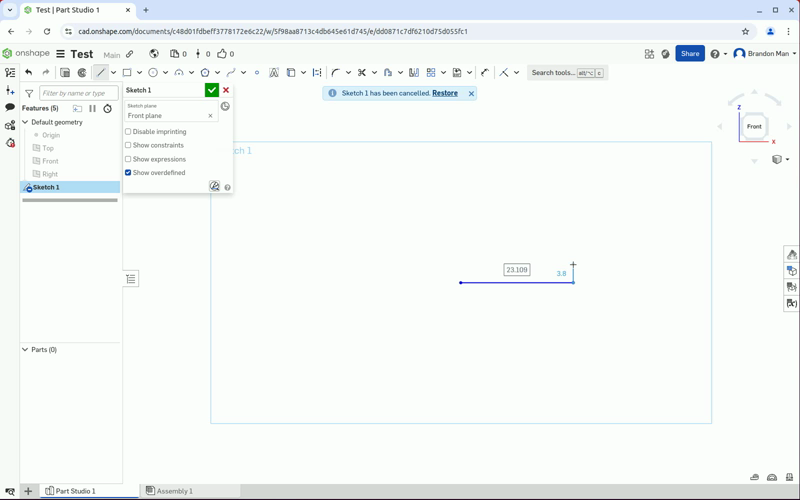
click(573, 264)
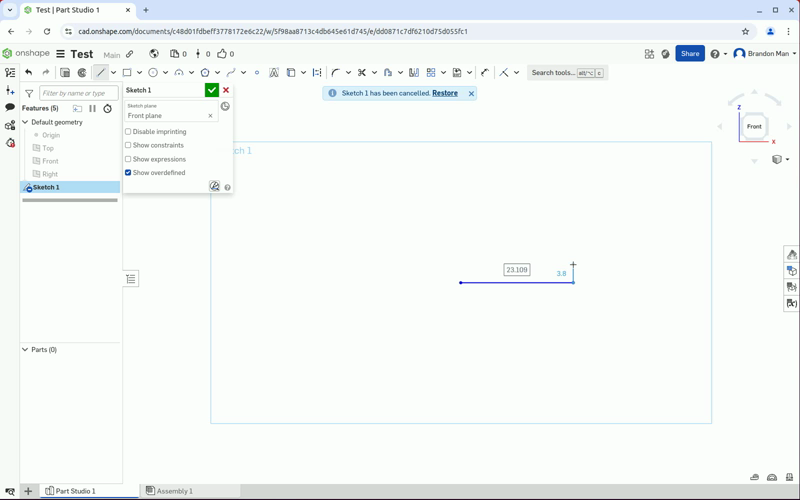
key_up(shift)
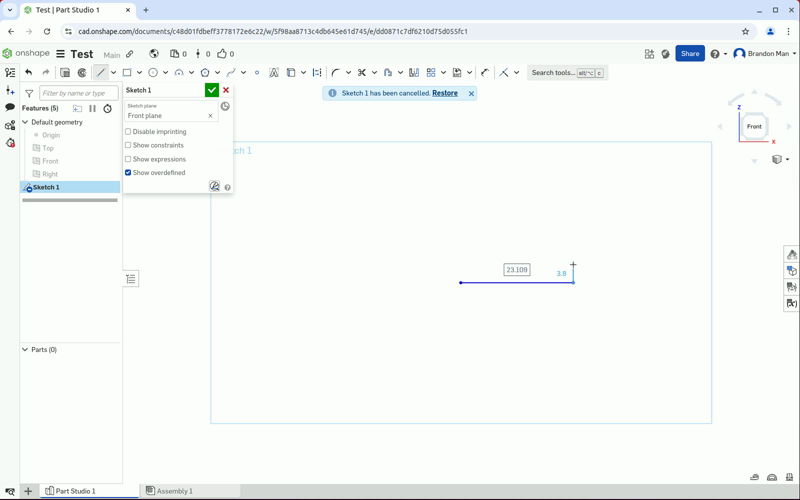
key_down(shift)
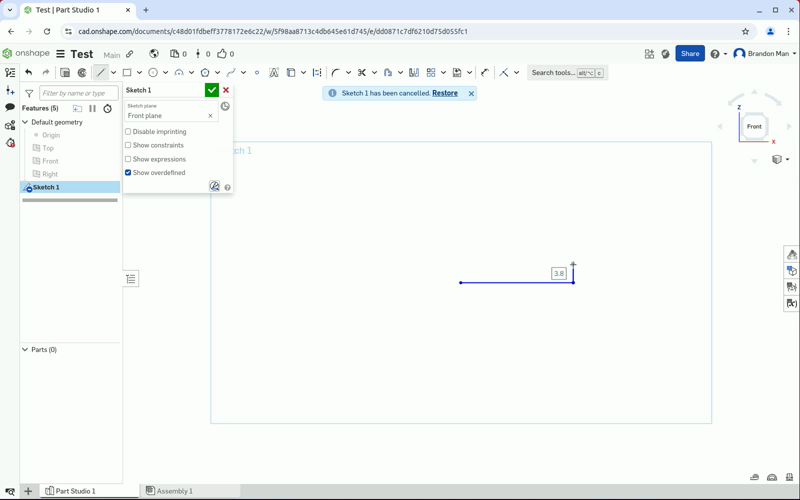
mouse_move(460, 264)
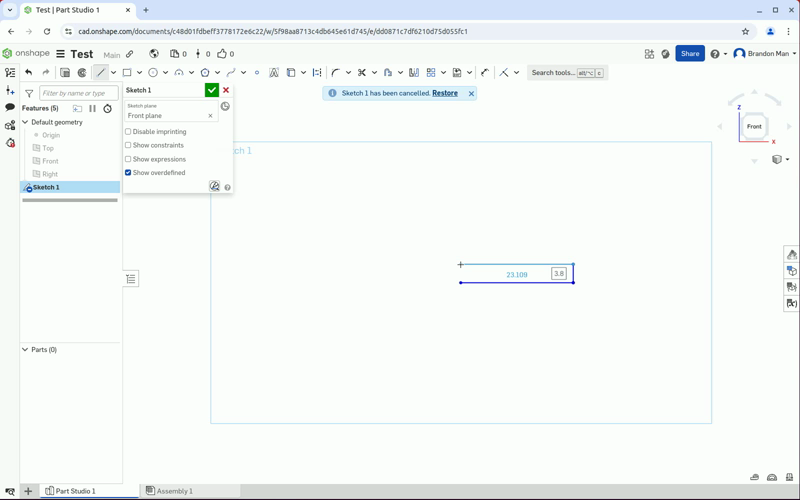
click(460, 264)
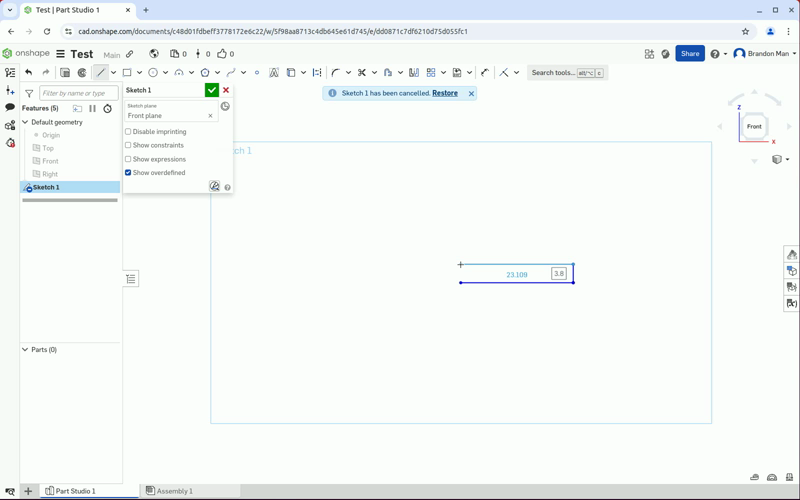
key_up(shift)
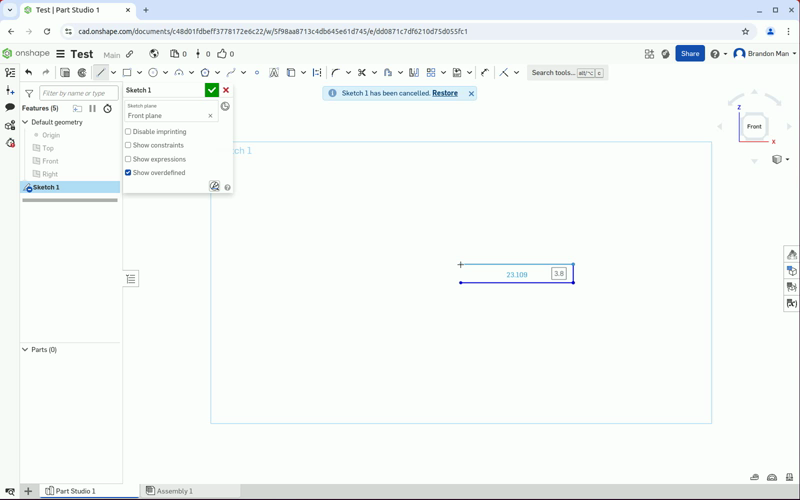
mouse_move(490, 264)
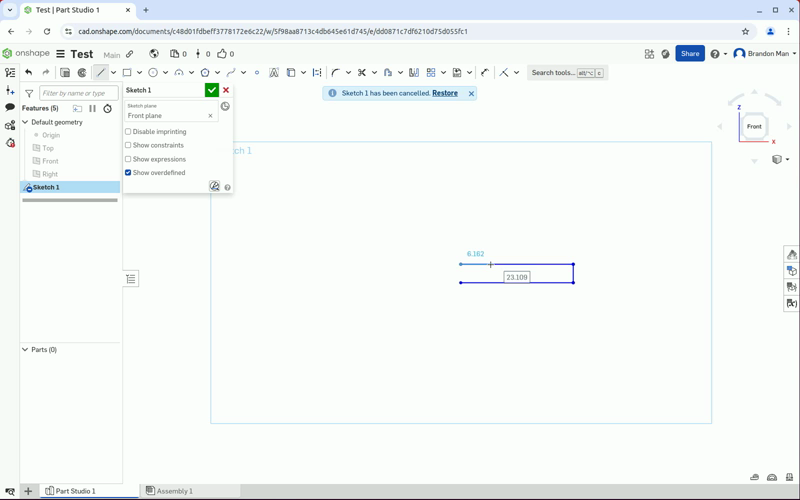
key_down(shift)
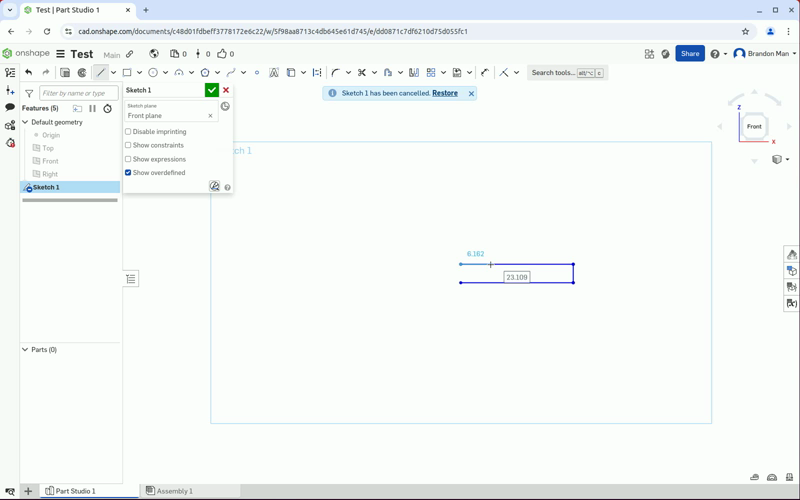
mouse_move(460, 282)
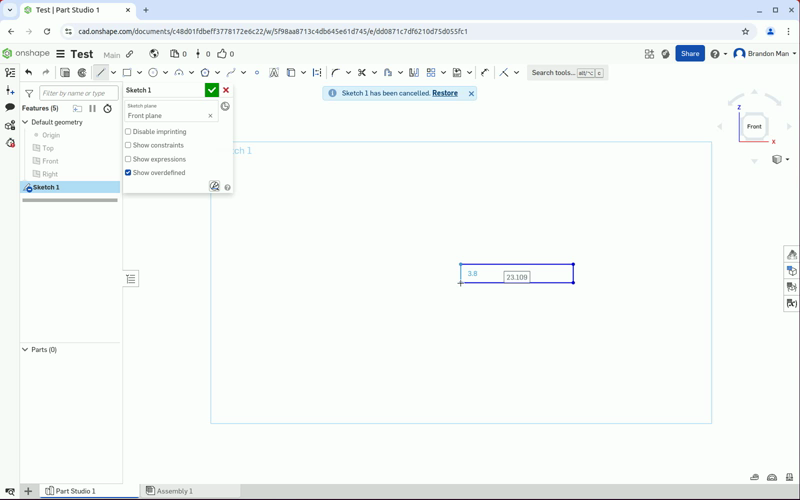
key_up(shift)
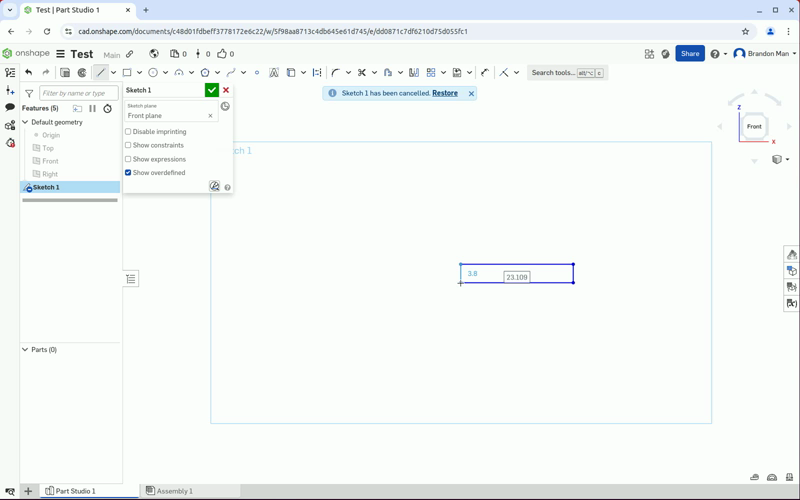
click(460, 282)
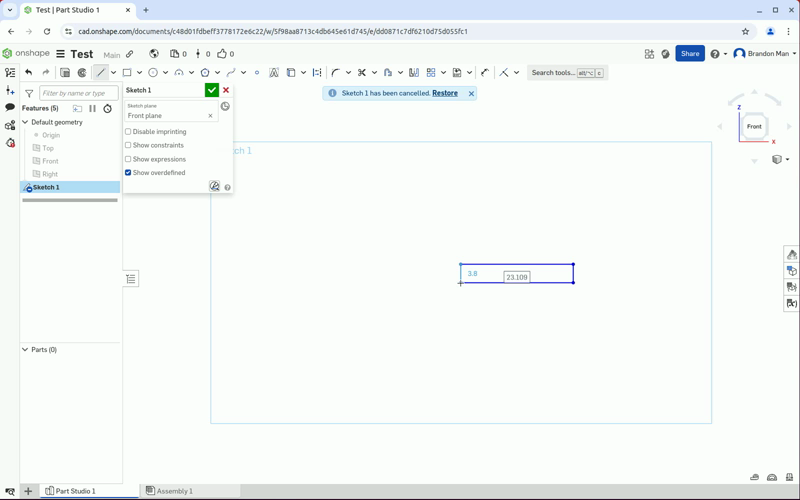
key(esc)
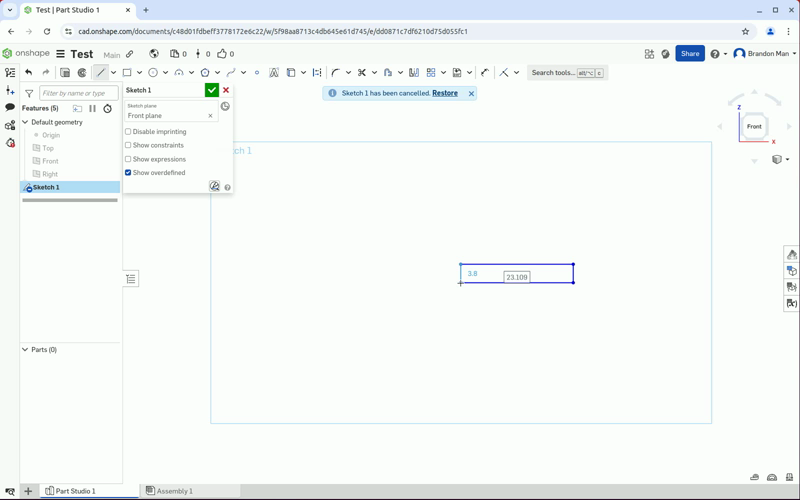
mouse_move(542, 270)
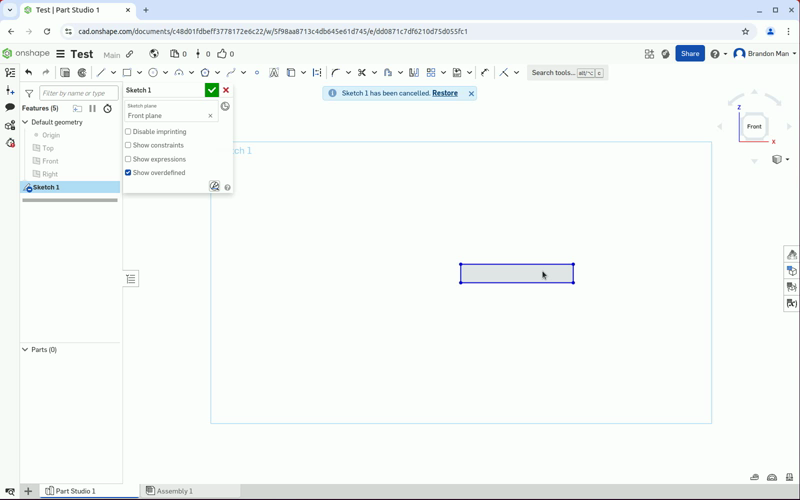
click(542, 270)
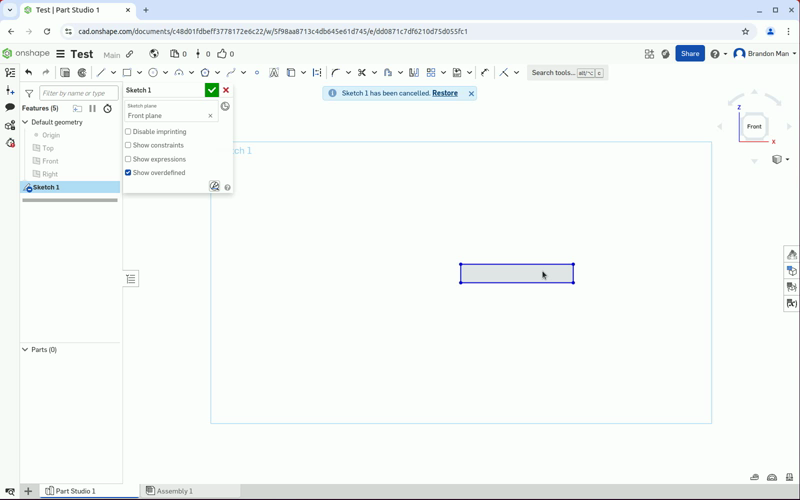
mouse_move(73, 352)
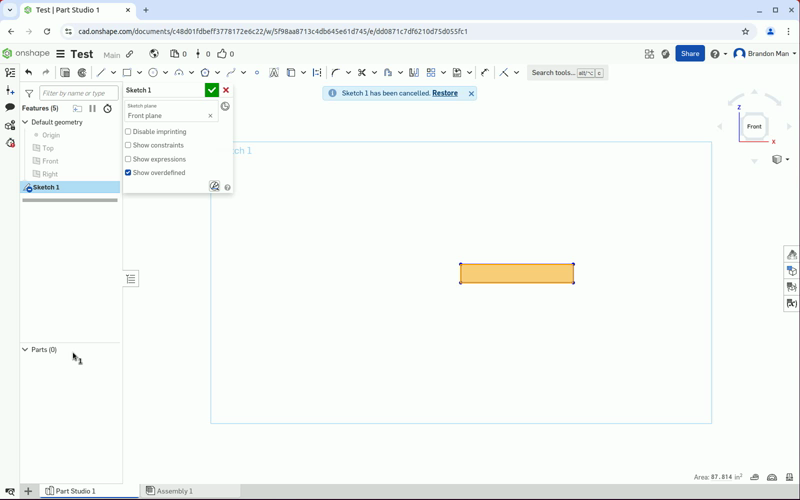
key(shift+y)
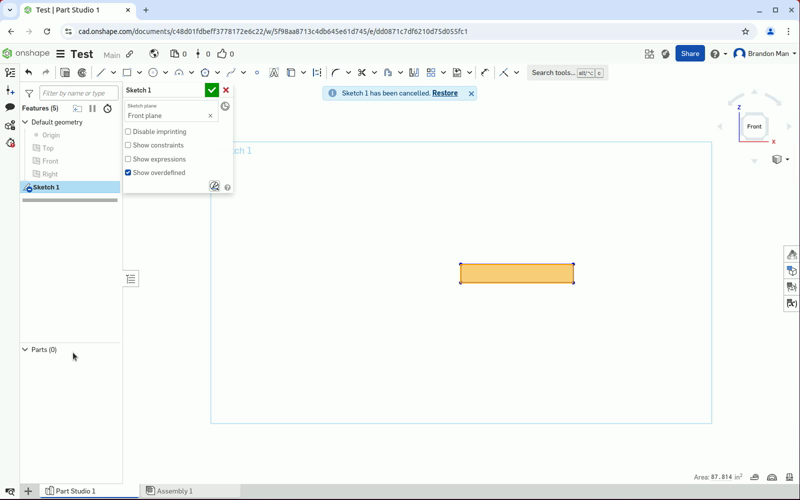
key(shift+e)
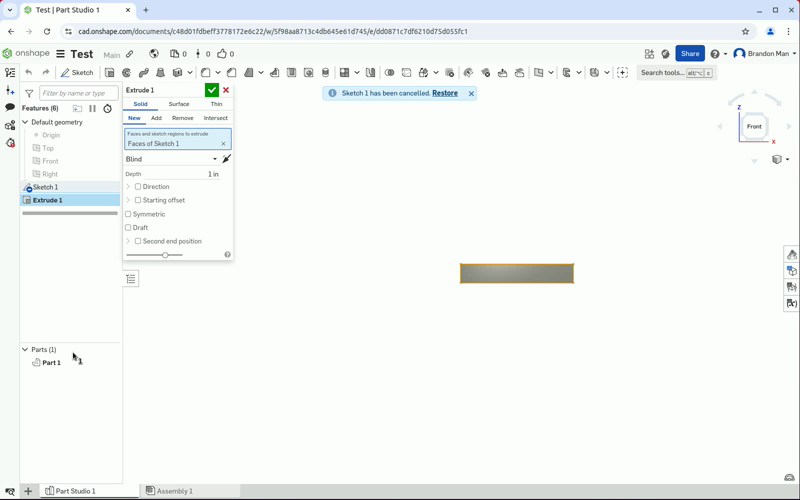
mouse_move(143, 106)
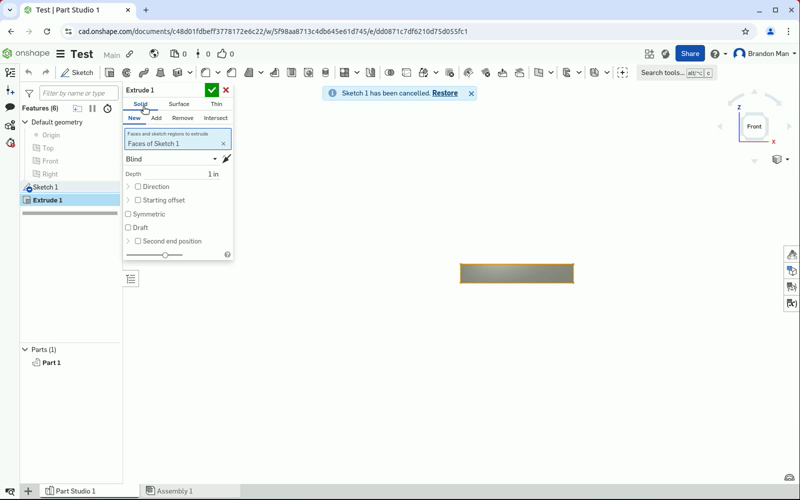
click(143, 106)
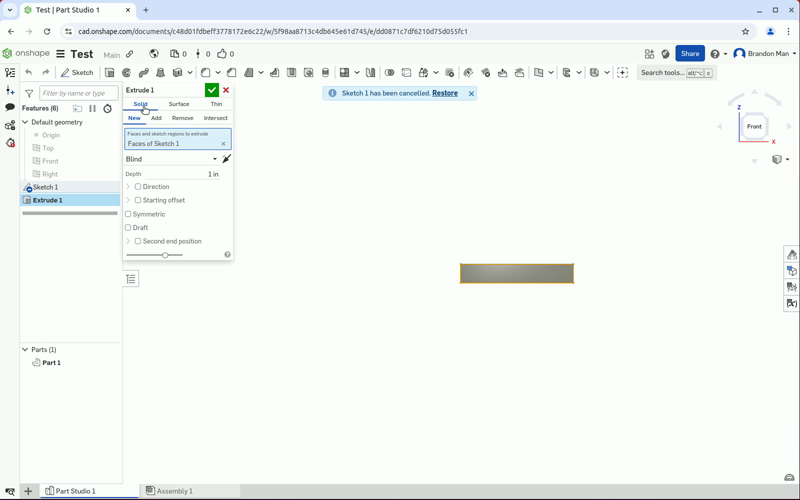
mouse_move(137, 120)
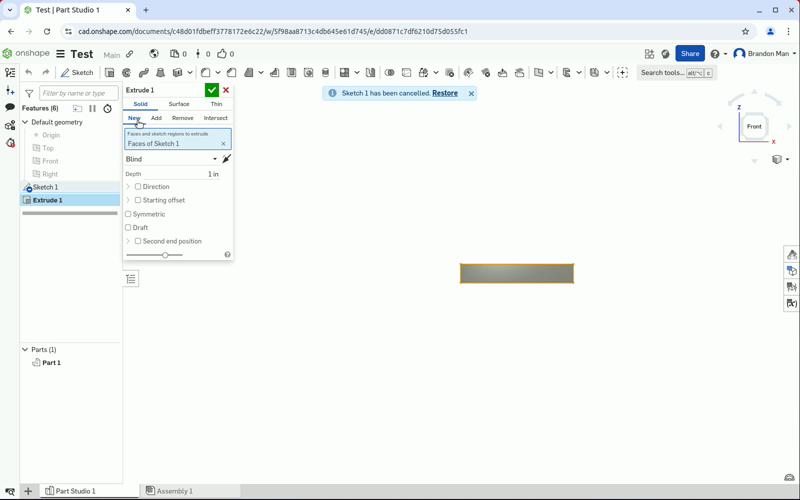
click(137, 120)
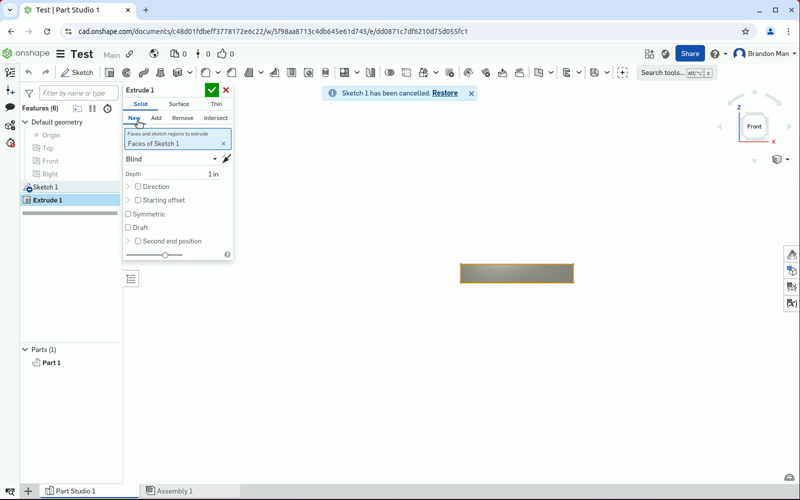
key(tab, 4)
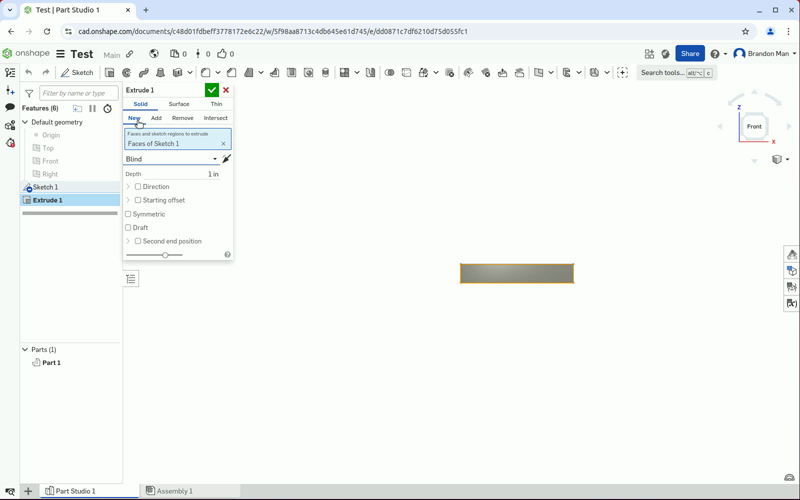
text(-0.241)
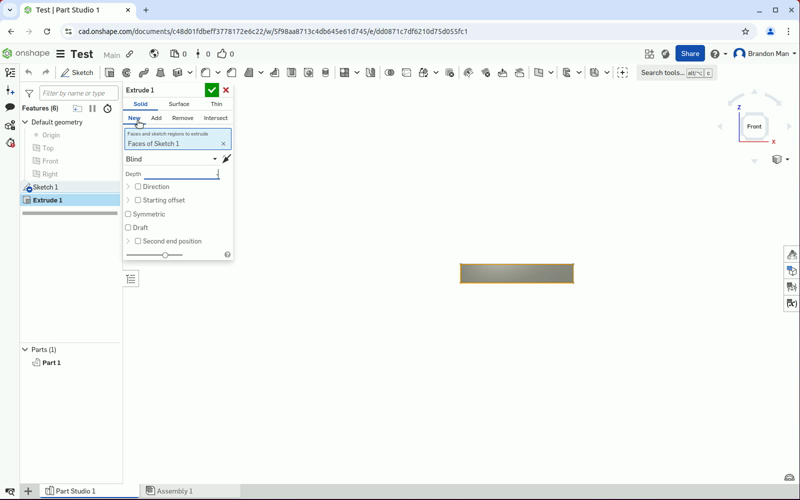
key(enter)
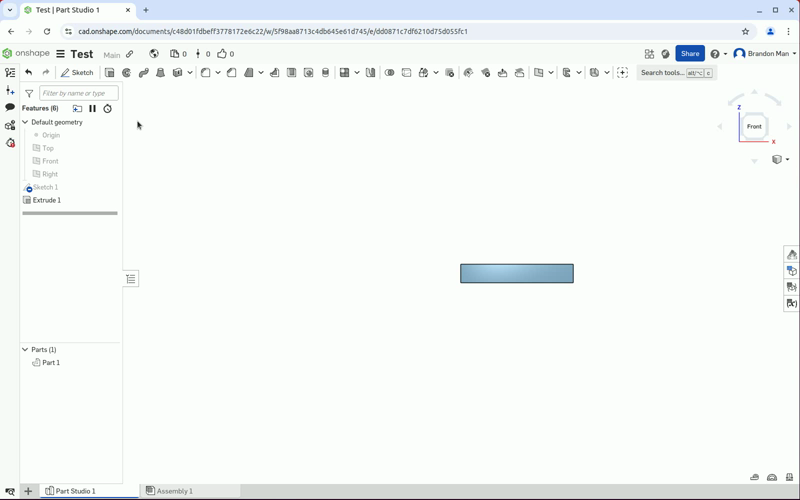
key(shift+h)
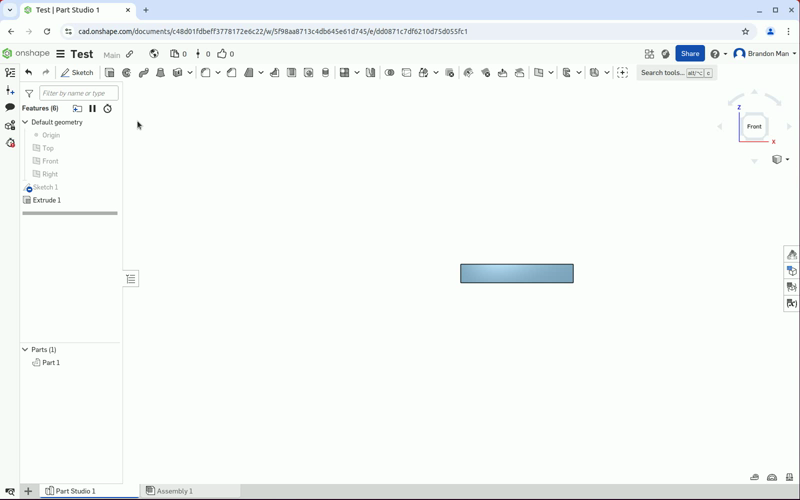
key(shift+h)
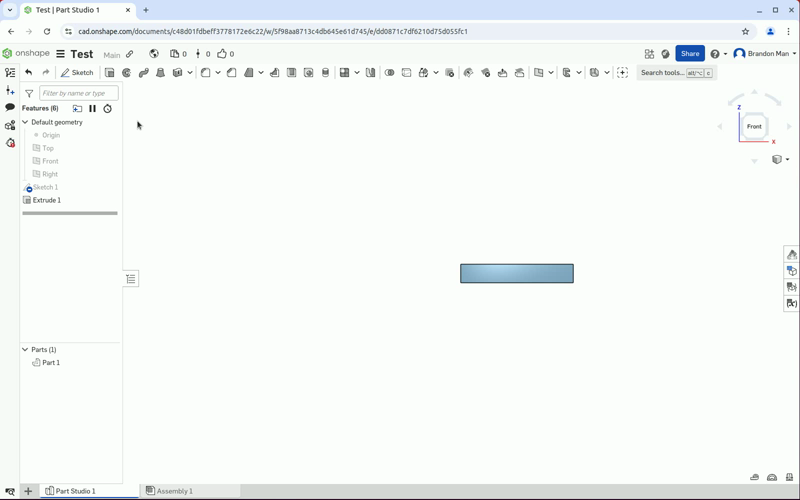
mouse_move(73, 189)
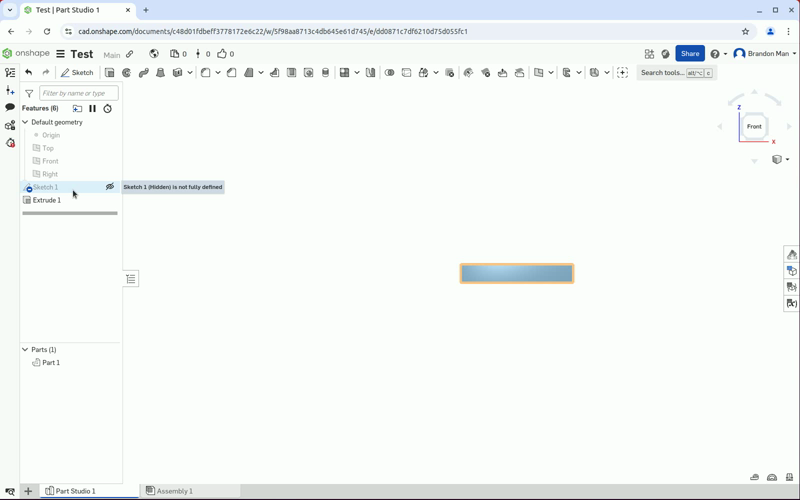
click(73, 189)
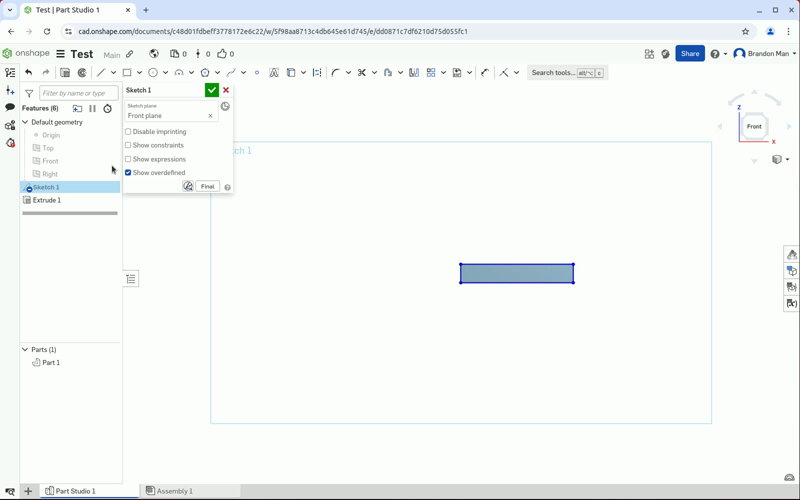
mouse_move(229, 92)
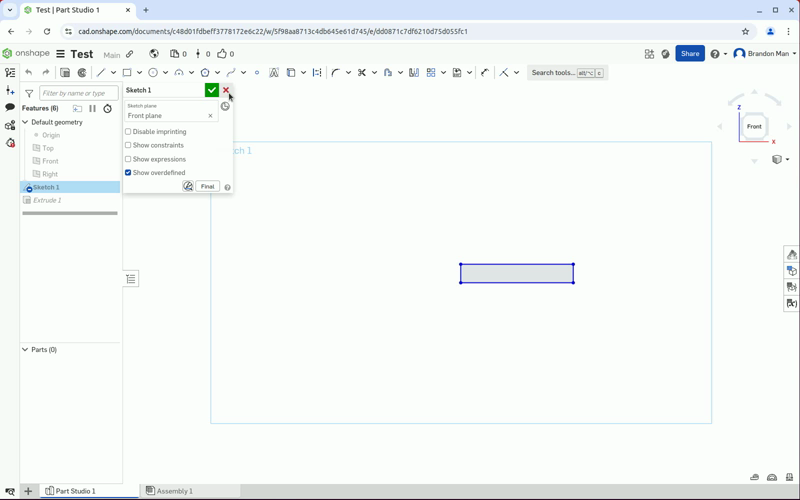
click(229, 92)
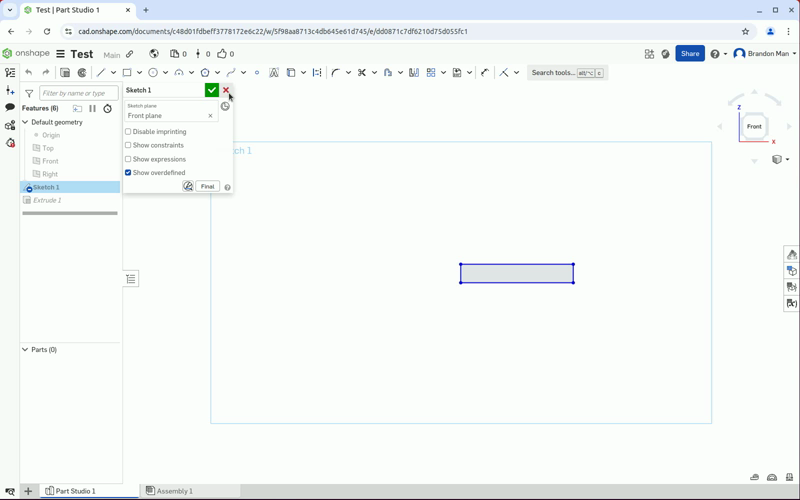
key(shift+s)
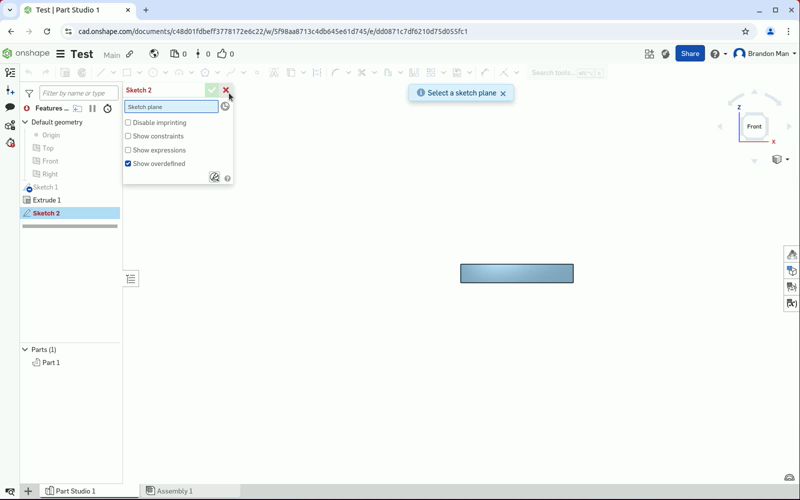
mouse_move(73, 163)
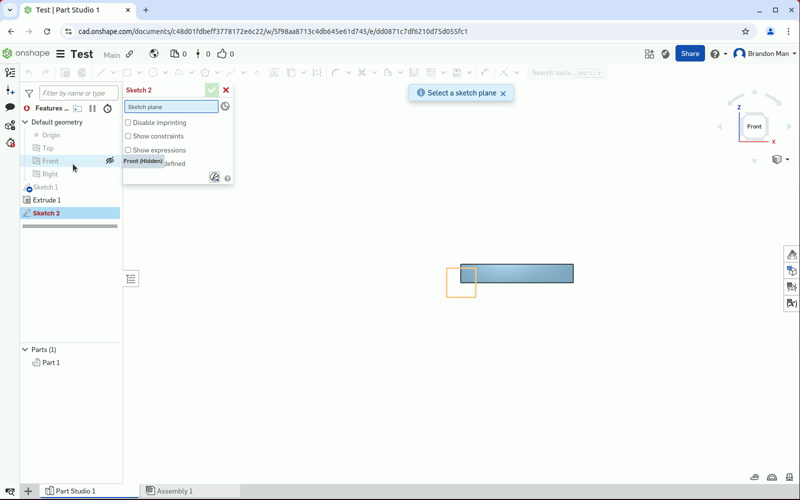
click(73, 163)
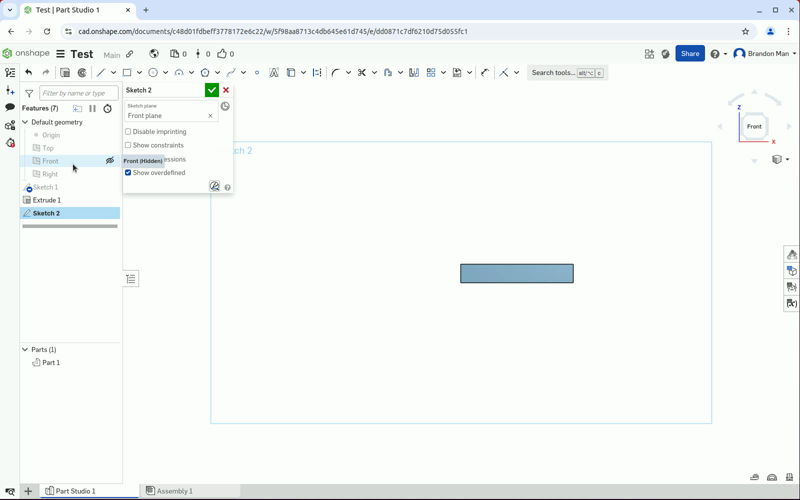
mouse_move(73, 352)
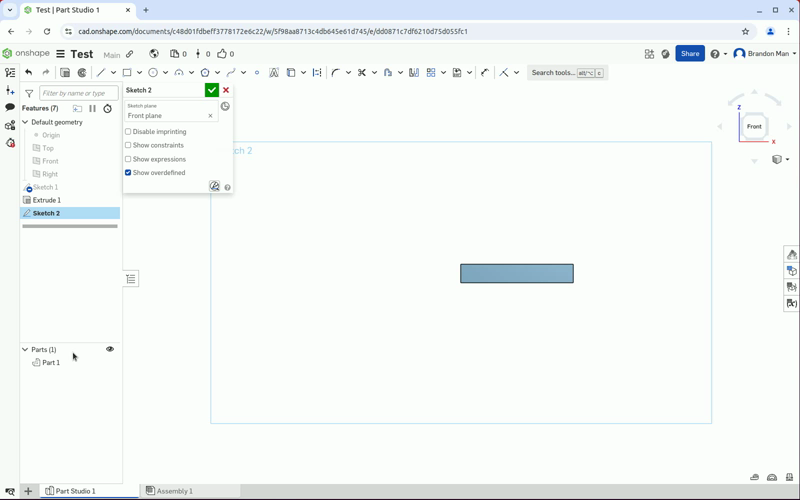
key(y)
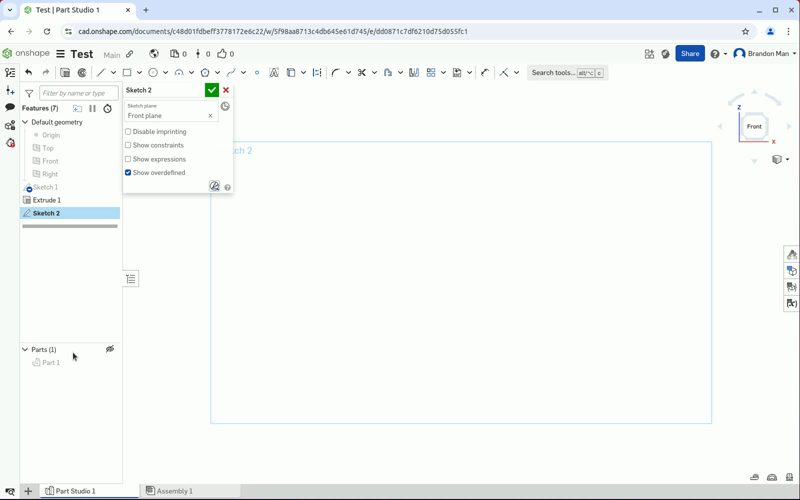
key(l)
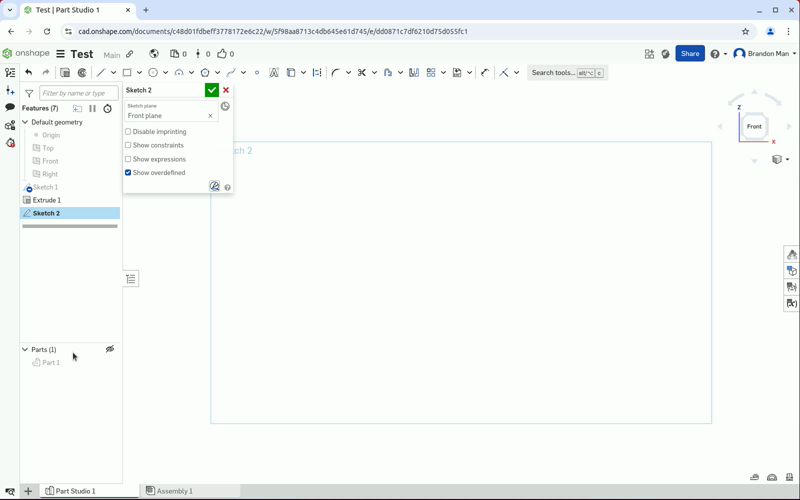
key_down(shift)
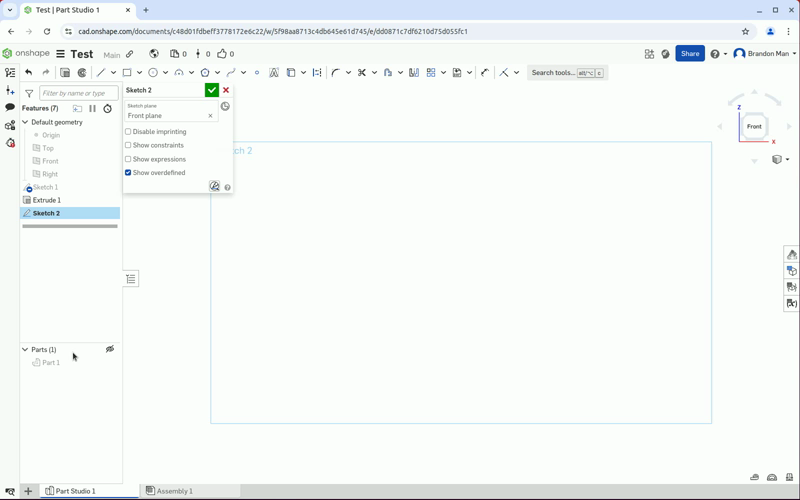
mouse_move(460, 282)
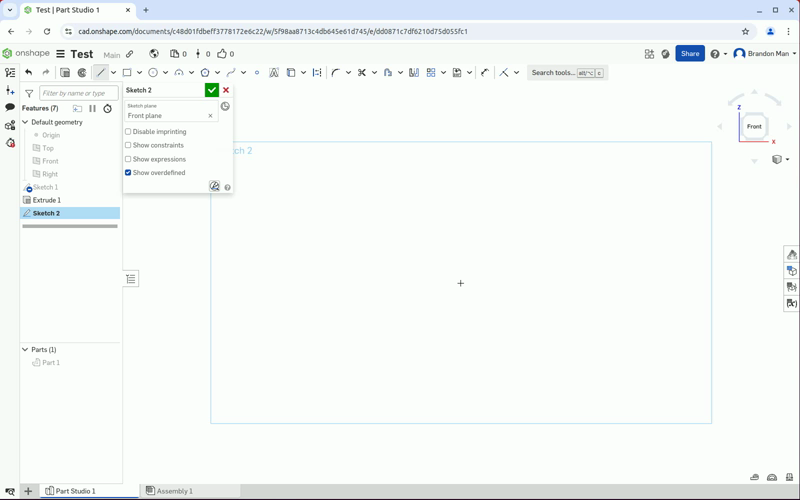
click(460, 282)
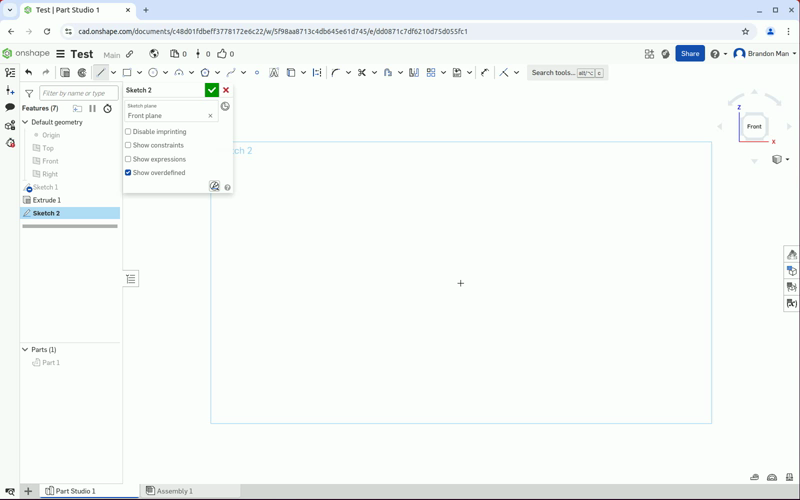
key_up(shift)
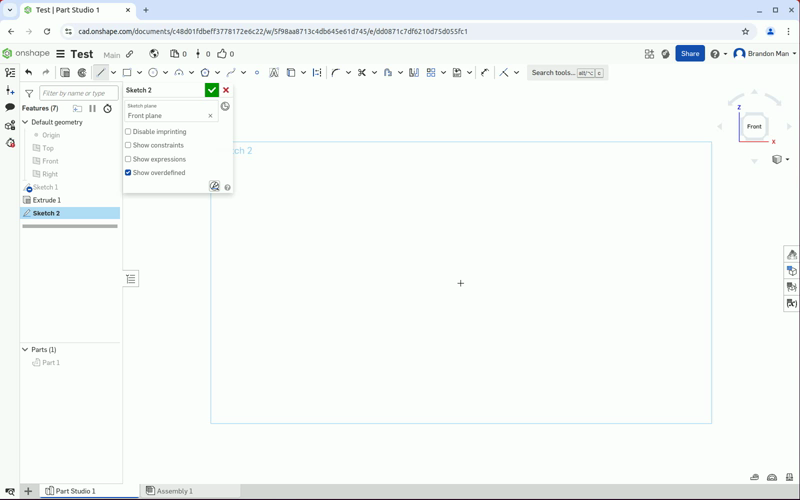
key_down(shift)
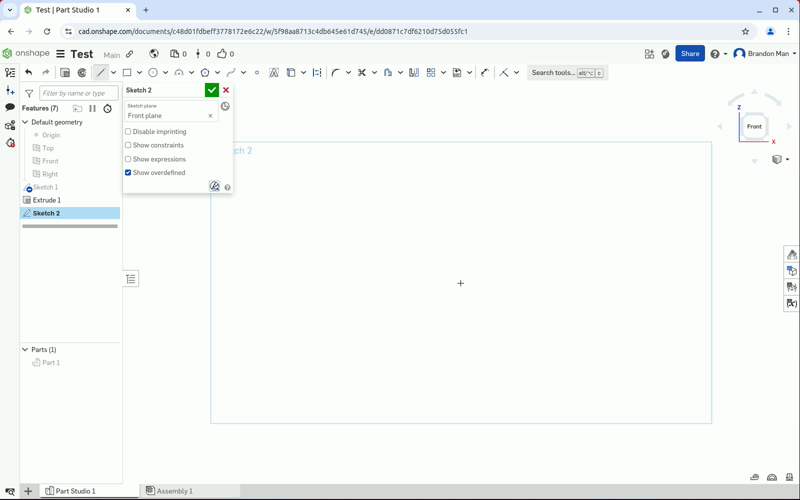
mouse_move(573, 282)
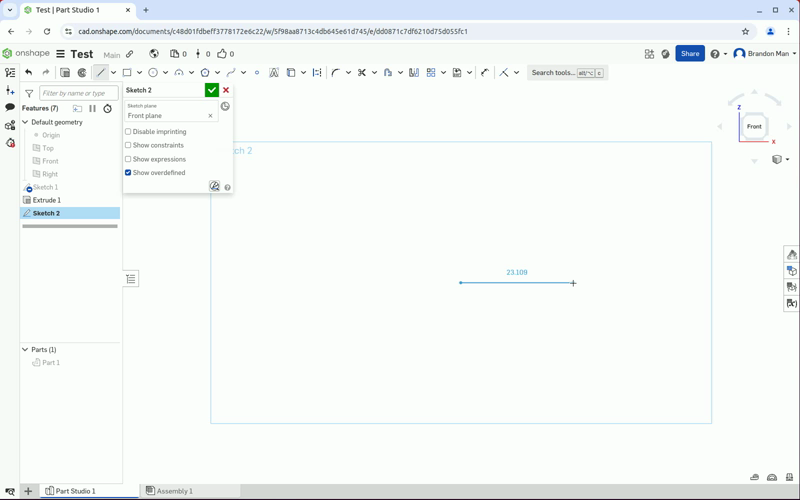
click(573, 282)
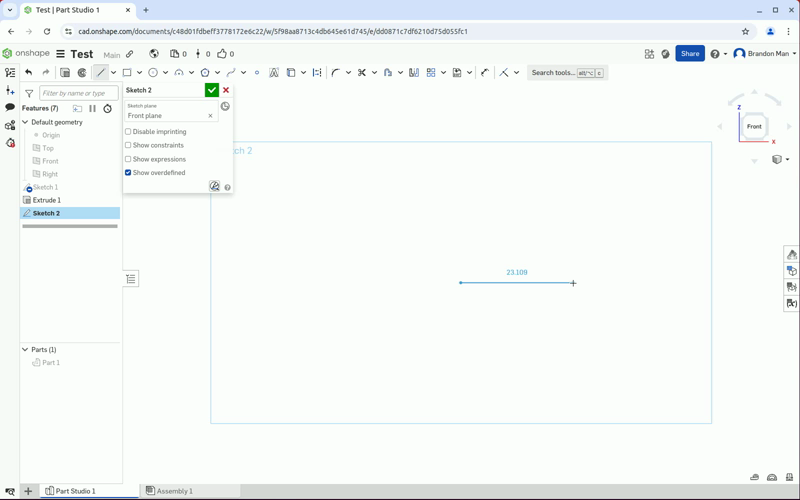
key_up(shift)
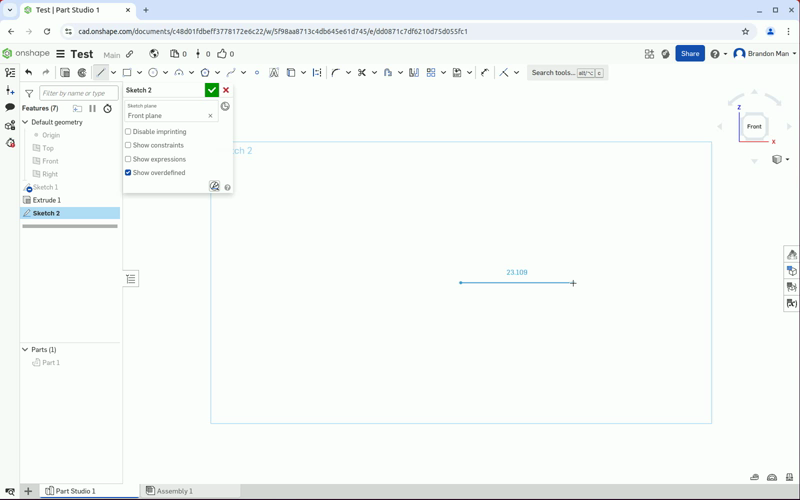
key_down(shift)
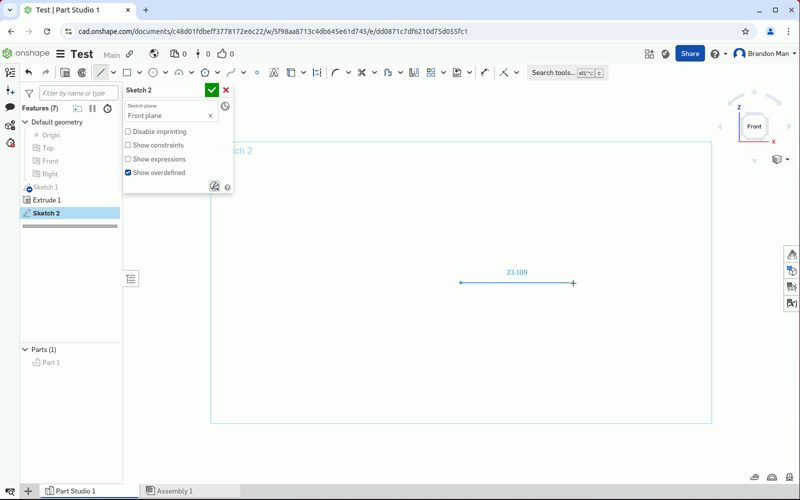
mouse_move(589, 282)
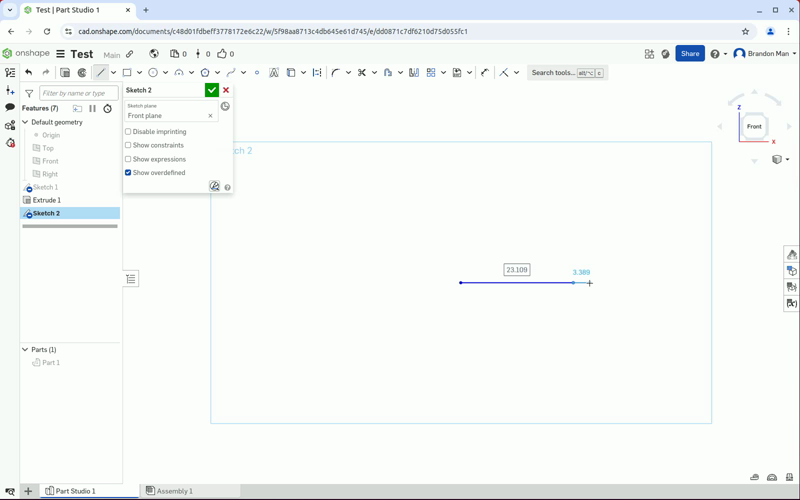
mouse_move(573, 264)
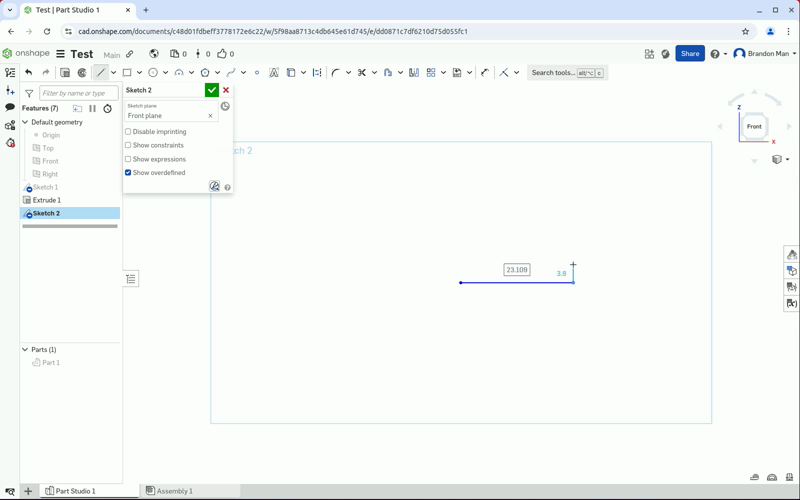
click(573, 264)
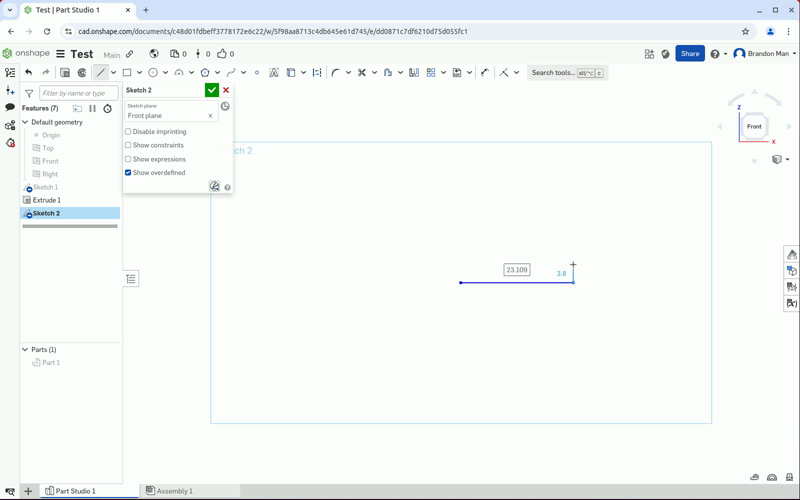
key_up(shift)
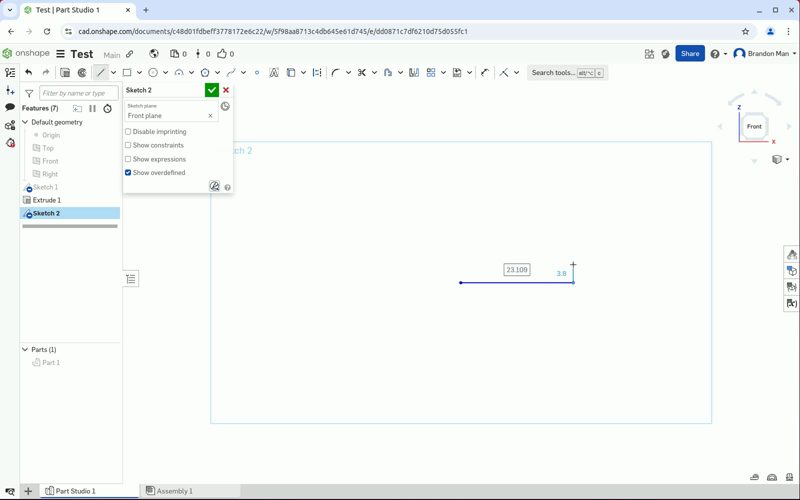
key_down(shift)
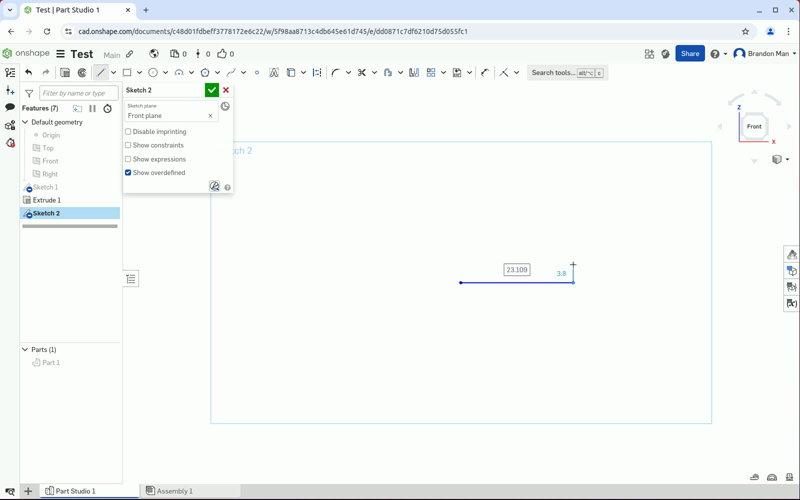
mouse_move(460, 264)
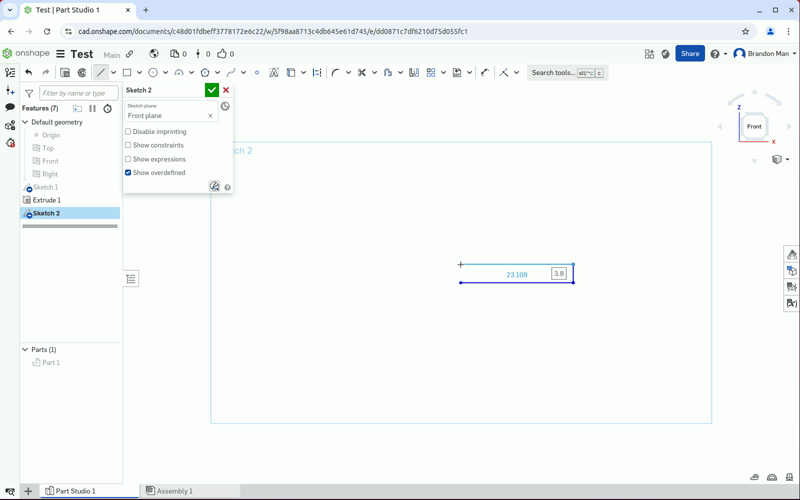
click(460, 264)
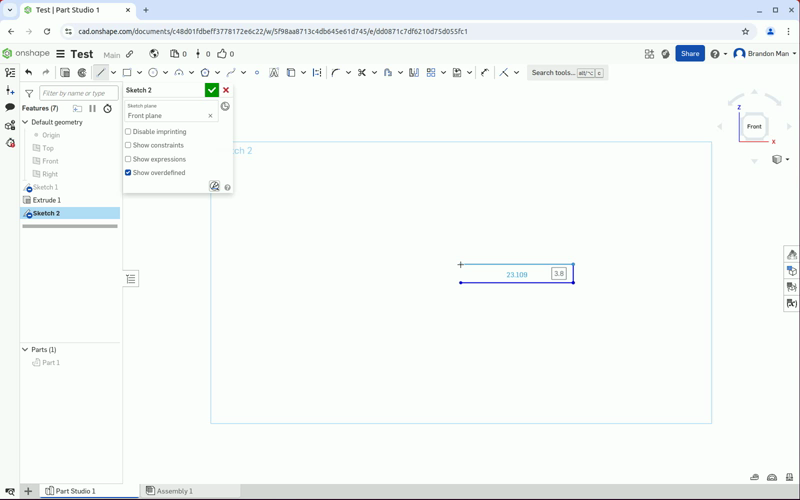
key_up(shift)
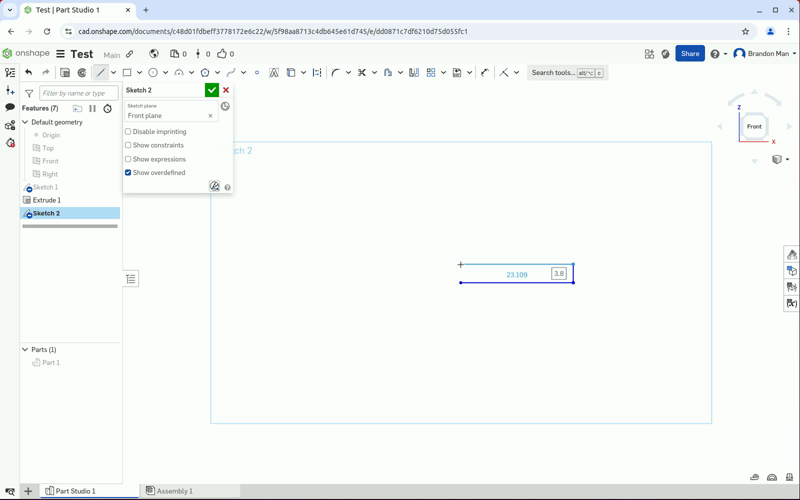
mouse_move(490, 264)
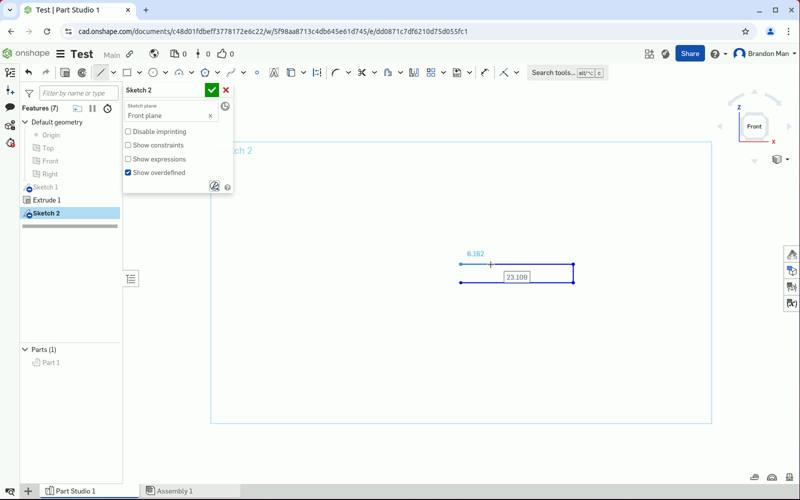
key_down(shift)
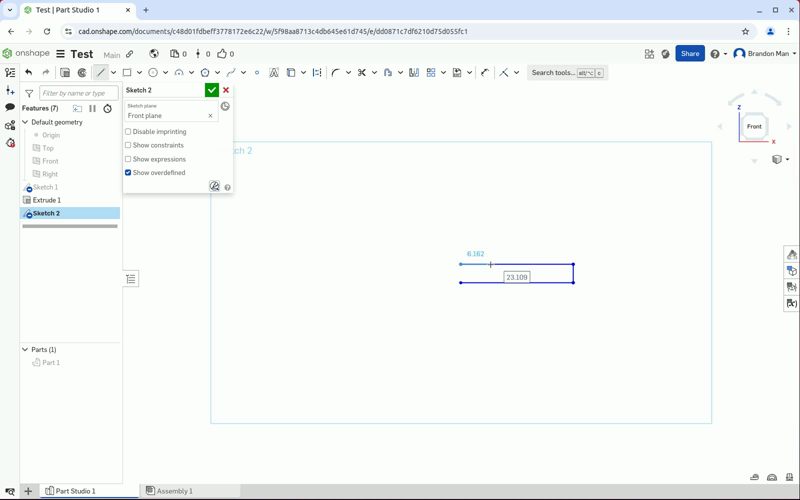
mouse_move(460, 282)
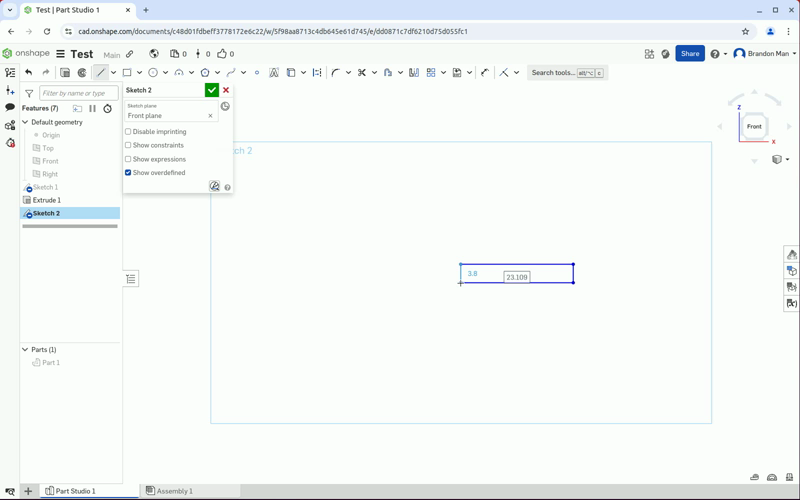
key_up(shift)
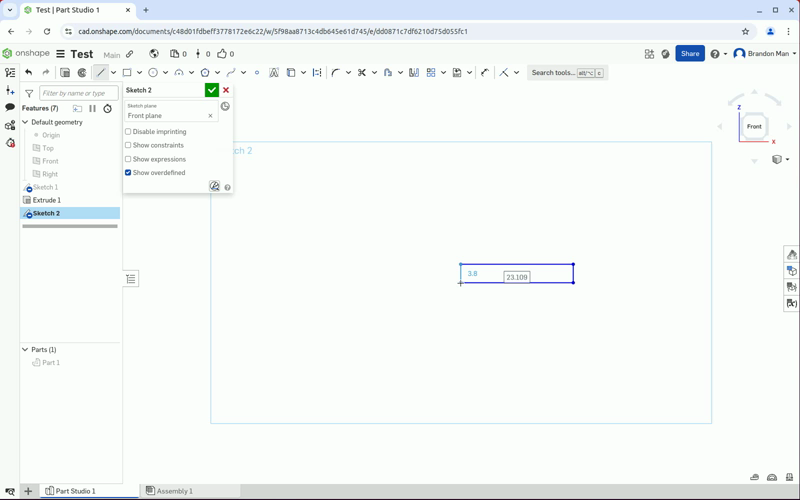
click(460, 282)
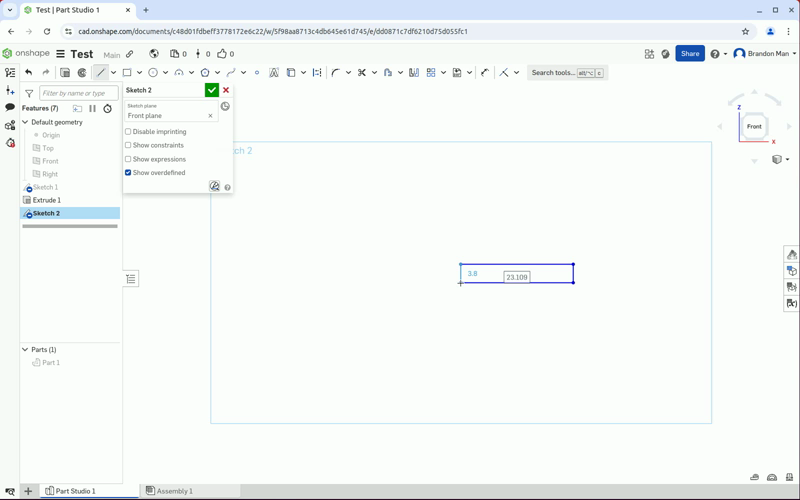
key(esc)
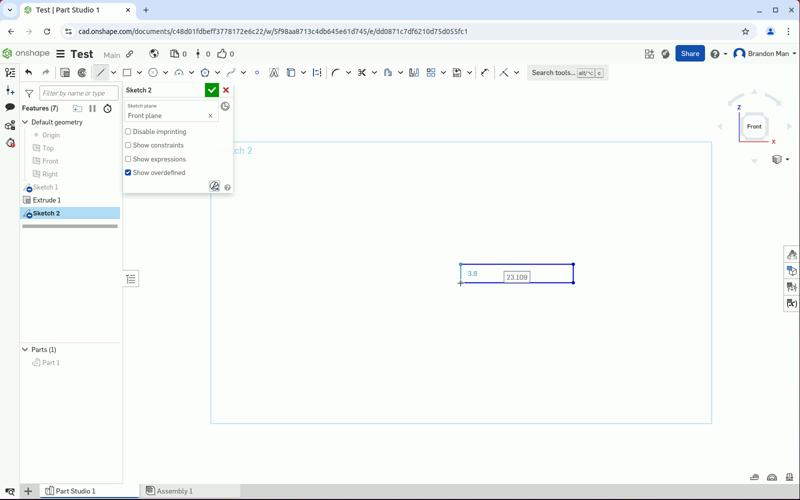
key(l)
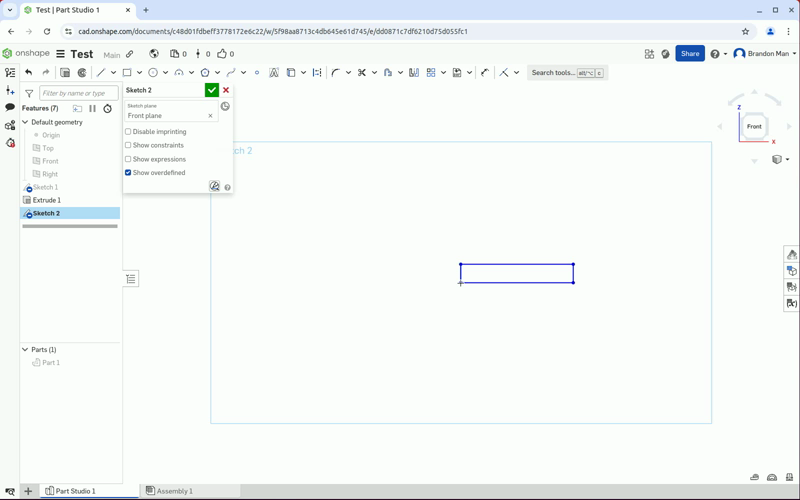
key_down(shift)
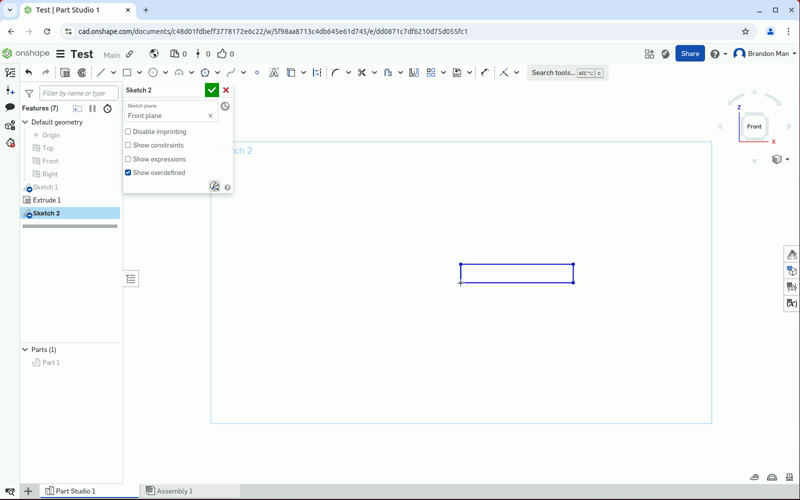
mouse_move(461, 281)
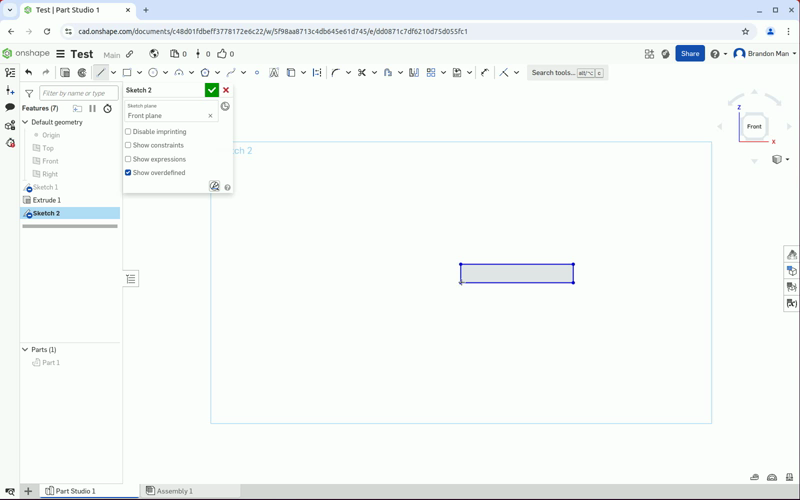
scroll(6)
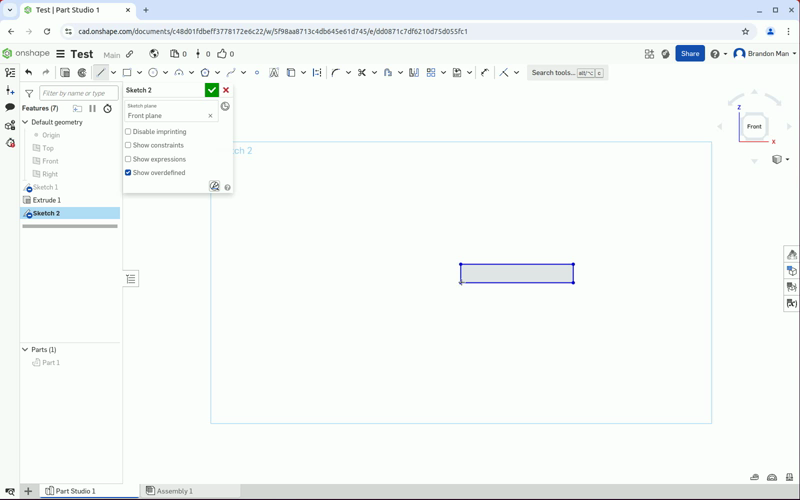
scroll(6)
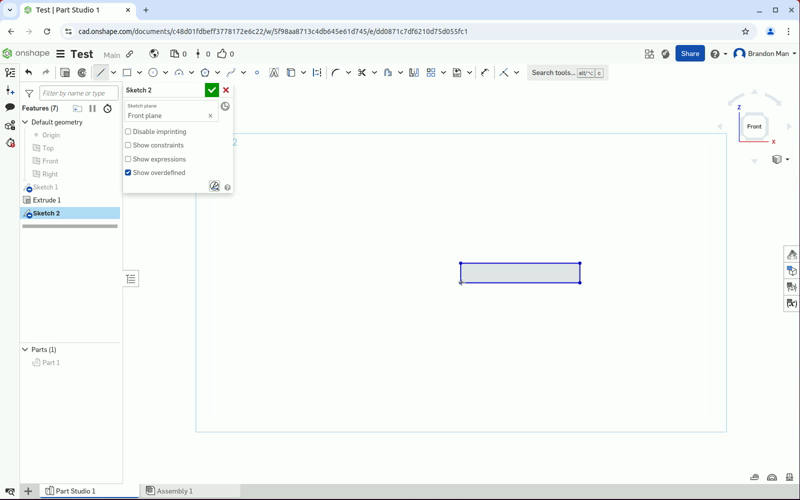
scroll(6)
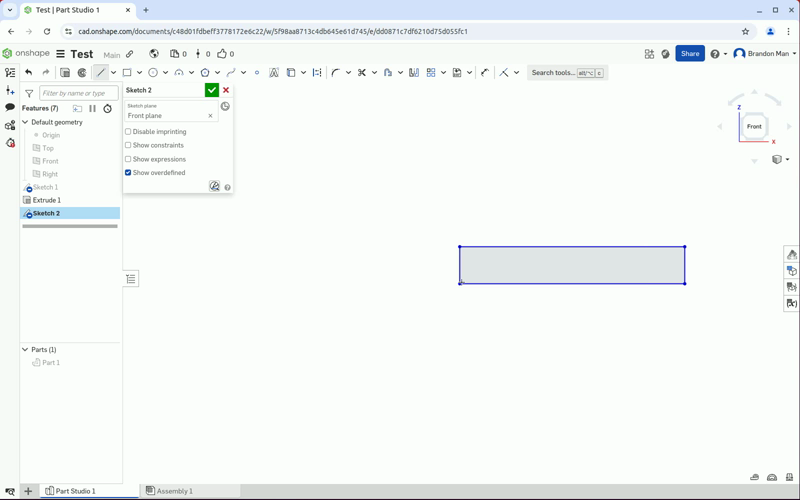
scroll(6)
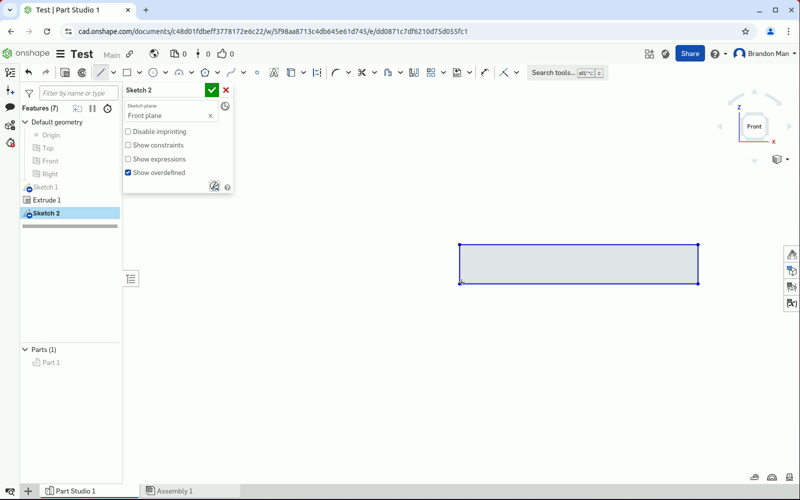
scroll(6)
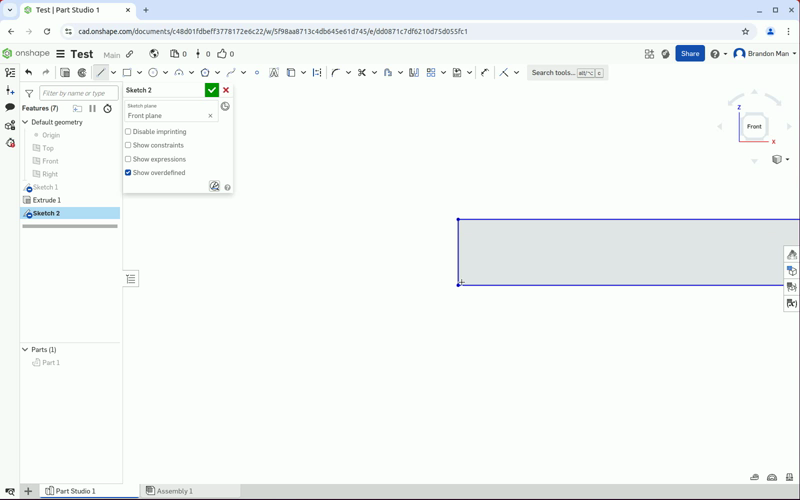
scroll(6)
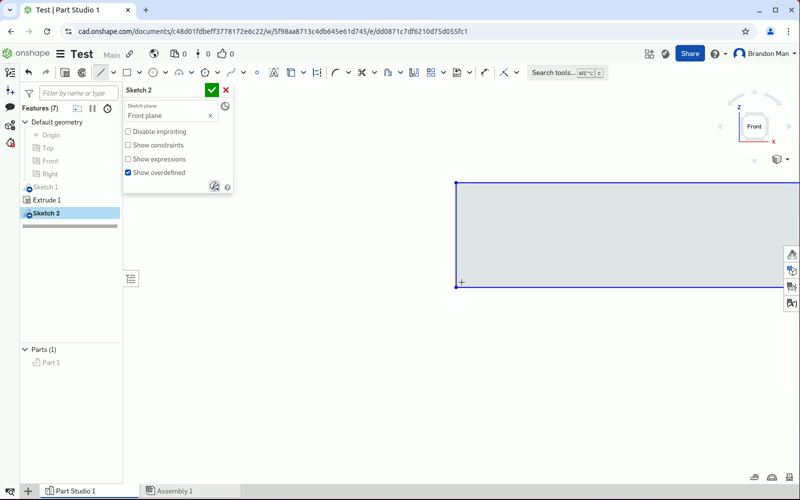
scroll(6)
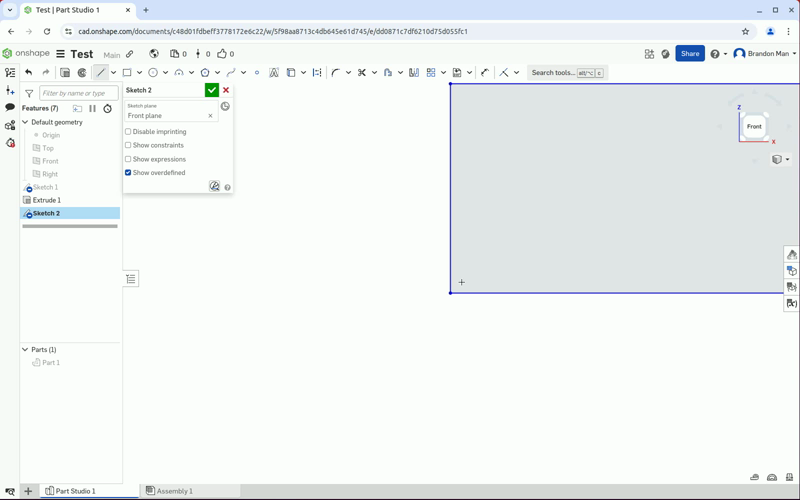
click(461, 281)
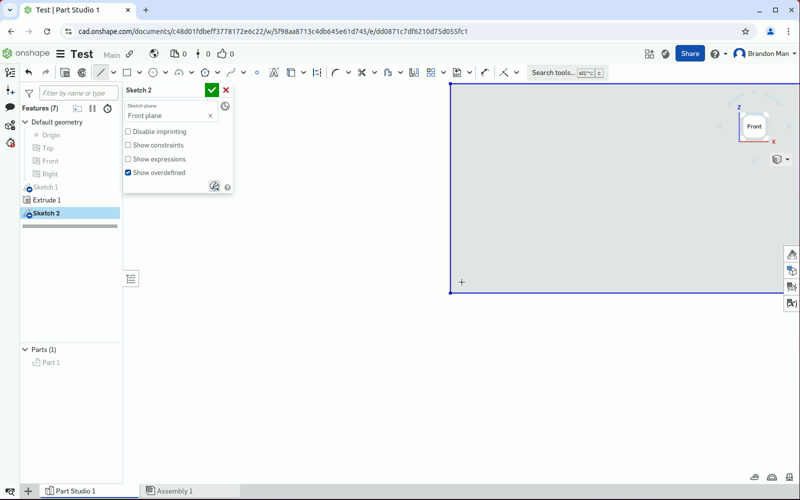
scroll(-6)
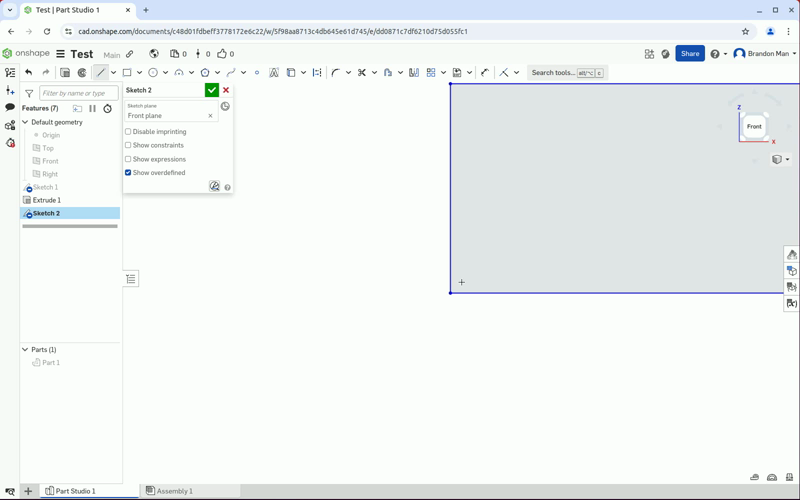
scroll(-6)
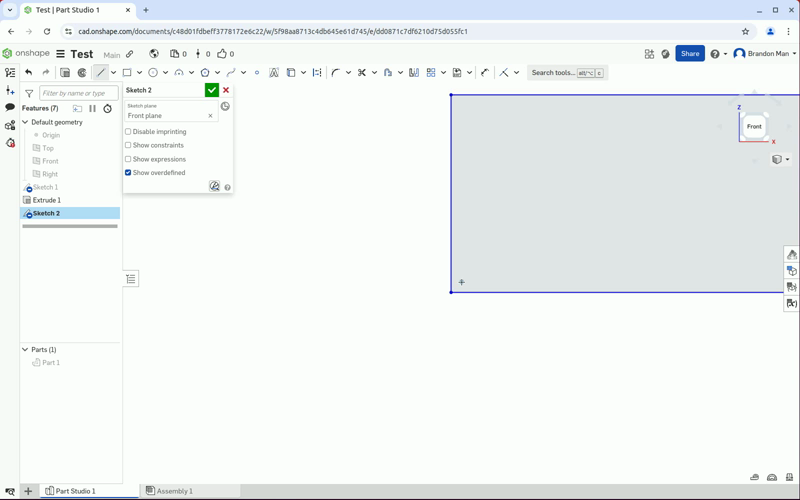
scroll(-6)
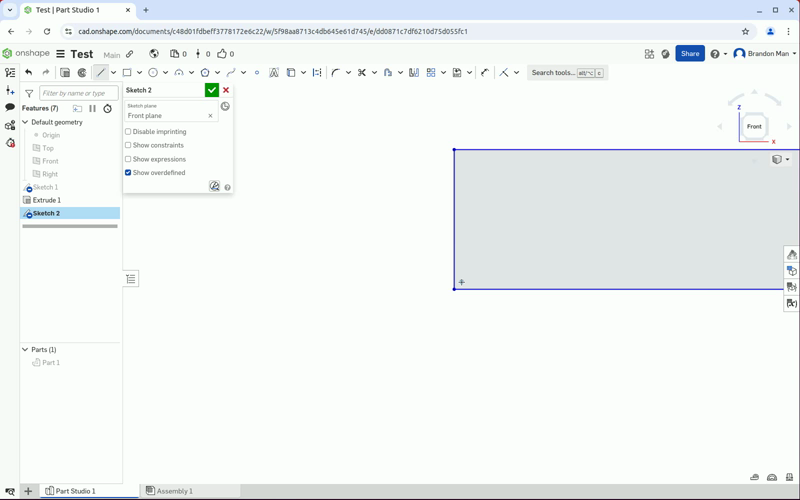
scroll(-6)
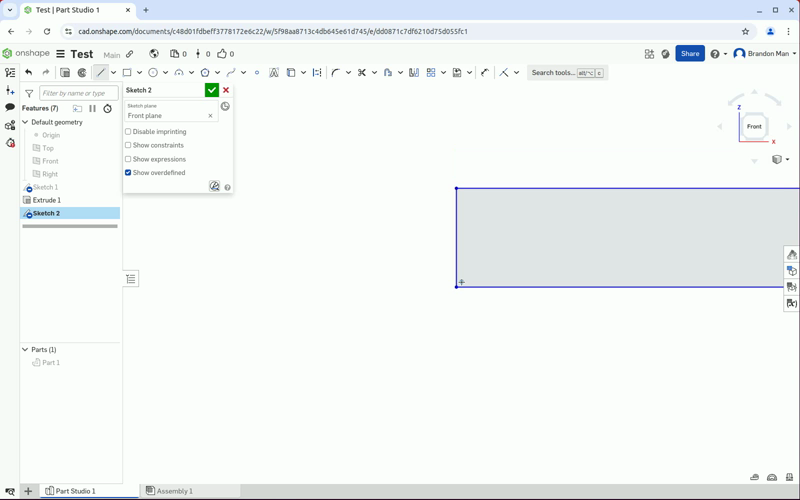
scroll(-6)
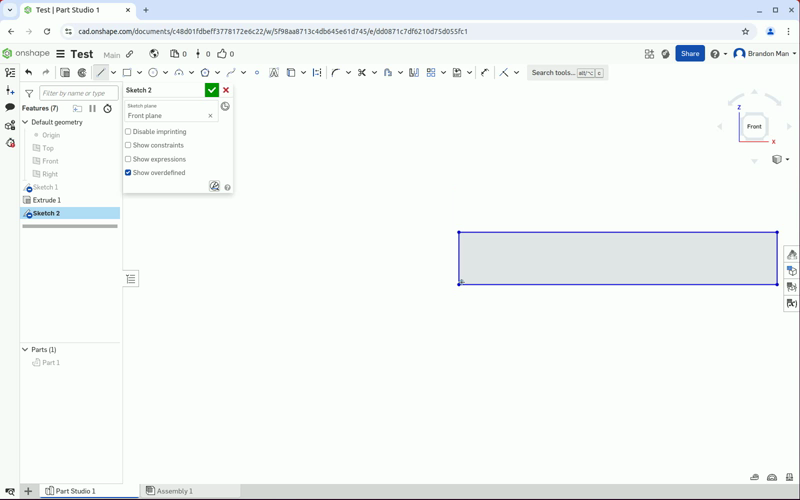
scroll(-6)
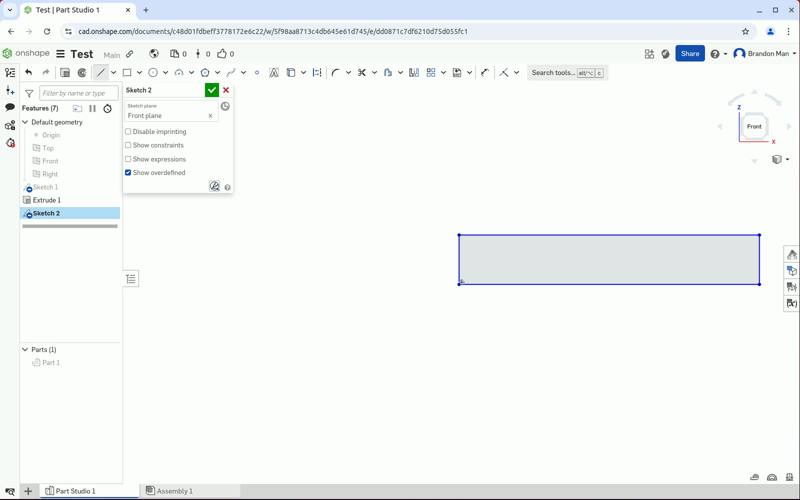
scroll(-6)
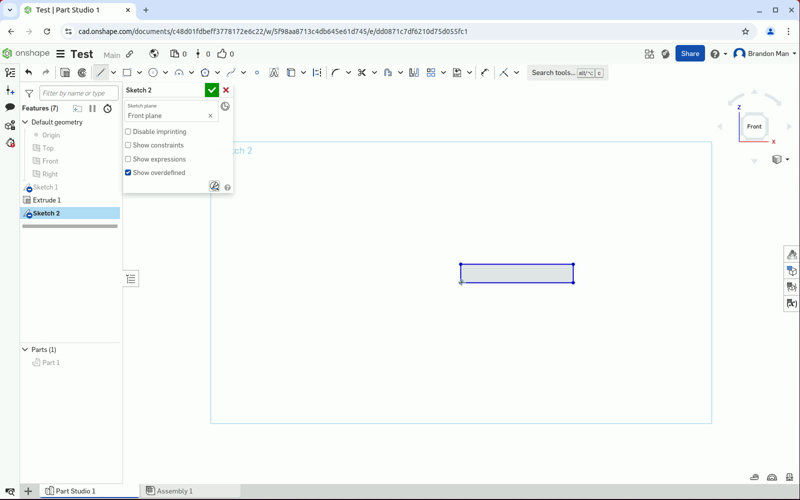
key_up(shift)
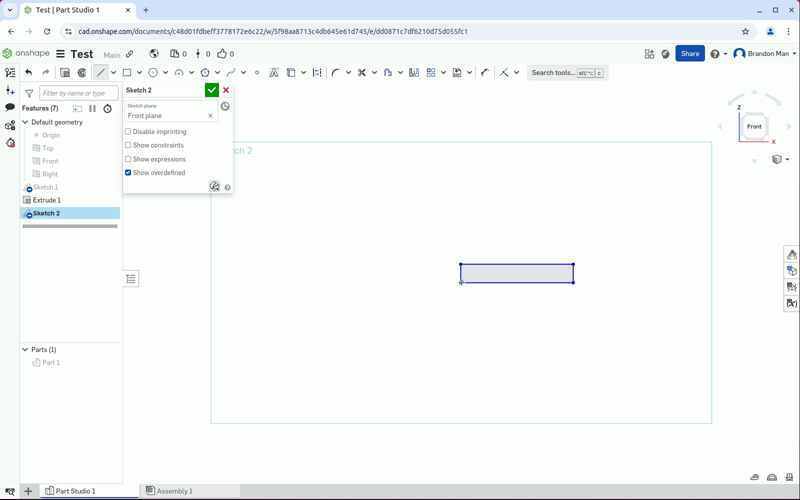
key_down(shift)
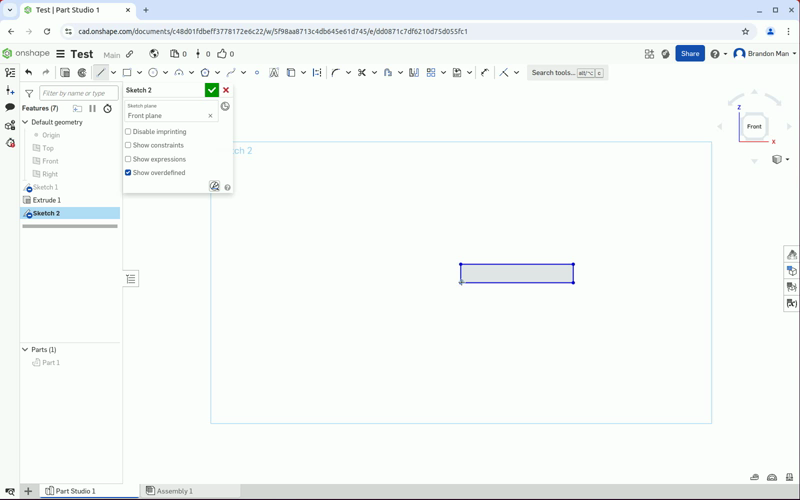
mouse_move(572, 281)
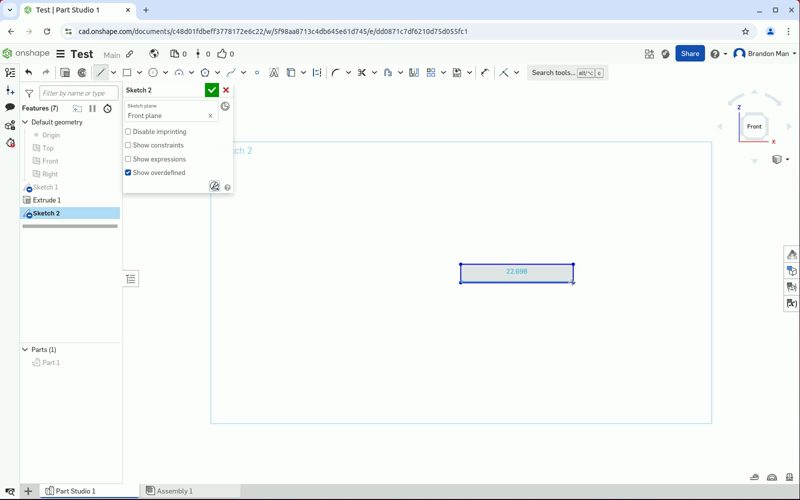
scroll(6)
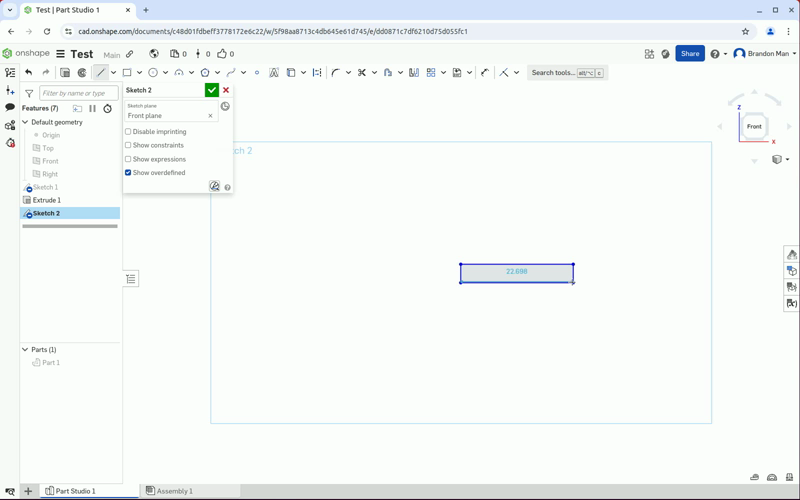
scroll(6)
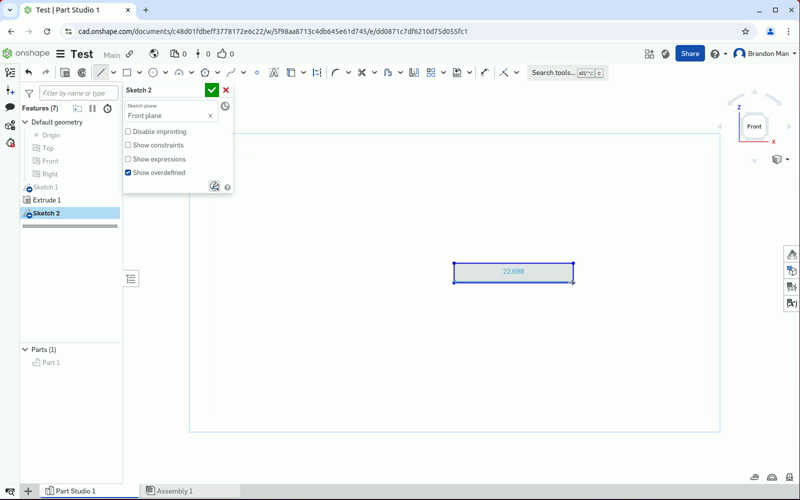
scroll(6)
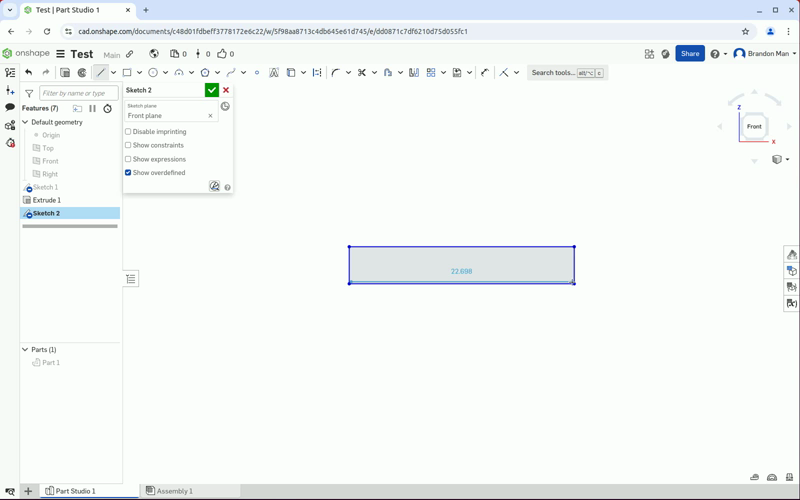
scroll(6)
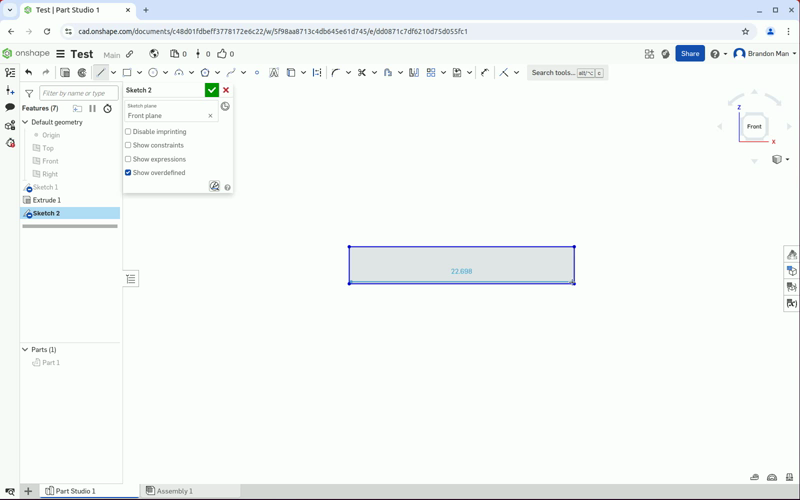
scroll(6)
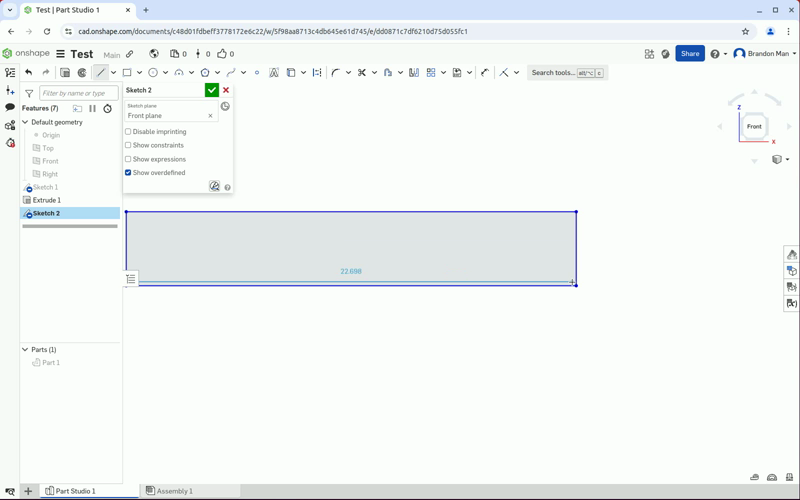
scroll(6)
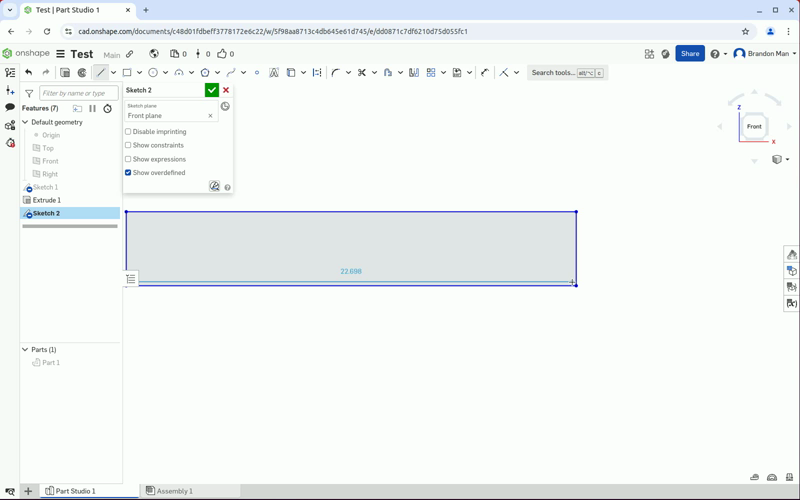
scroll(6)
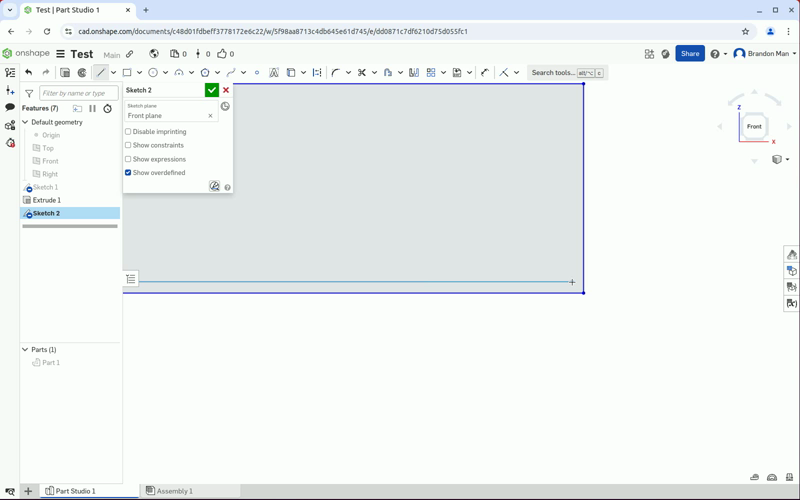
click(572, 281)
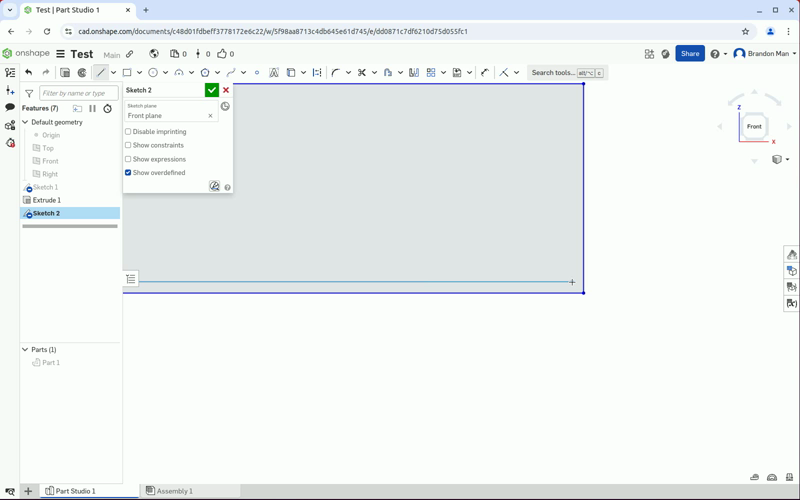
scroll(-6)
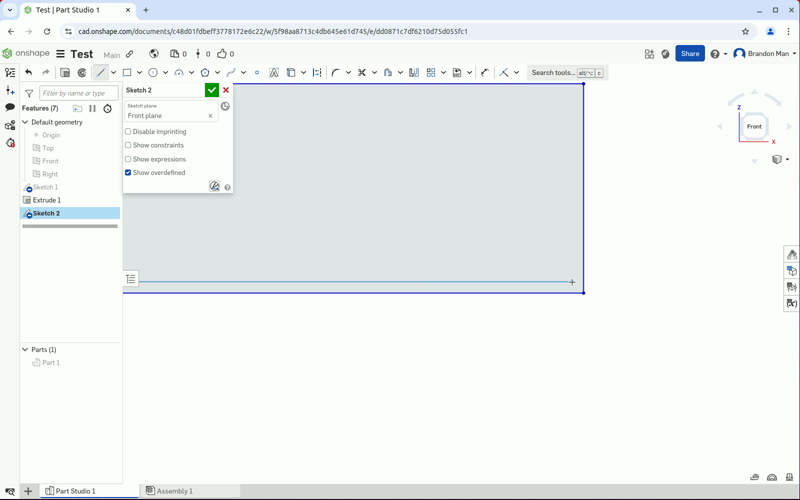
scroll(-6)
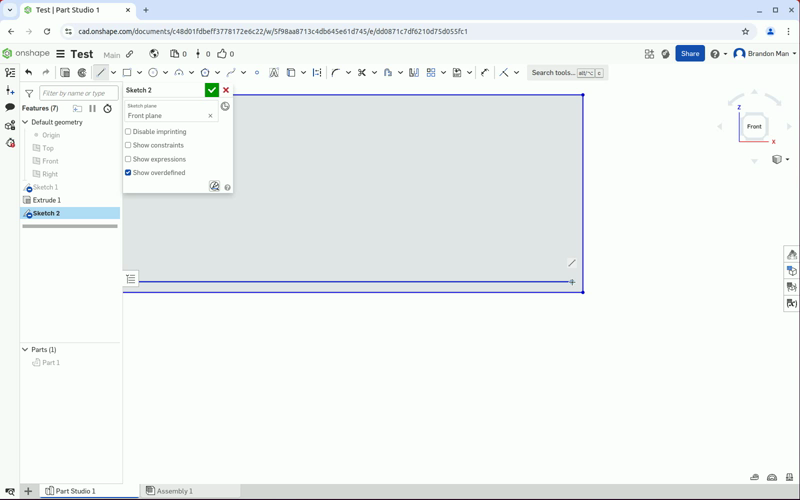
scroll(-6)
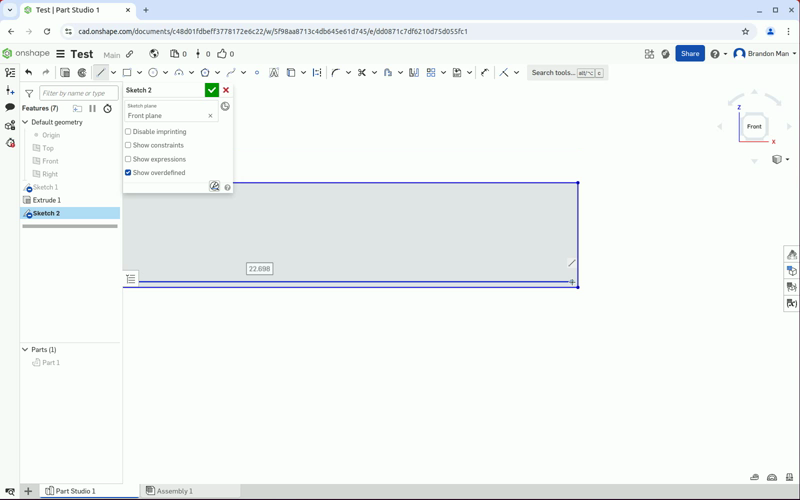
scroll(-6)
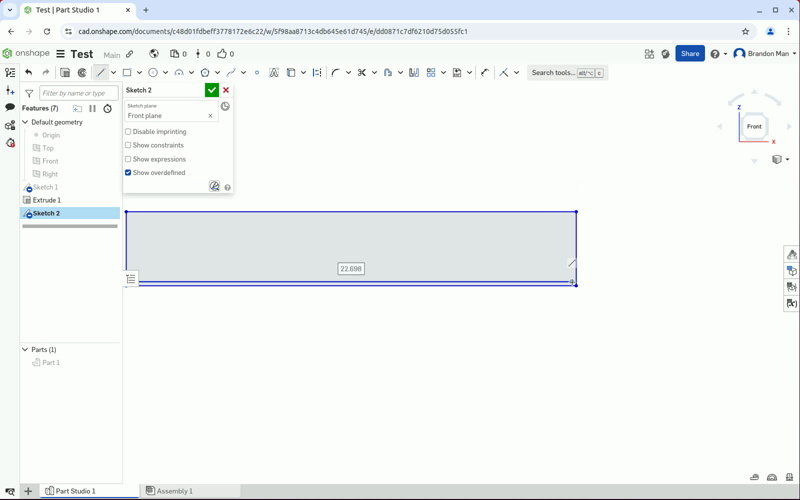
scroll(-6)
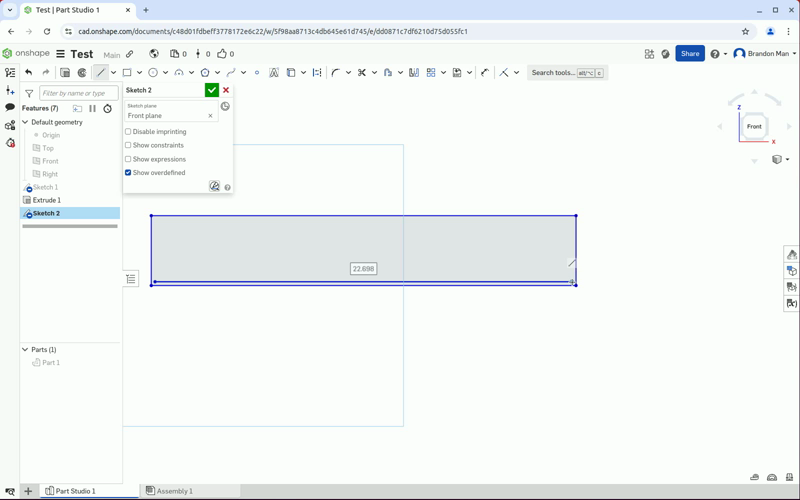
scroll(-6)
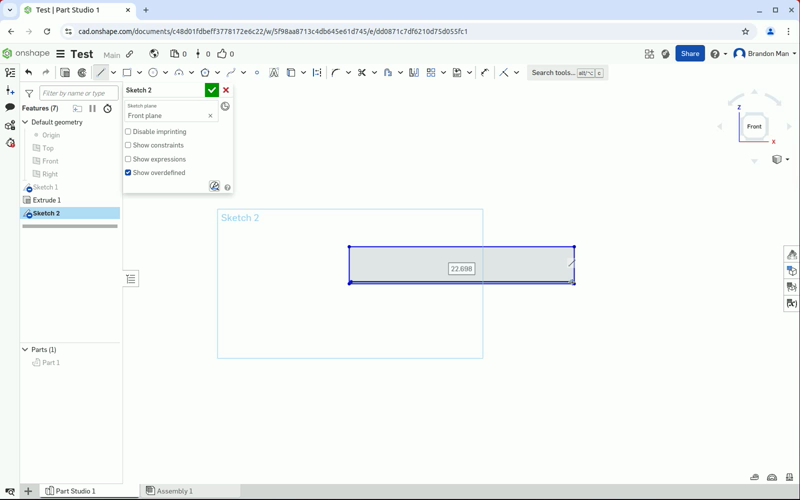
scroll(-6)
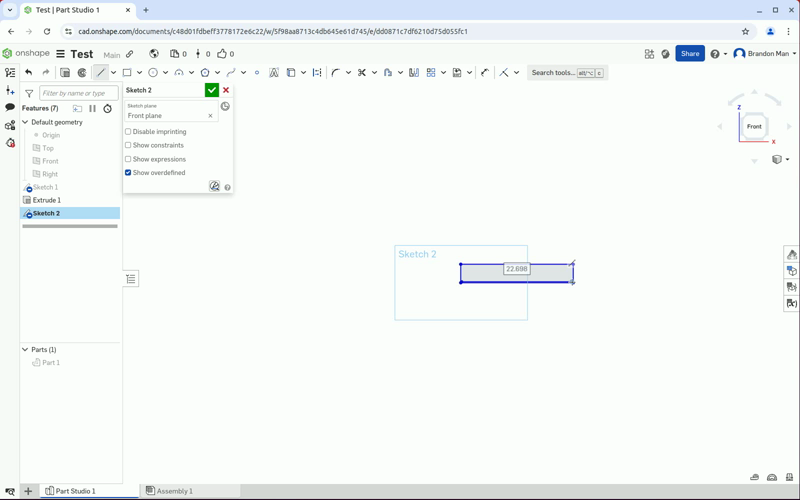
key_up(shift)
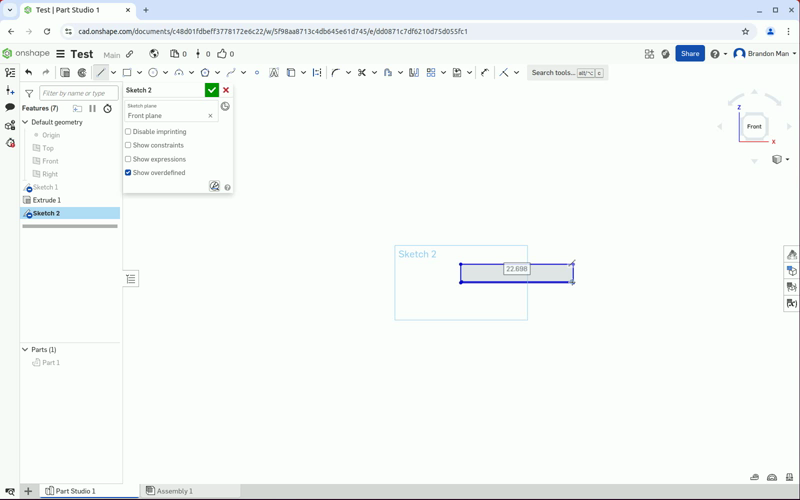
key_down(shift)
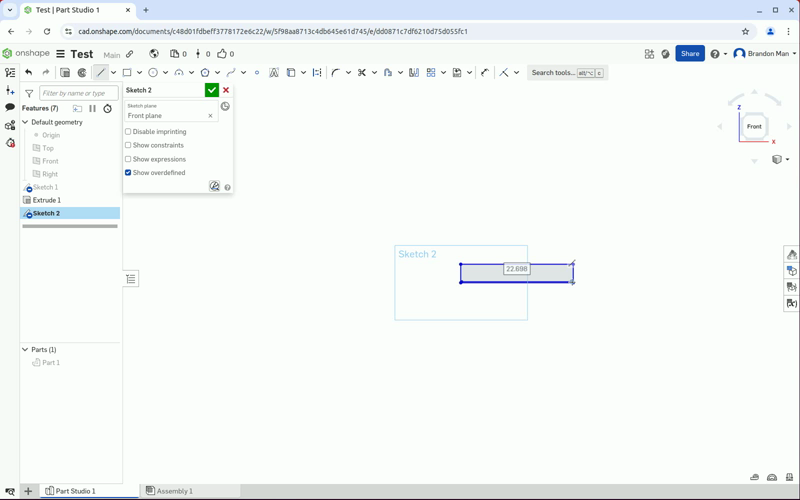
mouse_move(589, 281)
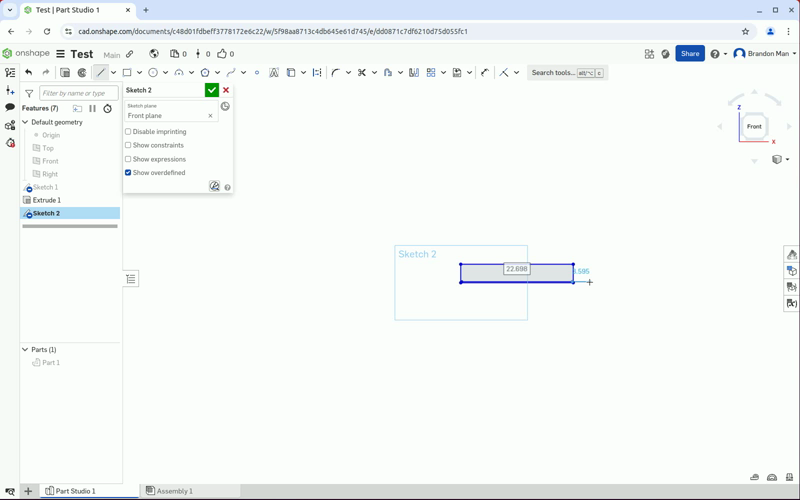
mouse_move(572, 265)
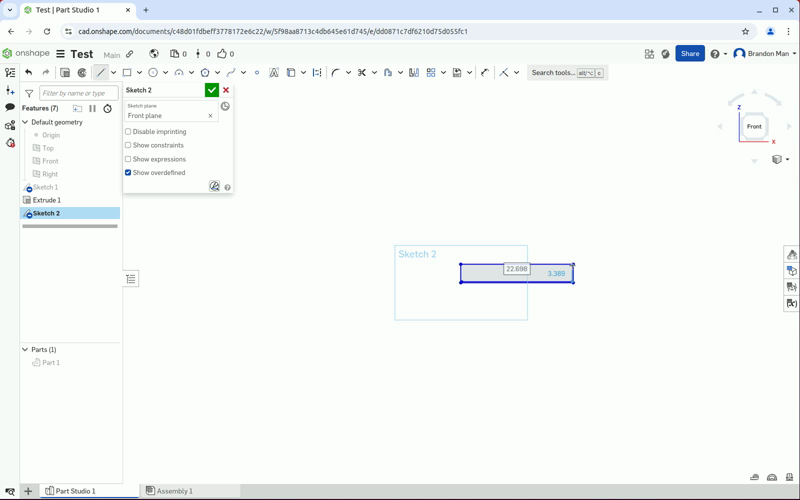
scroll(6)
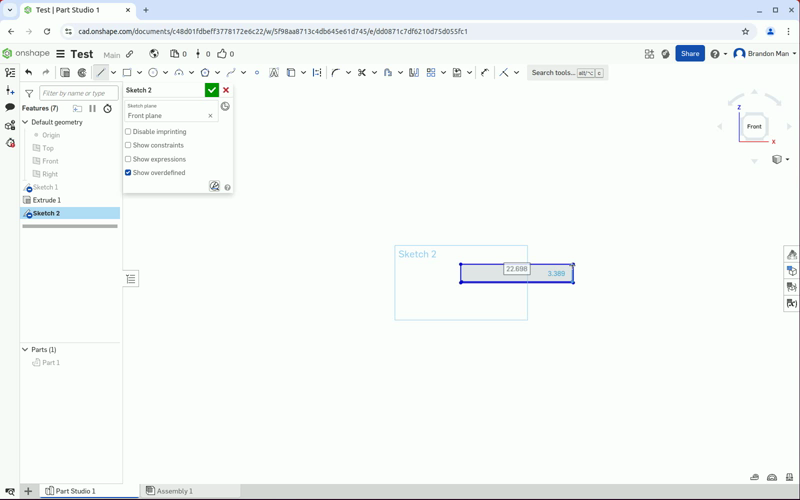
scroll(6)
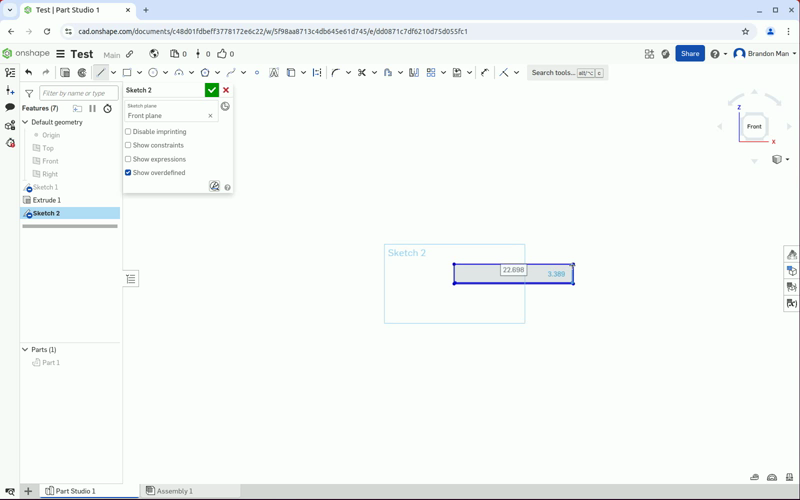
scroll(6)
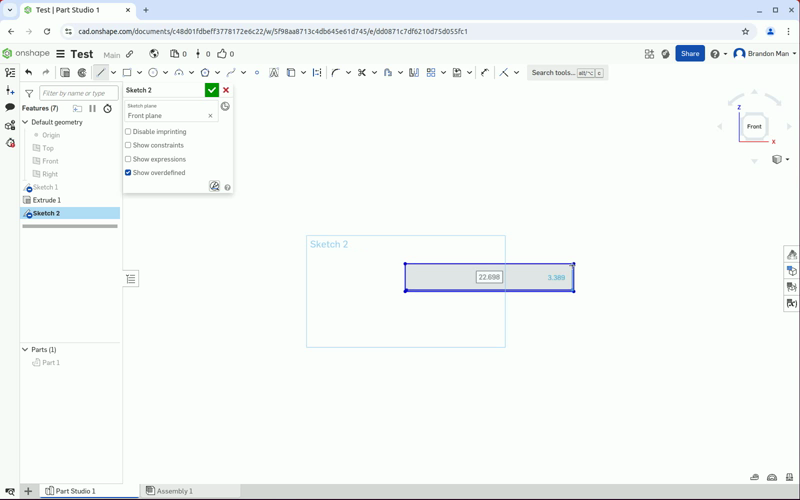
scroll(6)
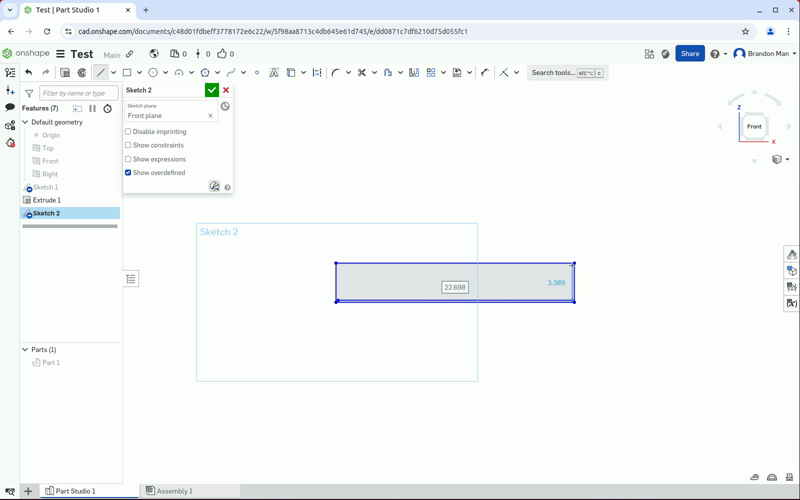
scroll(6)
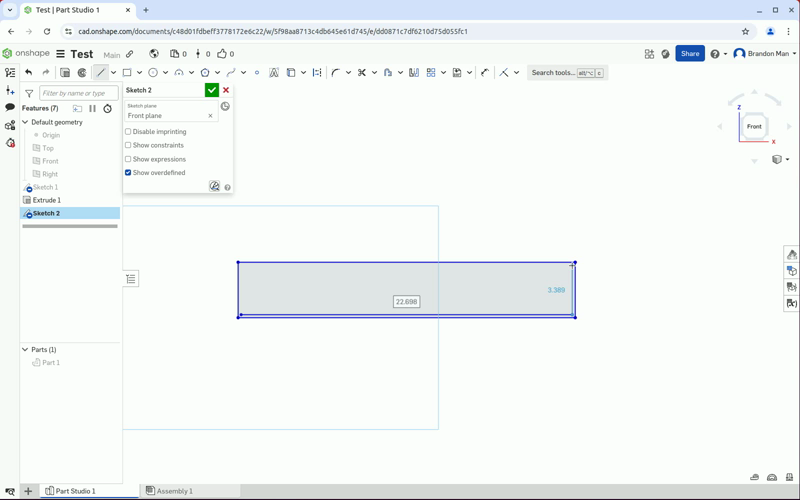
scroll(6)
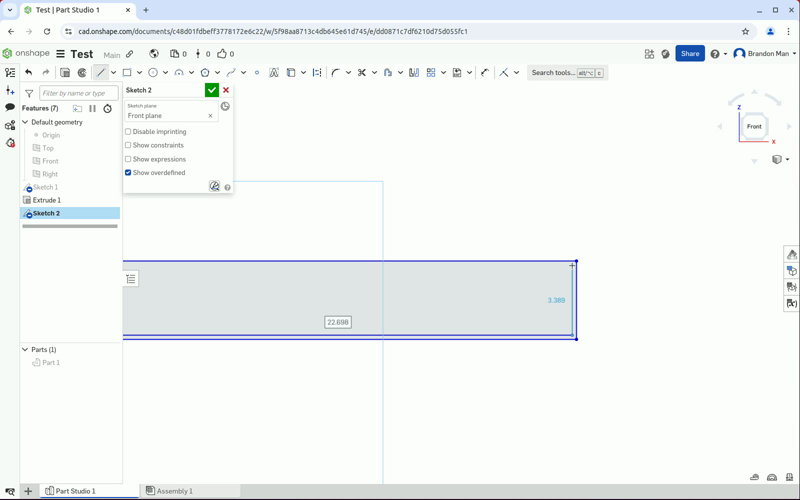
scroll(6)
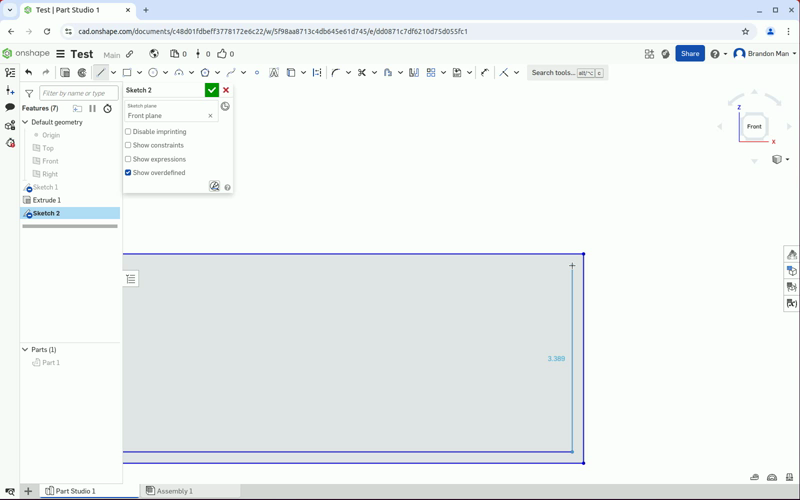
click(572, 265)
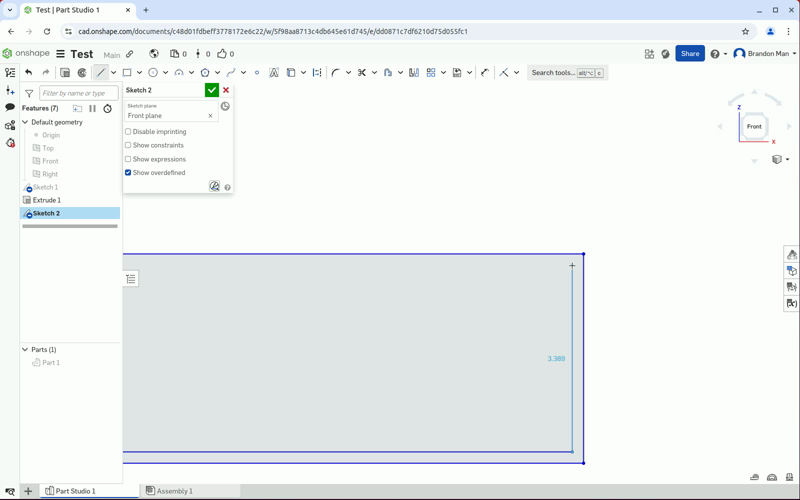
scroll(-6)
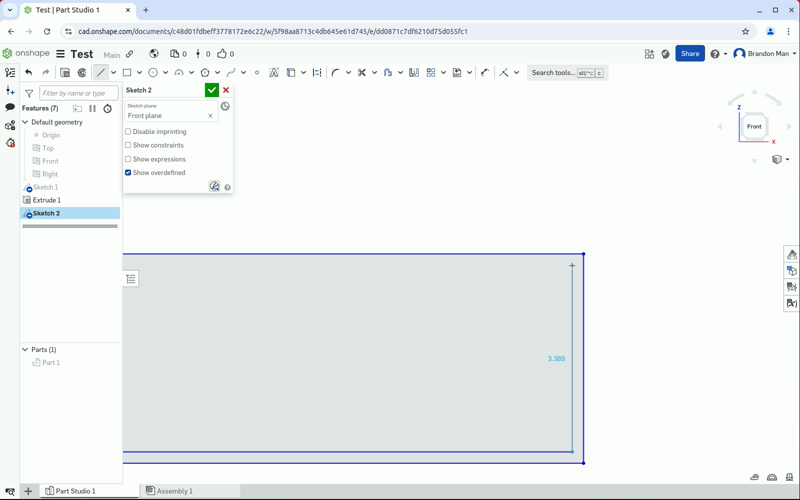
scroll(-6)
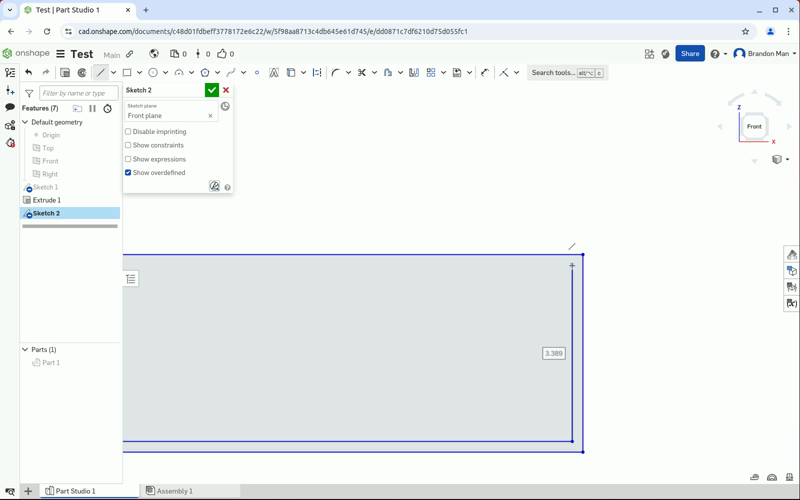
scroll(-6)
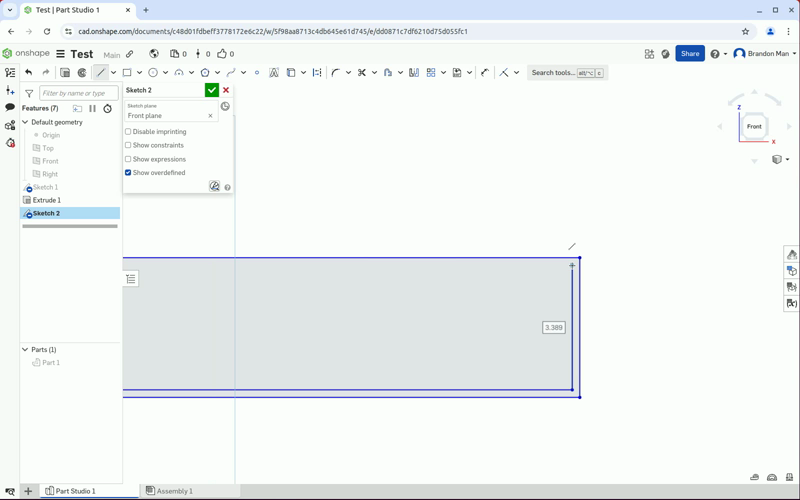
scroll(-6)
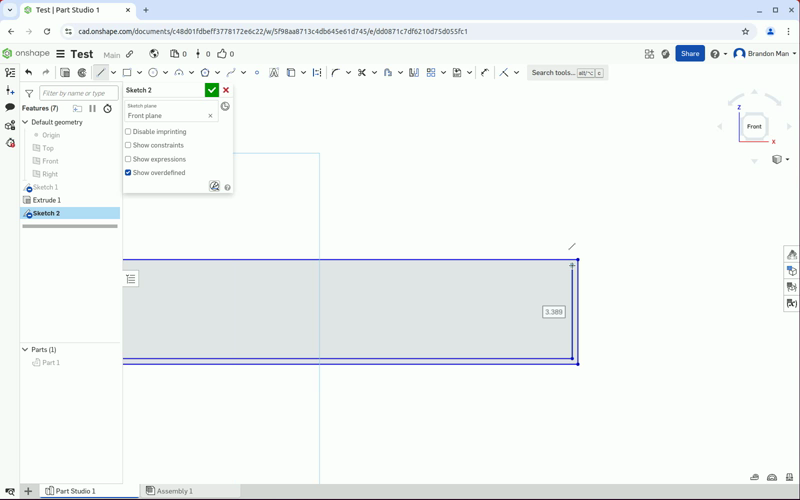
scroll(-6)
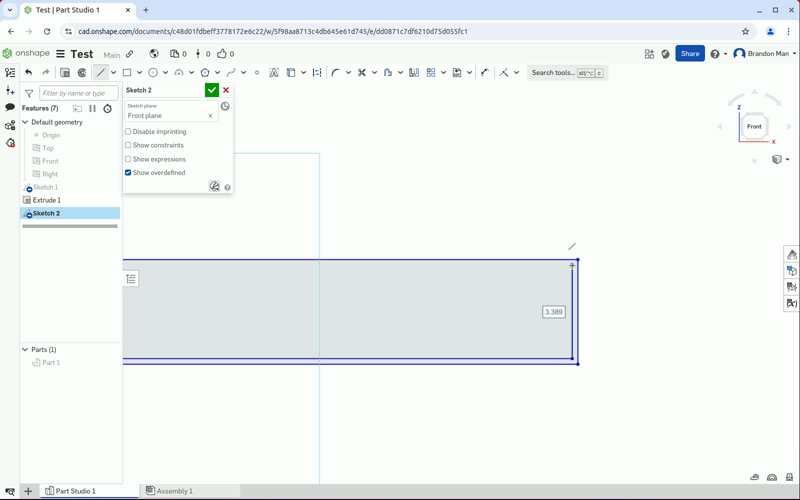
scroll(-6)
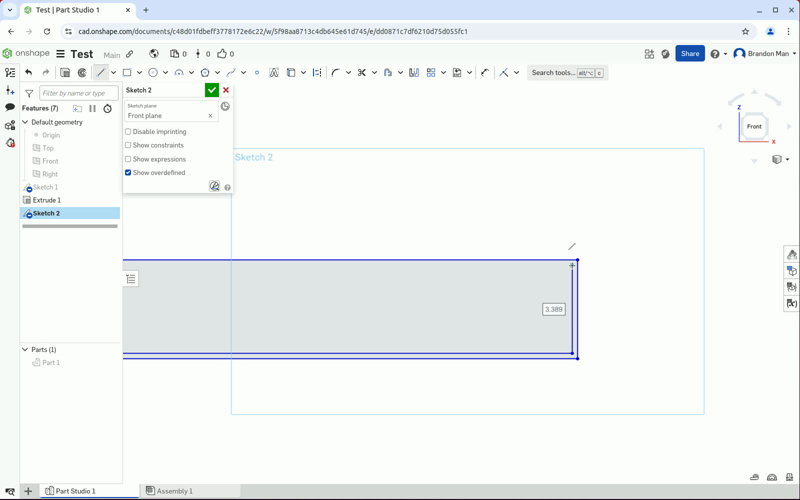
scroll(-6)
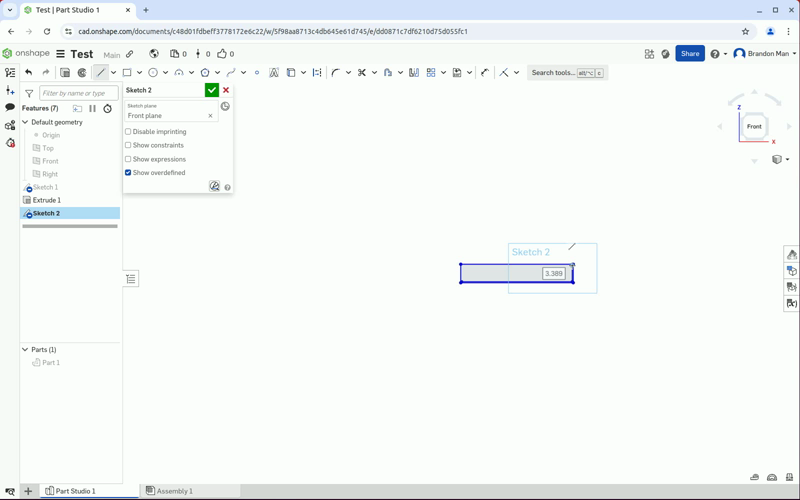
key_up(shift)
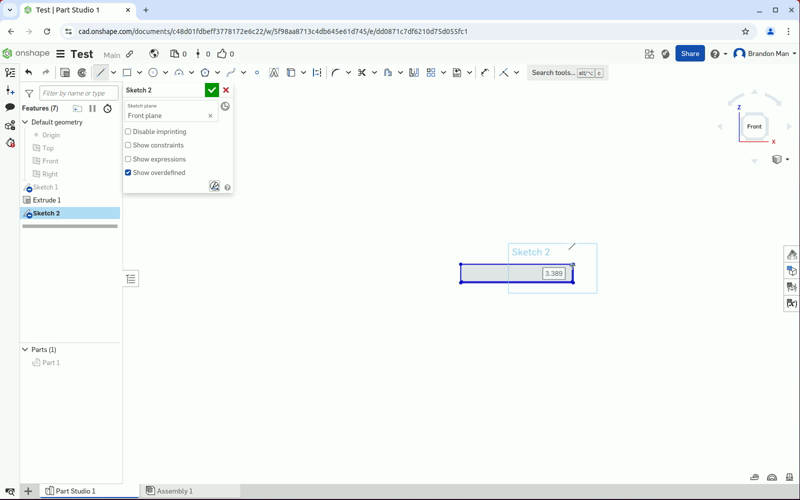
key_down(shift)
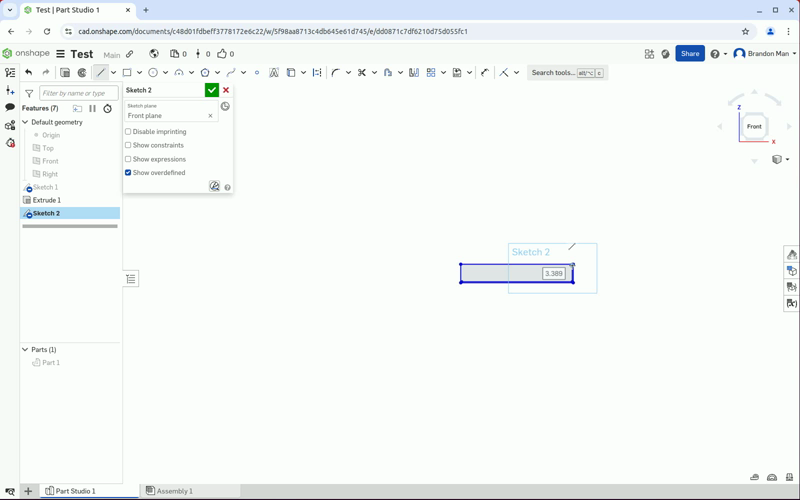
mouse_move(461, 265)
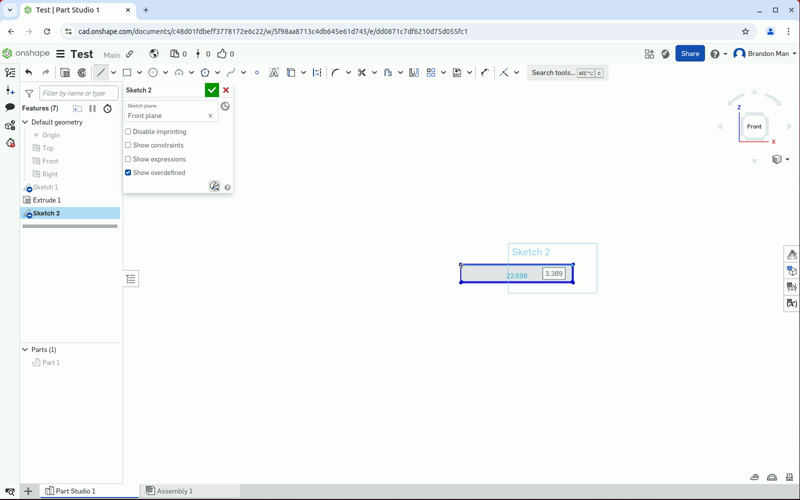
scroll(6)
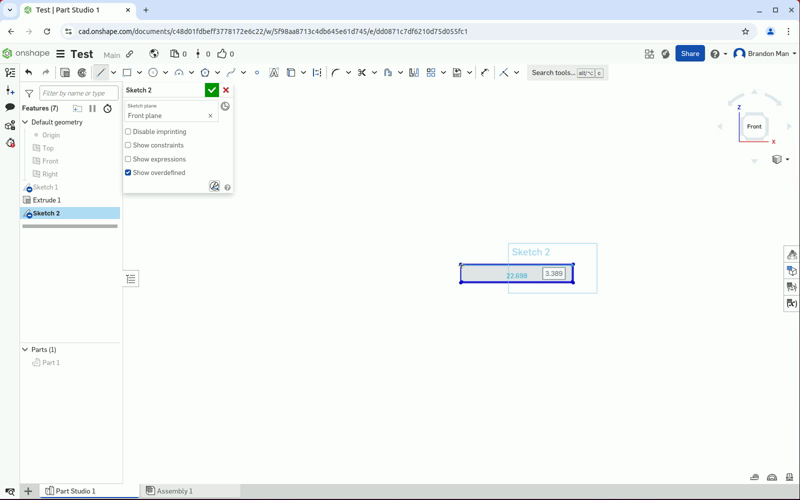
scroll(6)
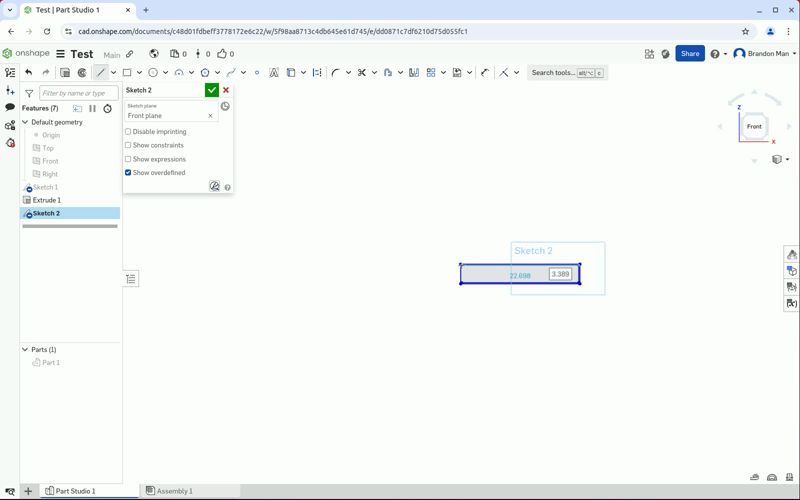
scroll(6)
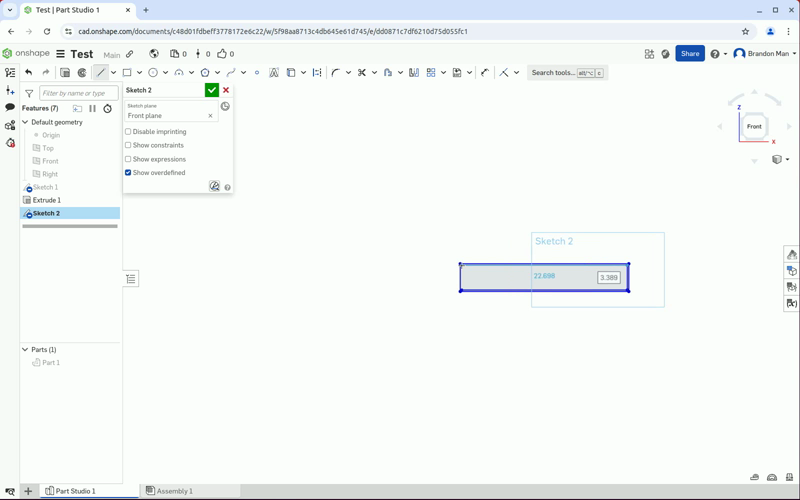
scroll(6)
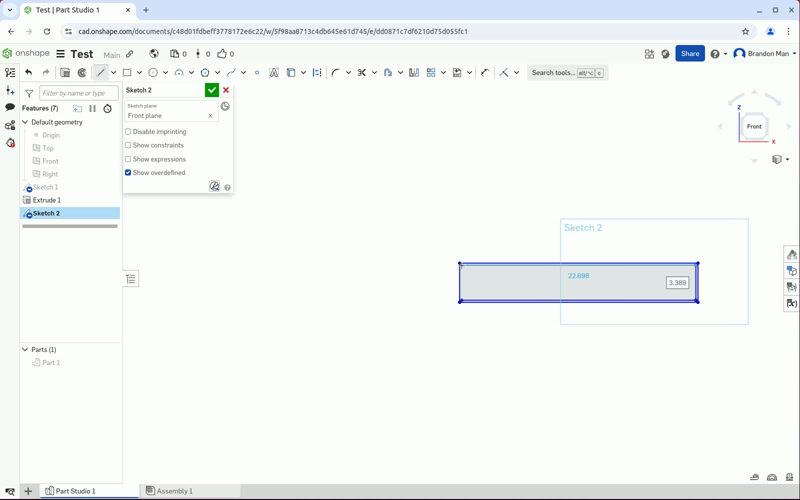
scroll(6)
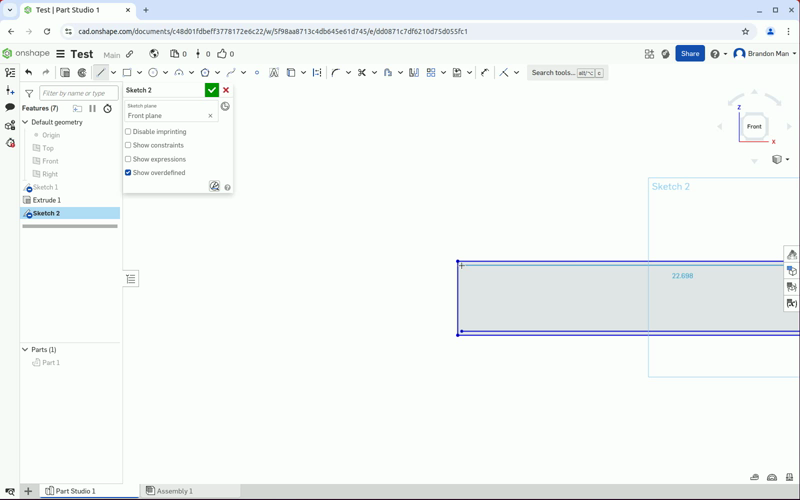
scroll(6)
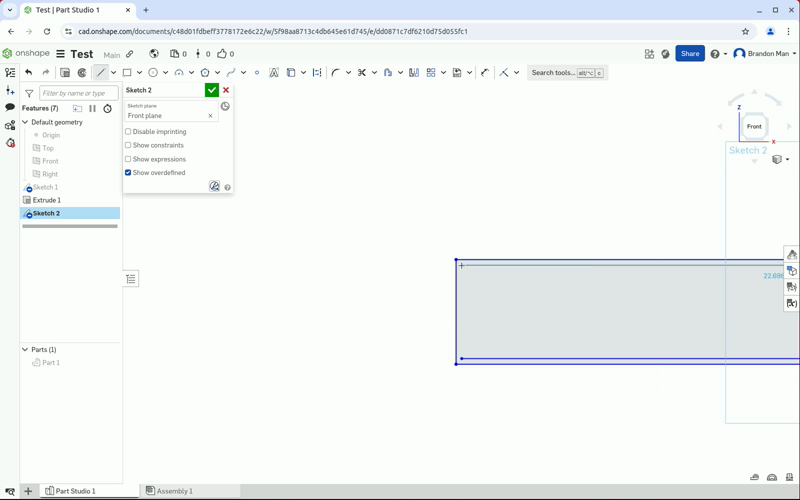
scroll(6)
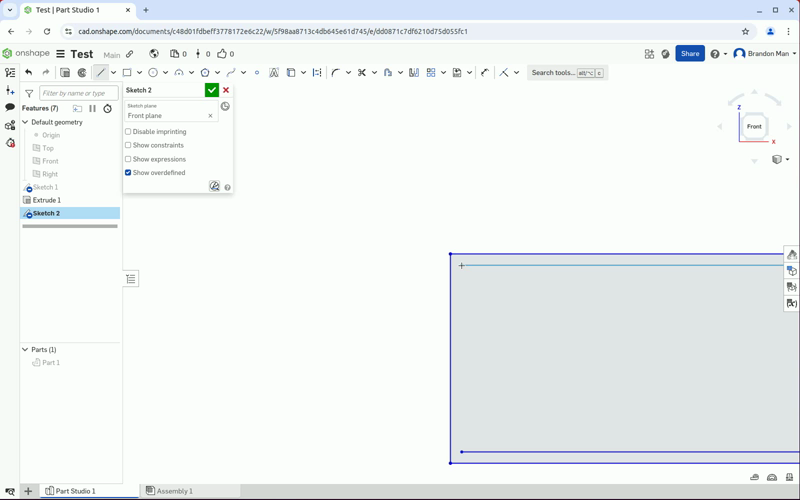
click(461, 265)
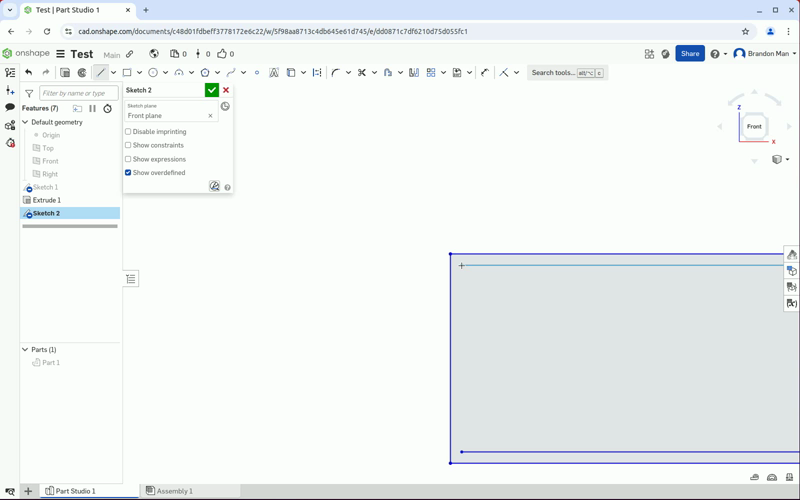
scroll(-6)
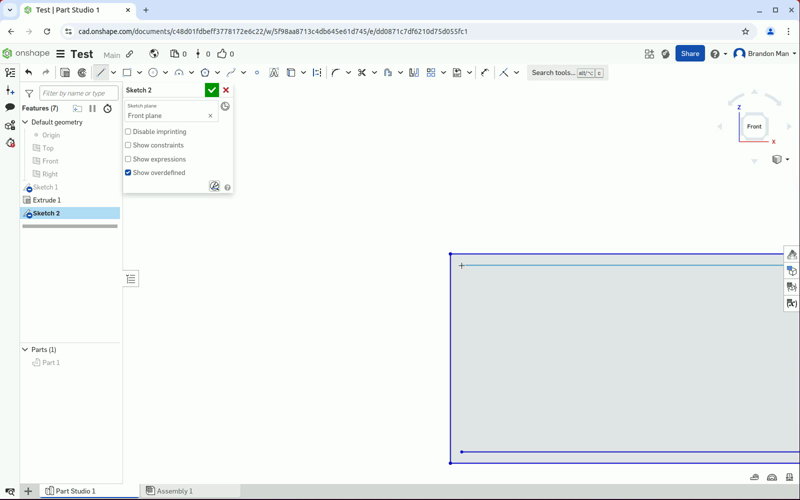
scroll(-6)
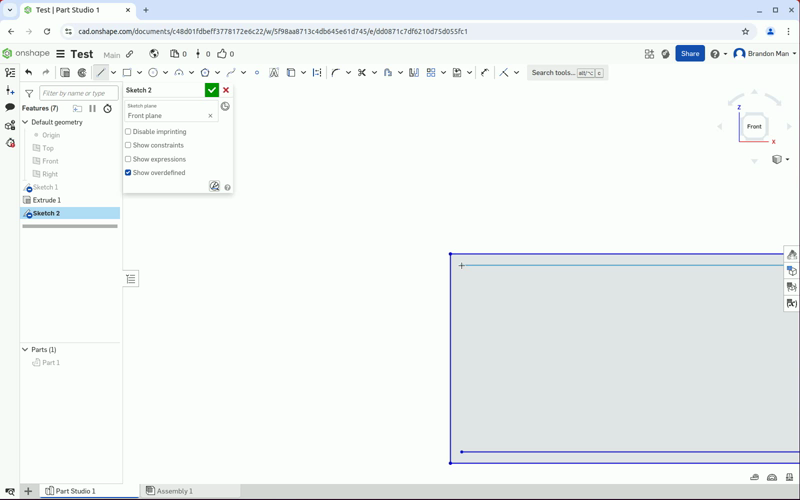
scroll(-6)
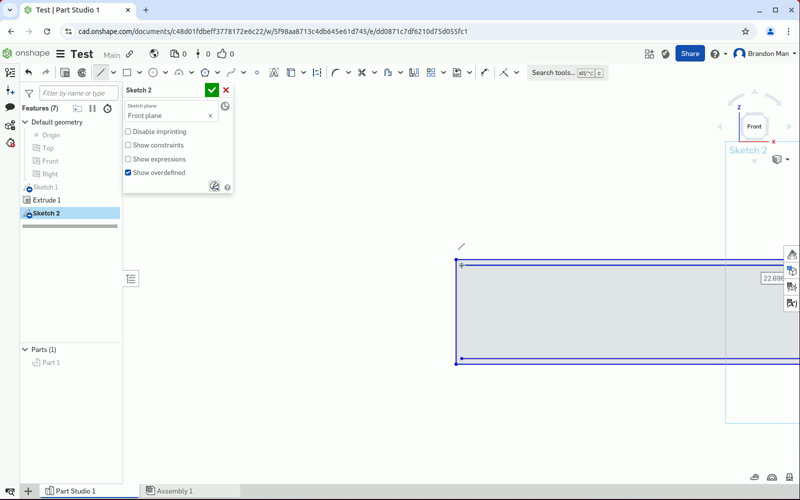
scroll(-6)
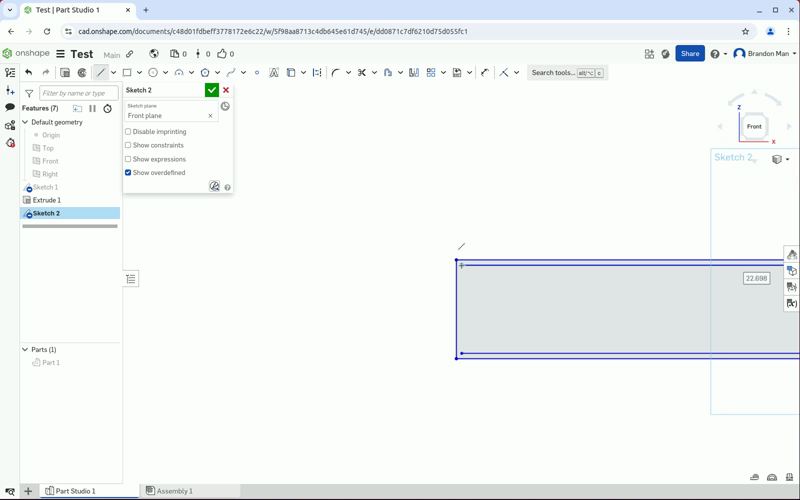
scroll(-6)
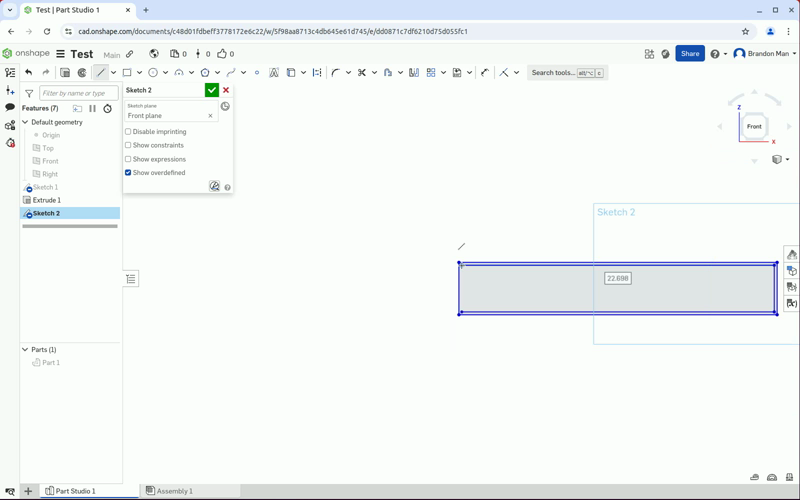
scroll(-6)
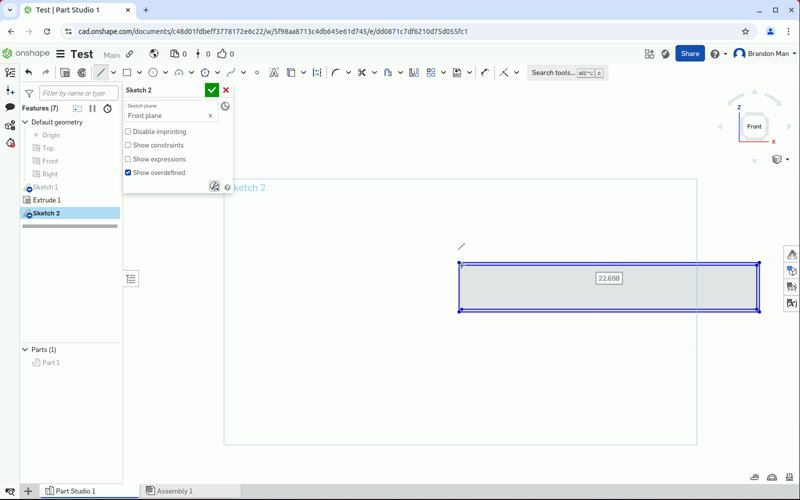
scroll(-6)
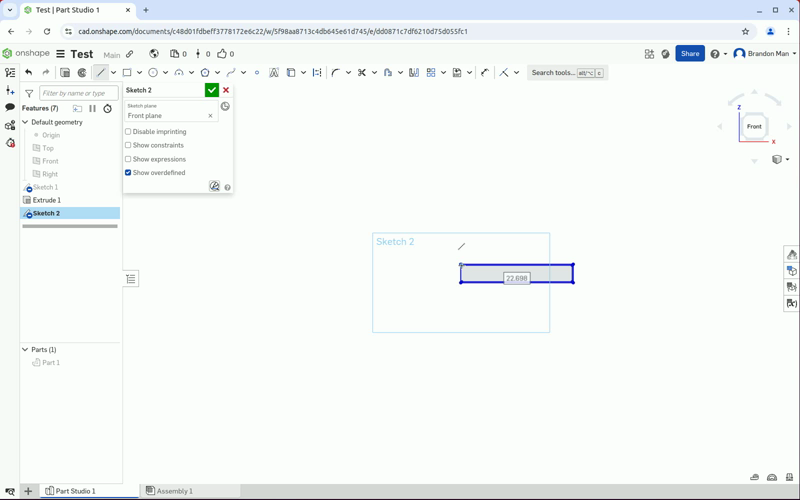
key_up(shift)
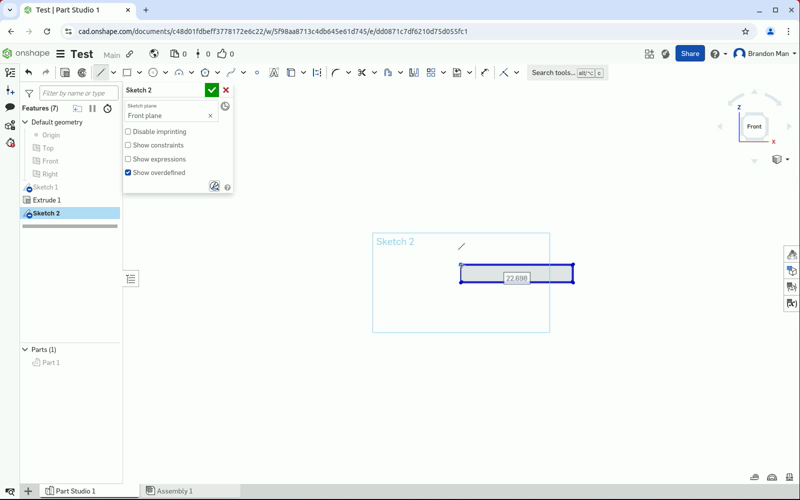
mouse_move(492, 265)
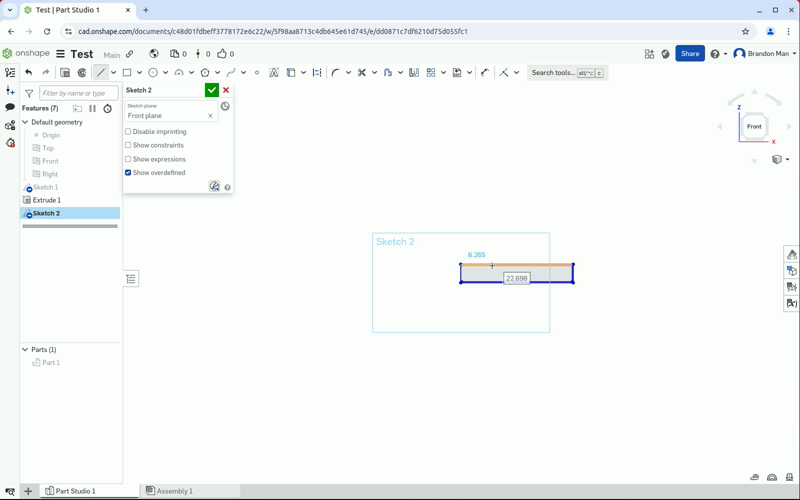
key_down(shift)
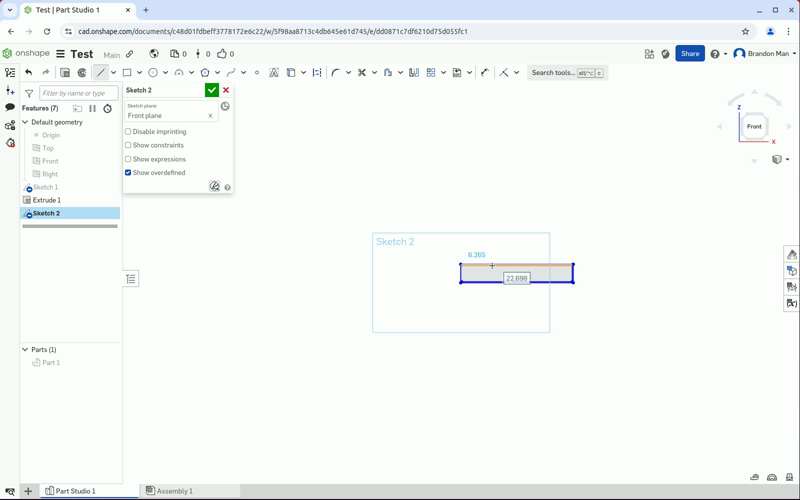
mouse_move(461, 281)
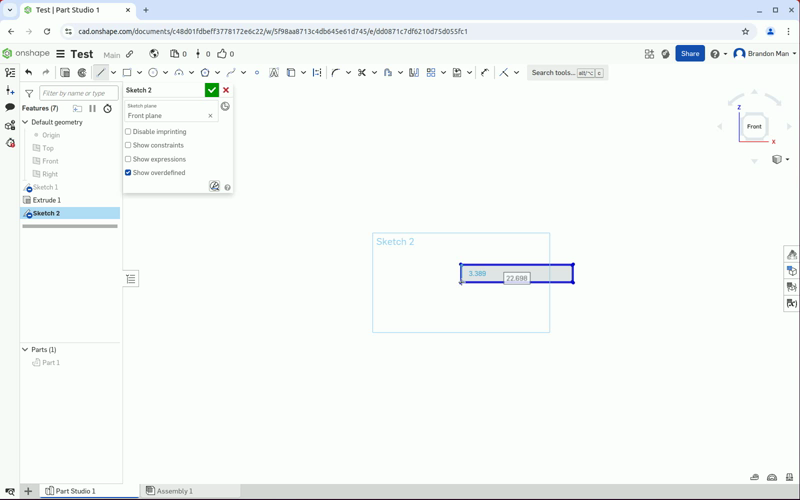
scroll(6)
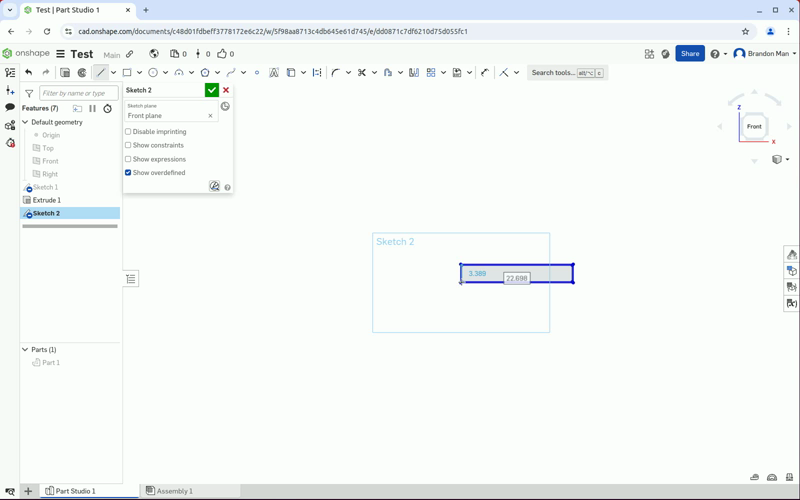
scroll(6)
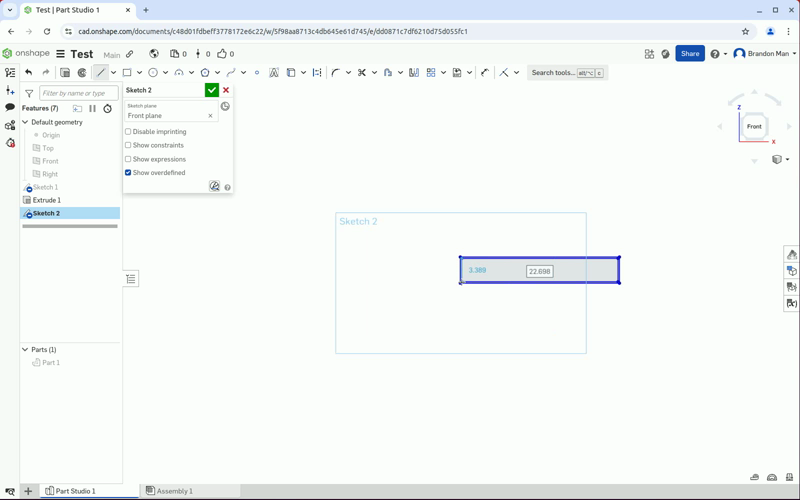
scroll(6)
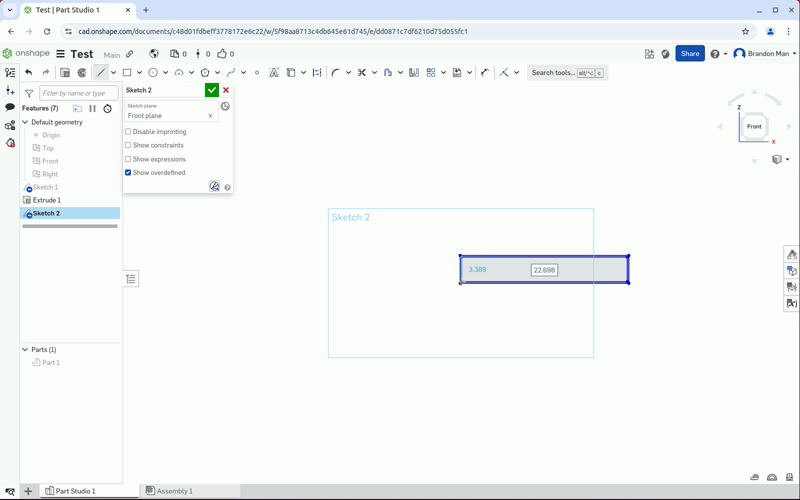
scroll(6)
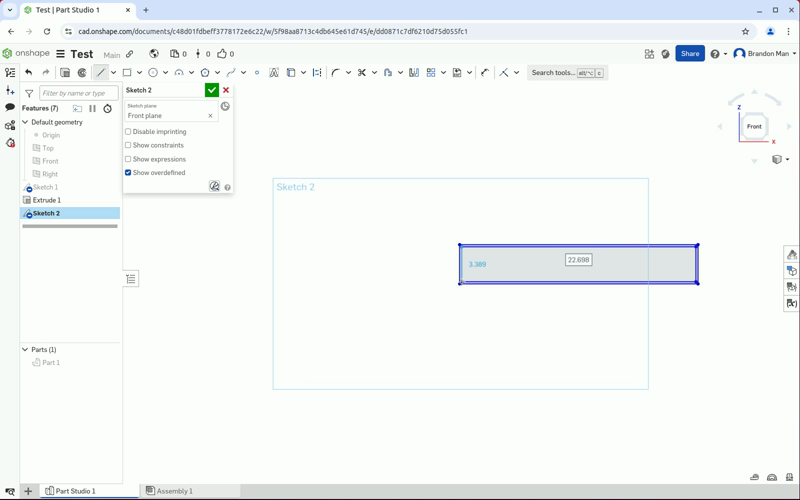
scroll(6)
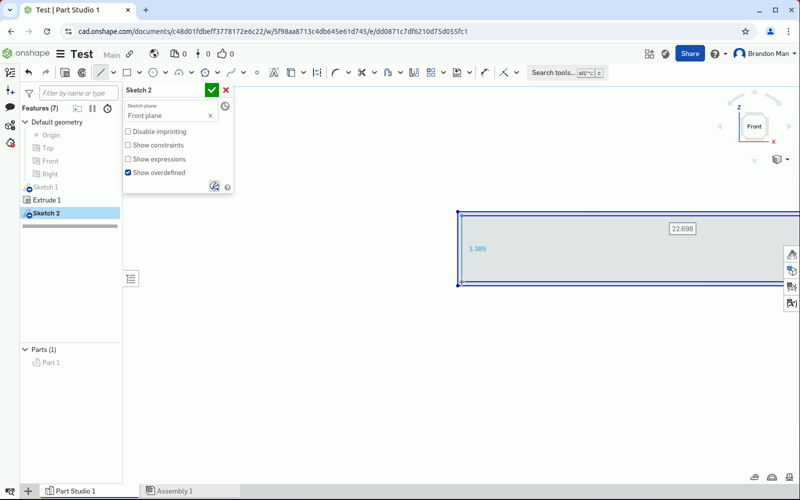
scroll(6)
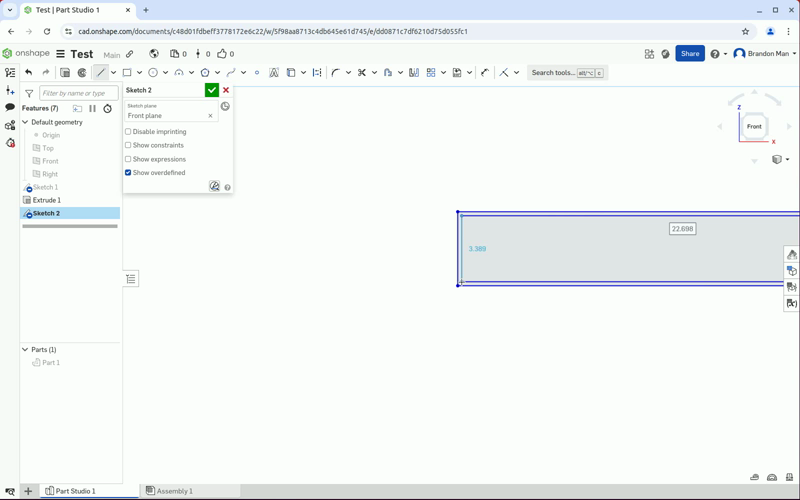
scroll(6)
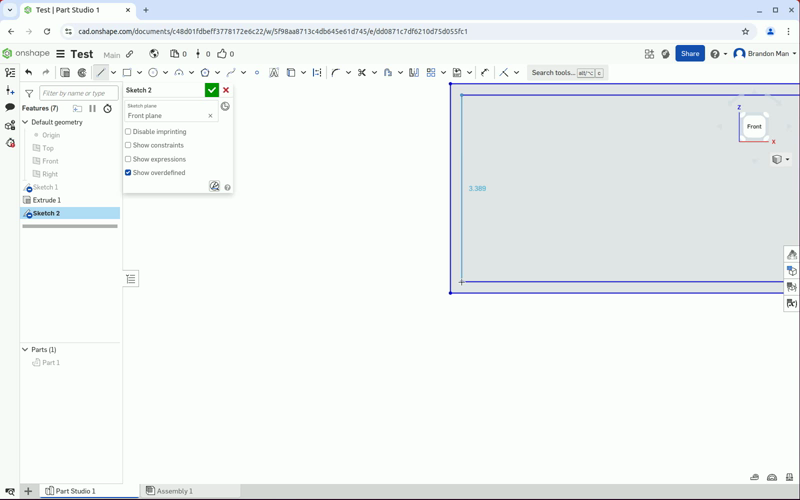
key_up(shift)
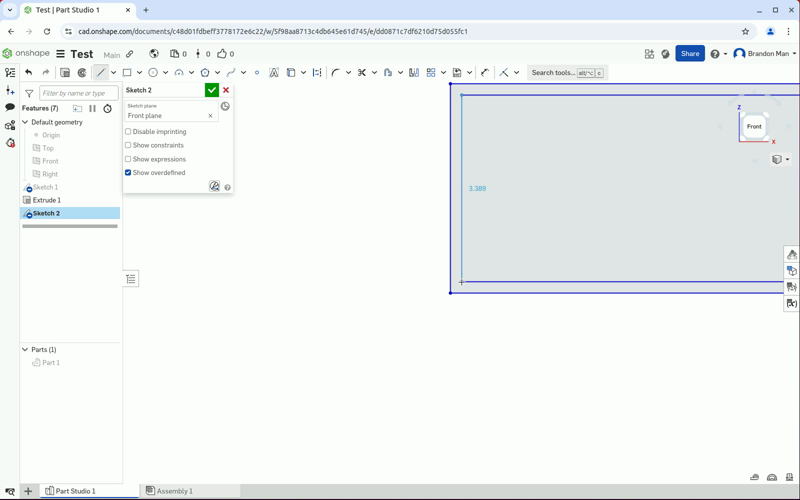
click(461, 281)
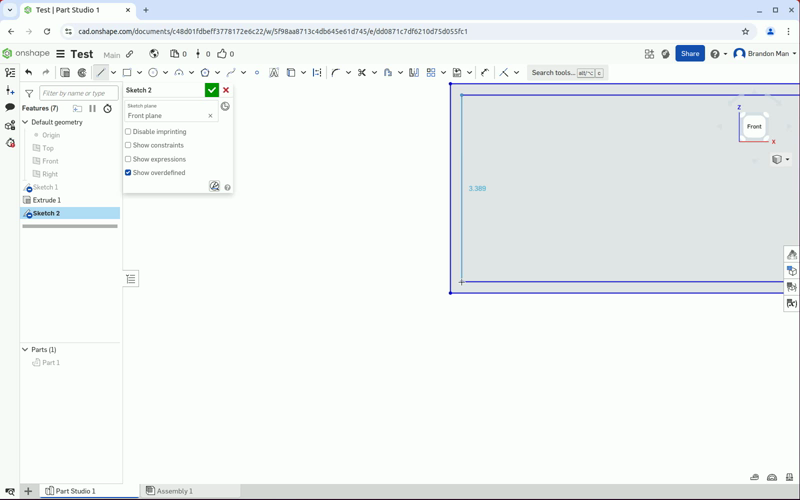
scroll(-6)
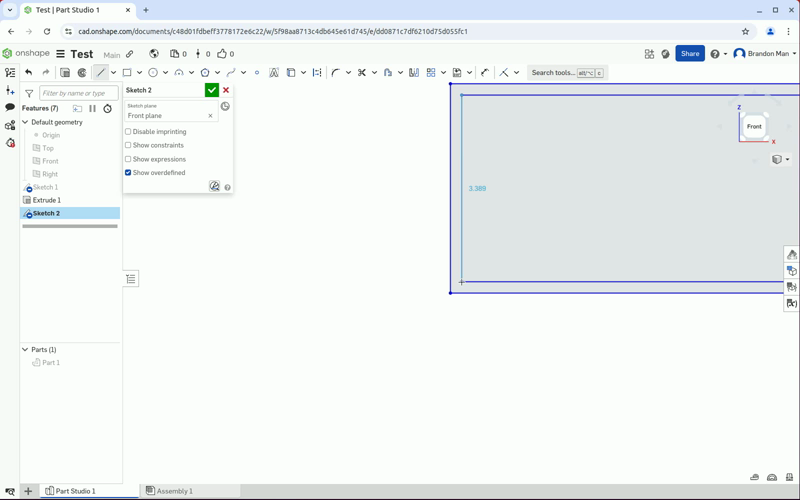
scroll(-6)
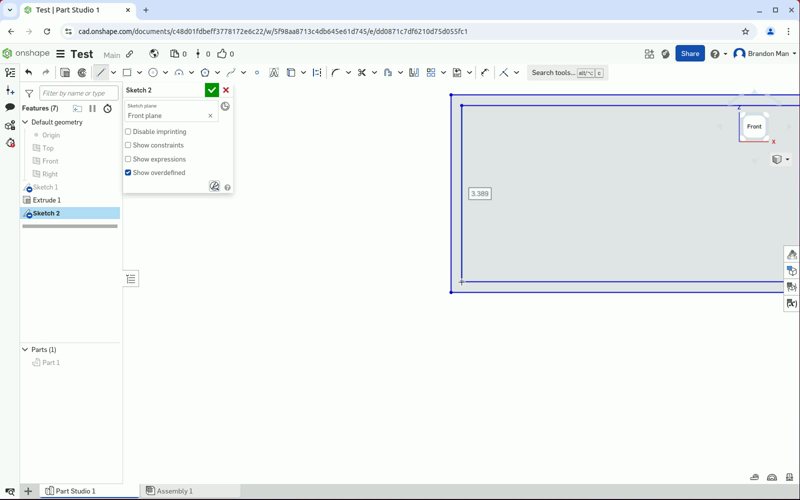
scroll(-6)
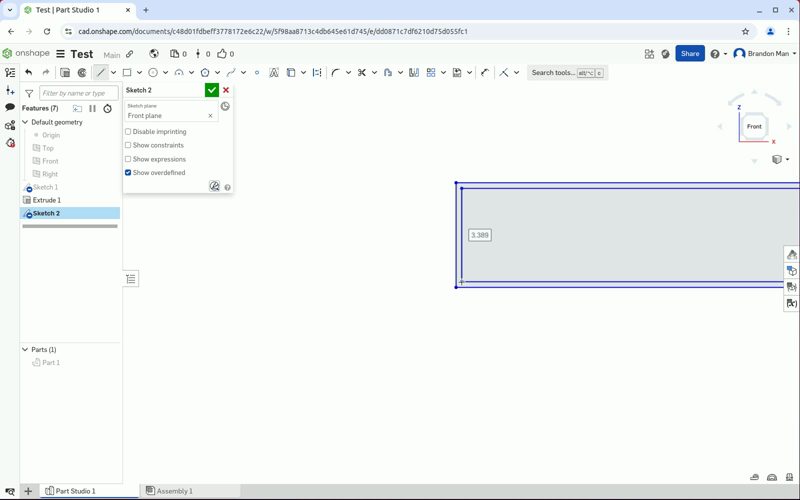
scroll(-6)
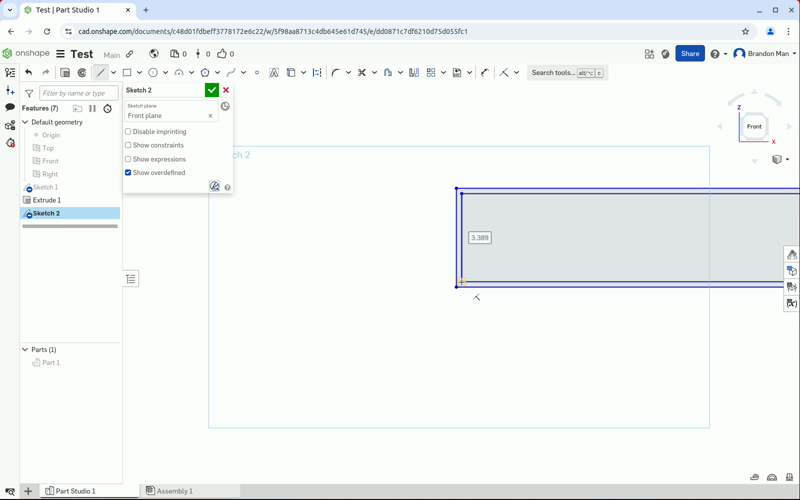
scroll(-6)
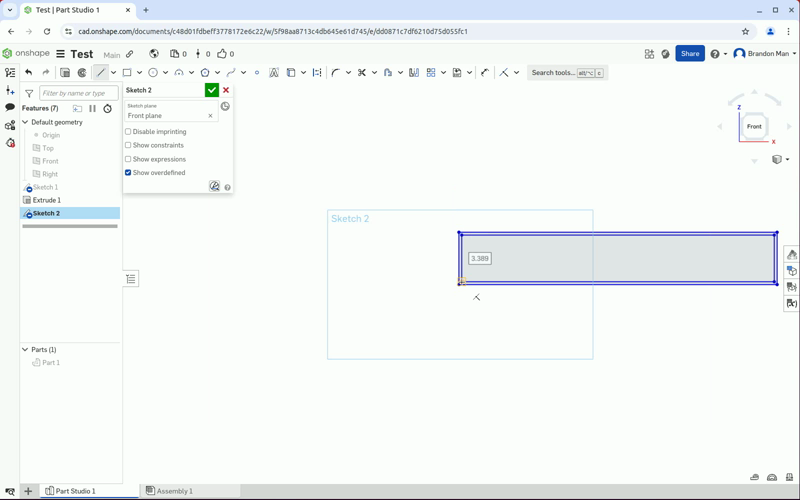
scroll(-6)
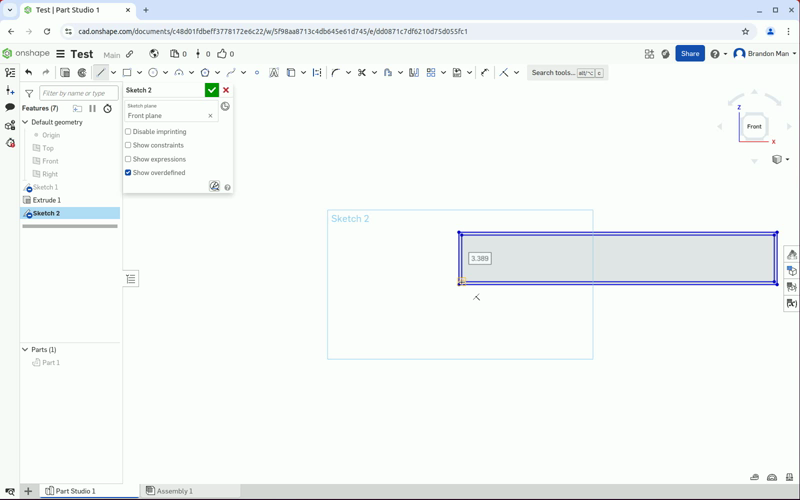
scroll(-6)
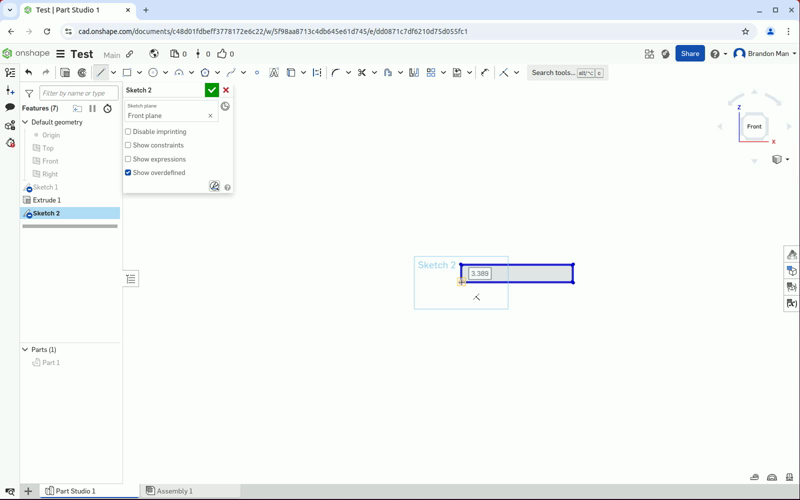
key(esc)
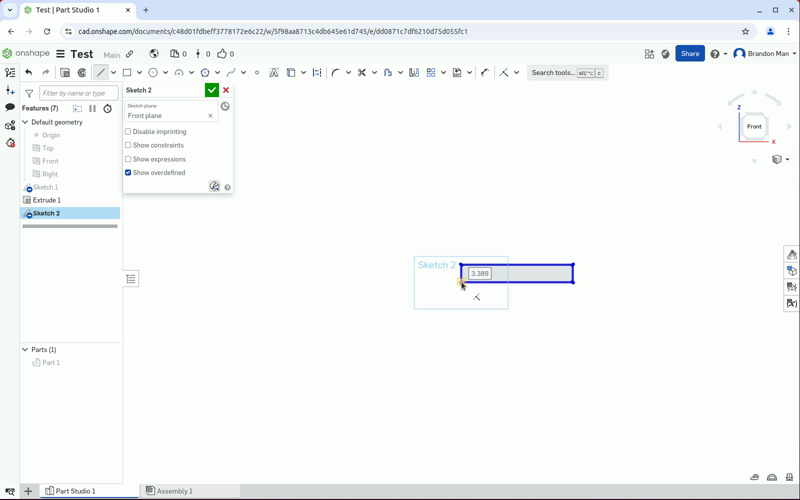
mouse_move(484, 264)
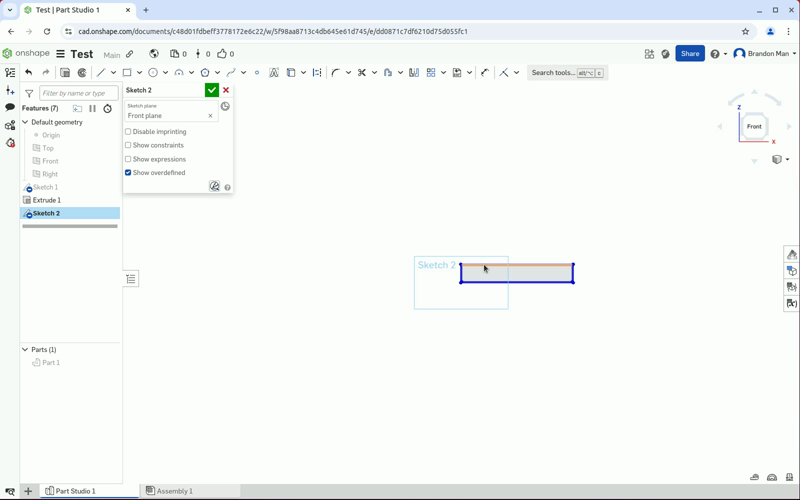
scroll(6)
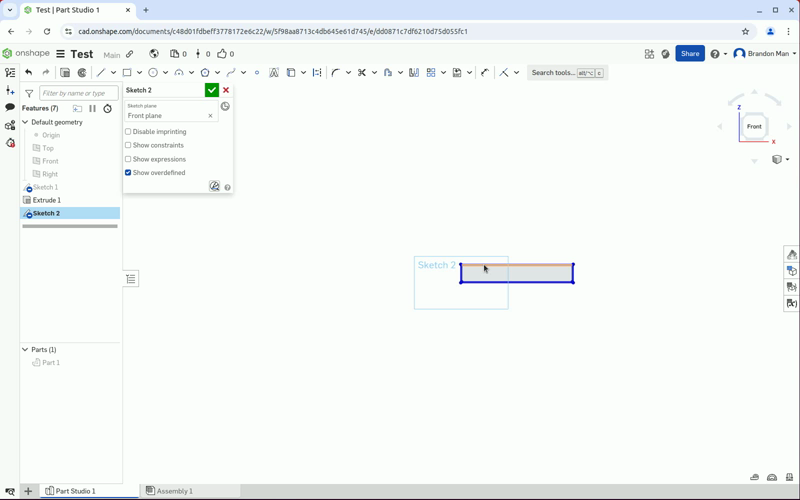
scroll(6)
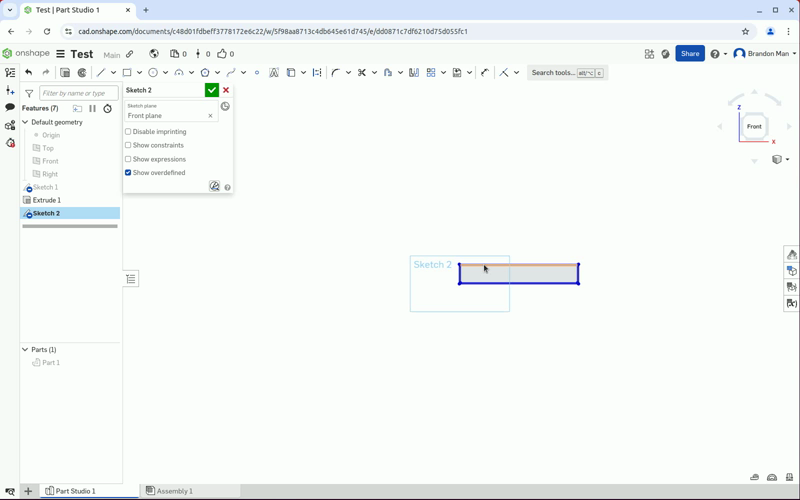
scroll(6)
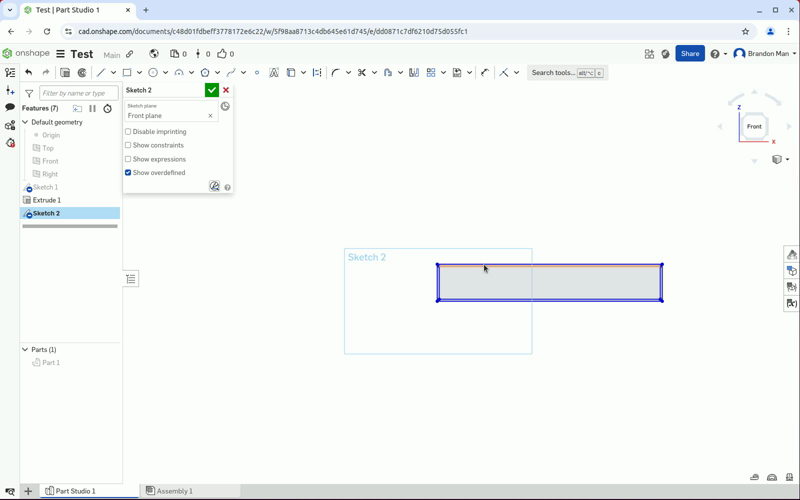
scroll(6)
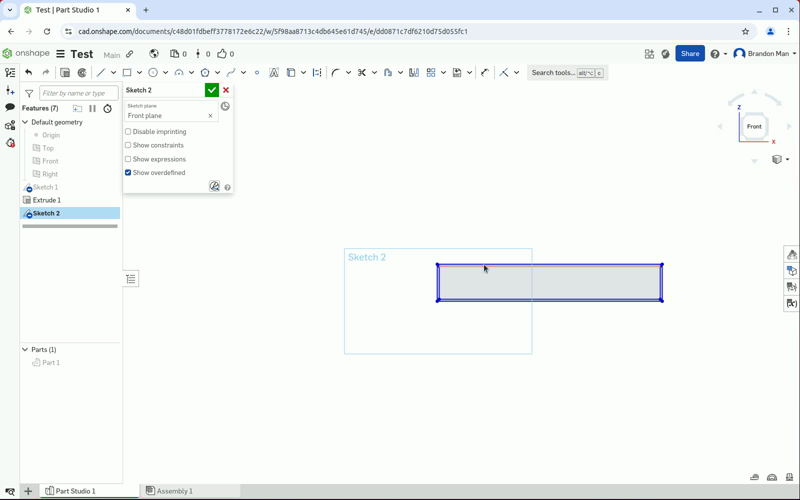
scroll(6)
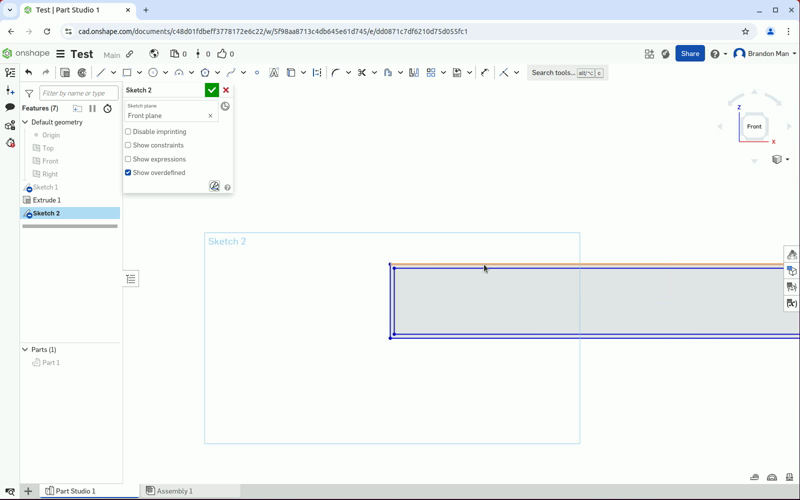
scroll(6)
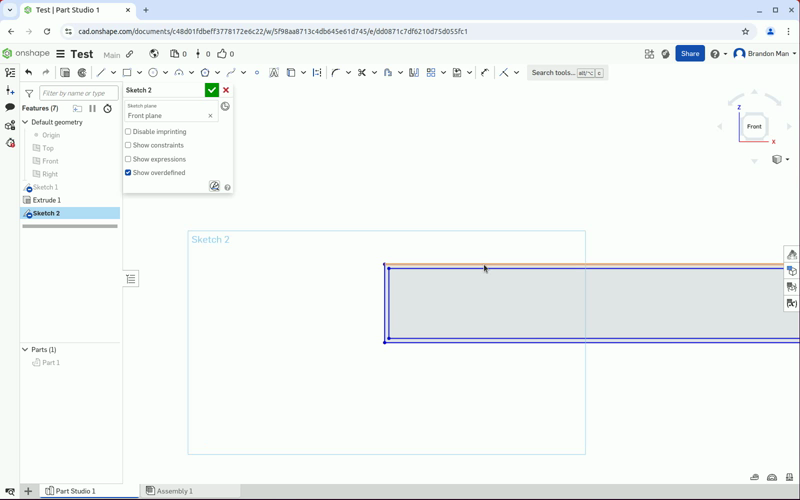
scroll(6)
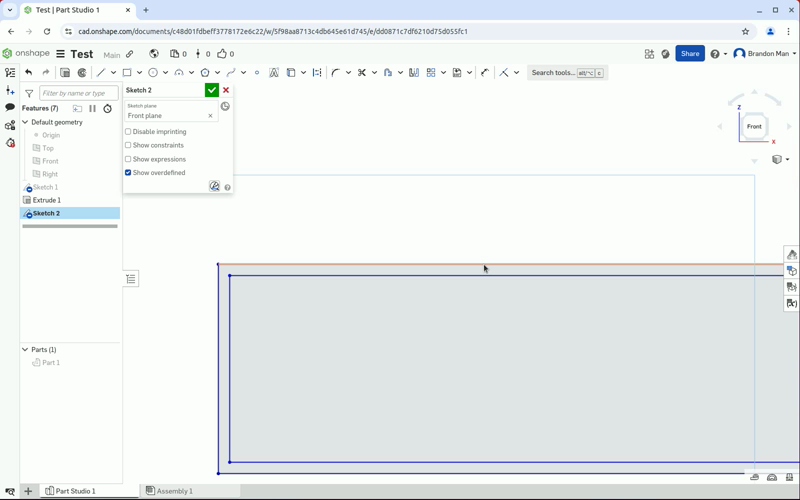
click(484, 264)
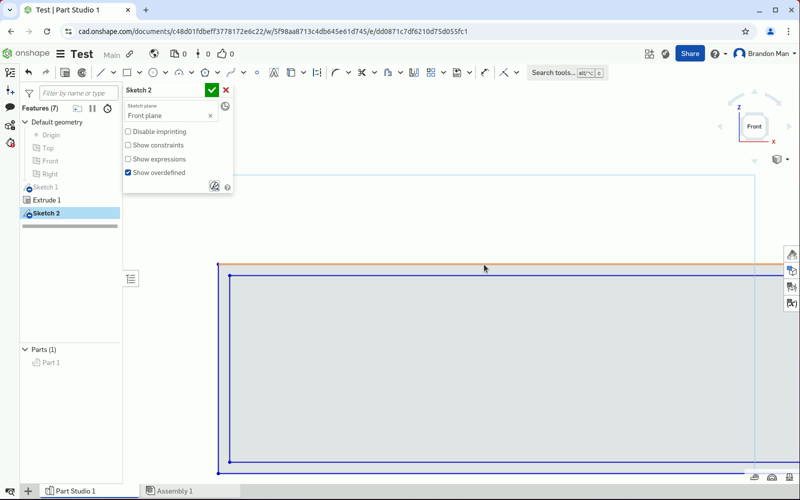
scroll(-6)
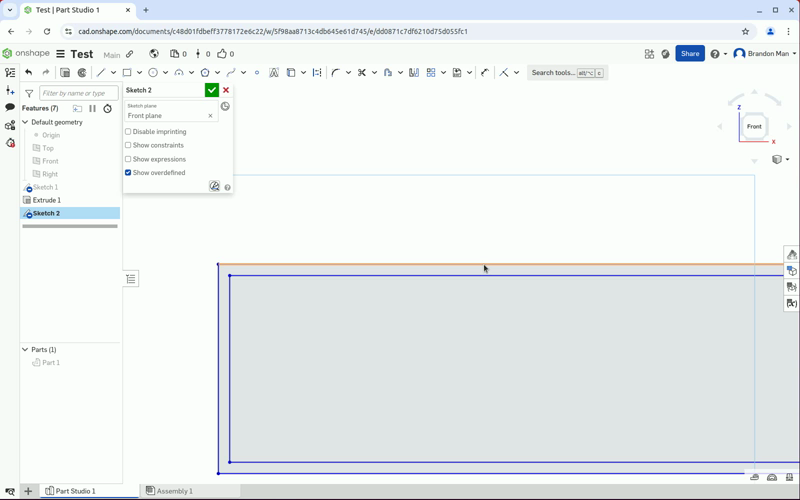
scroll(-6)
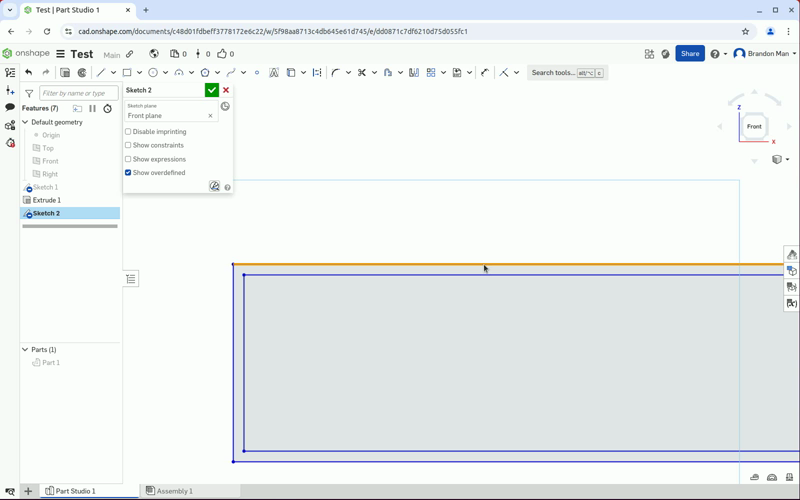
scroll(-6)
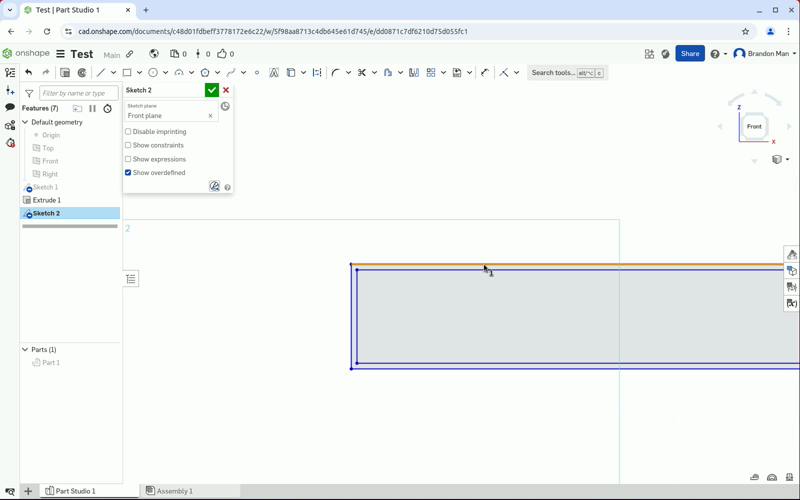
scroll(-6)
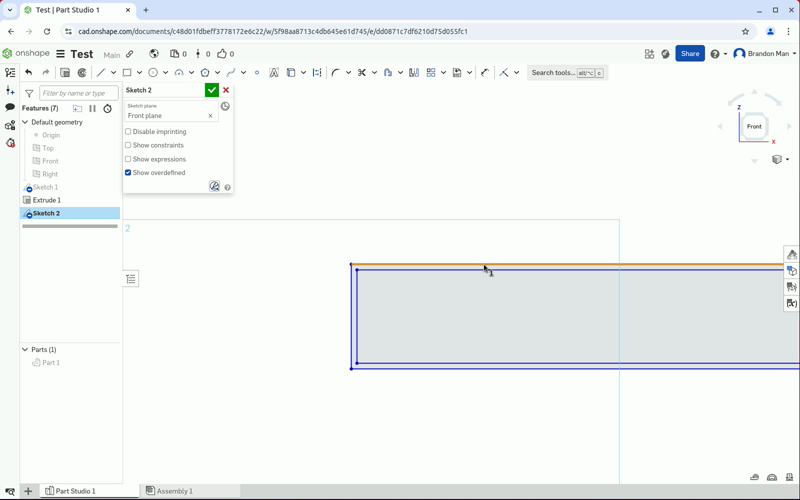
scroll(-6)
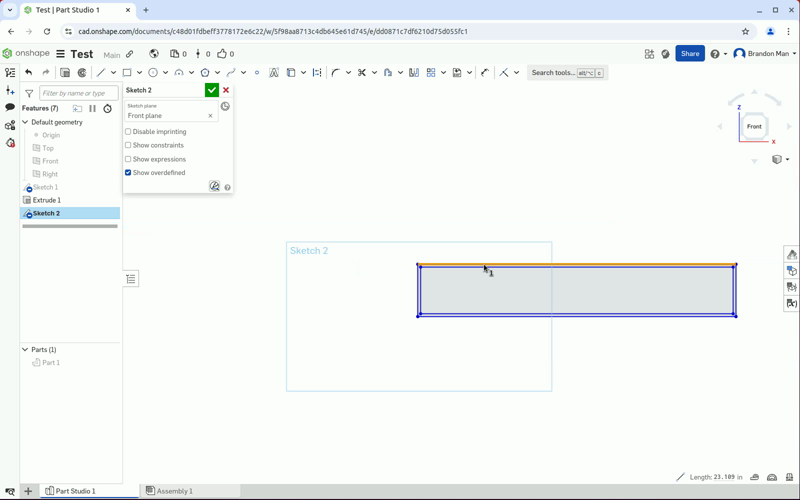
scroll(-6)
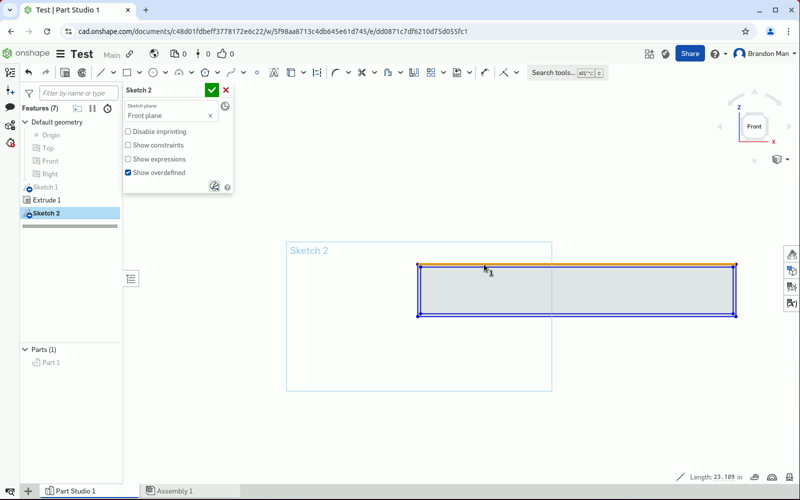
scroll(-6)
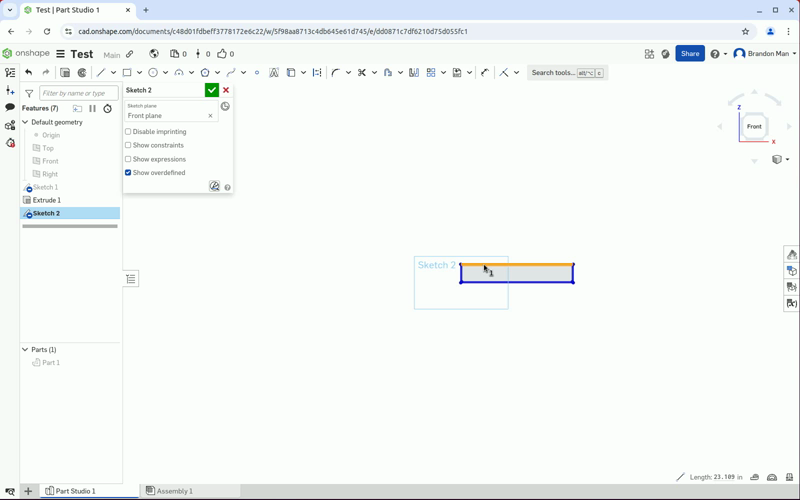
mouse_move(73, 352)
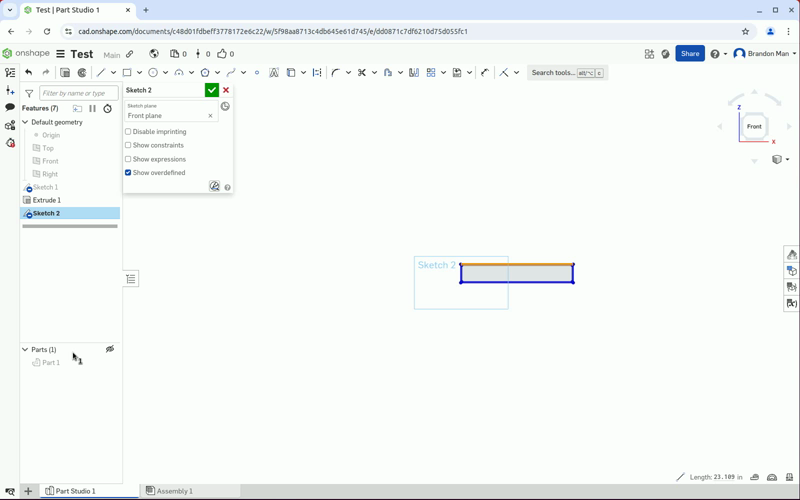
key(shift+y)
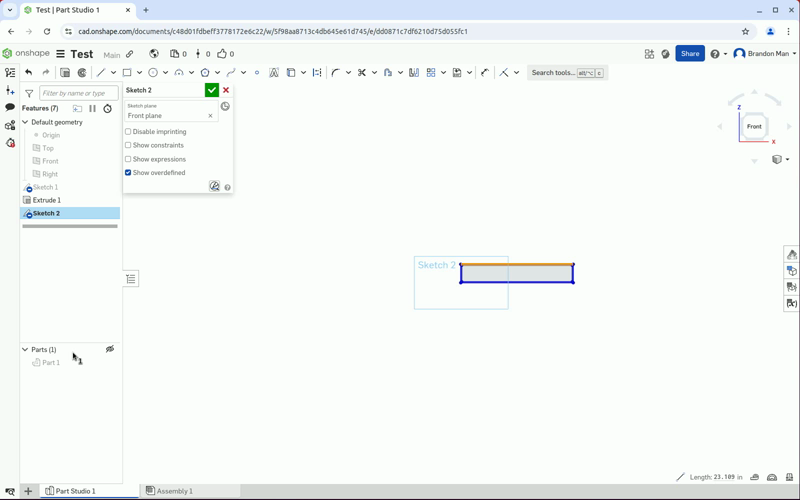
key(shift+e)
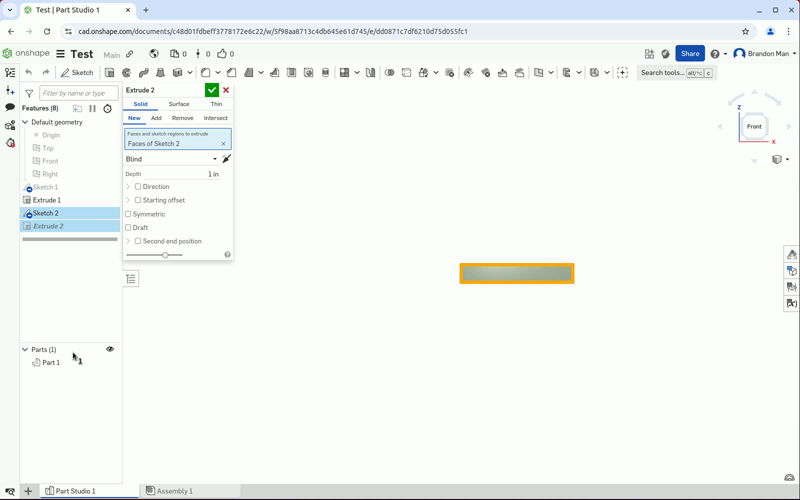
mouse_move(143, 106)
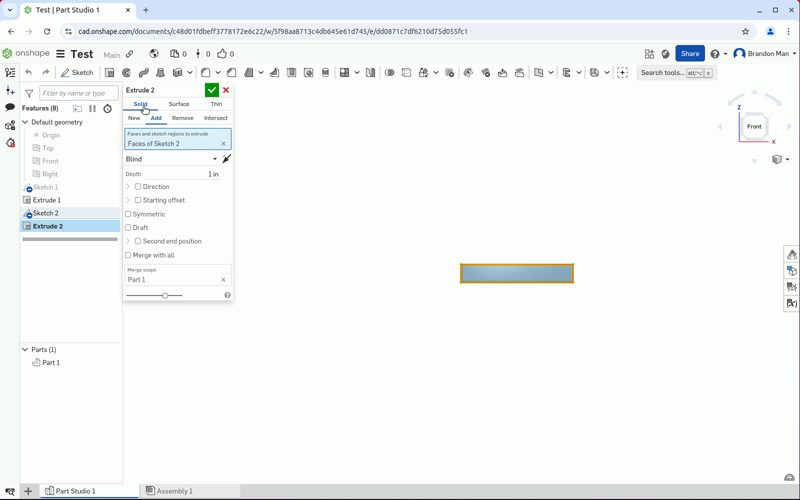
click(143, 106)
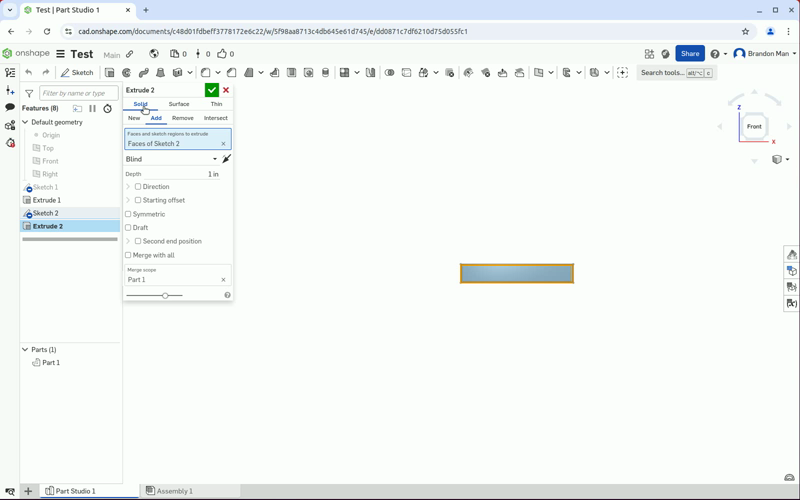
mouse_move(137, 120)
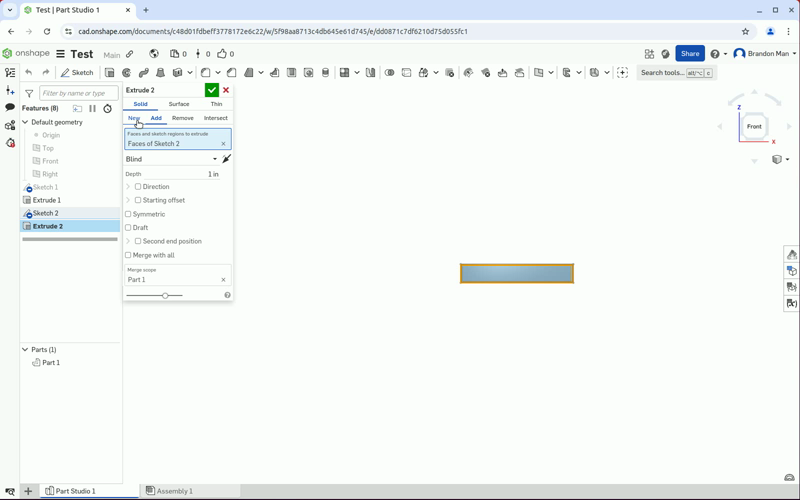
click(137, 120)
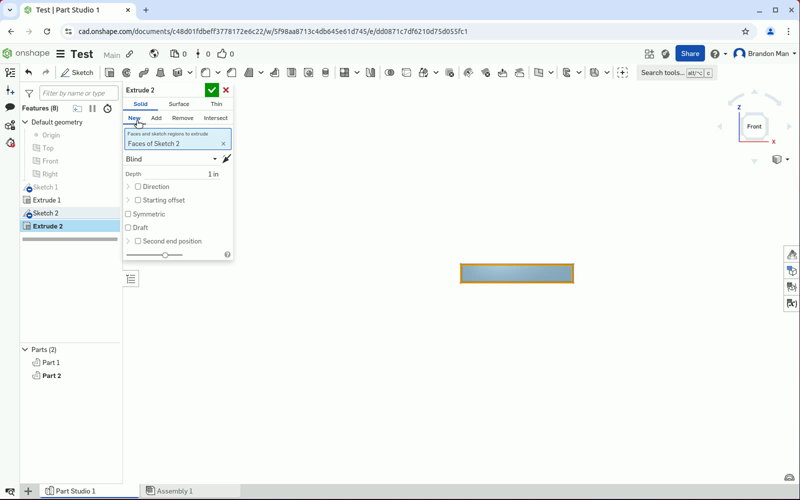
key(tab, 4)
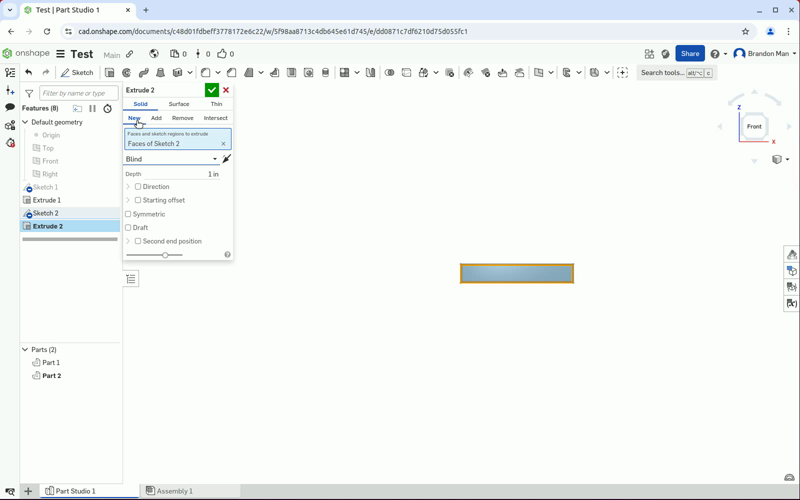
text(-0.241)
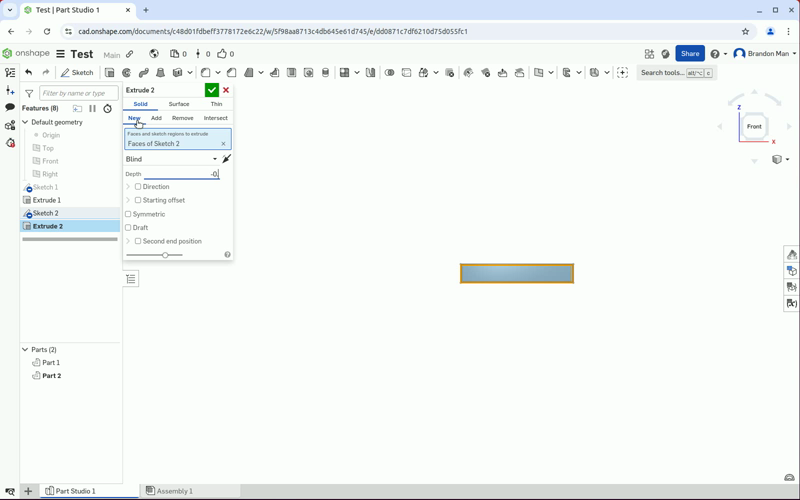
key(enter)
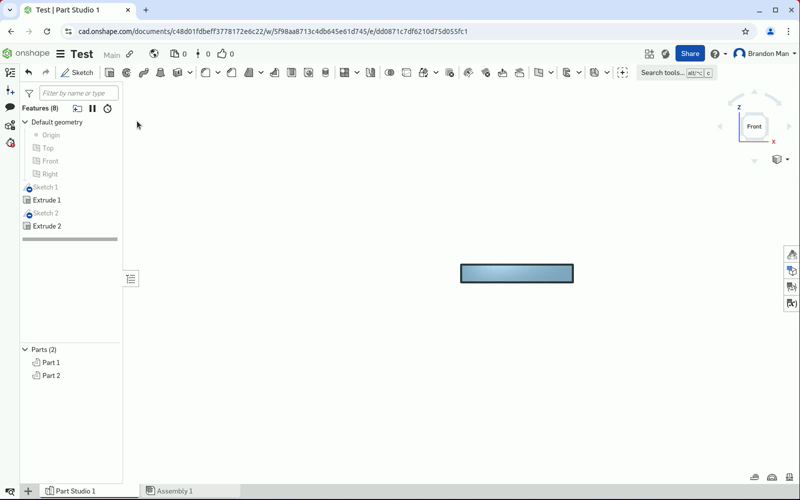
key(shift+h)
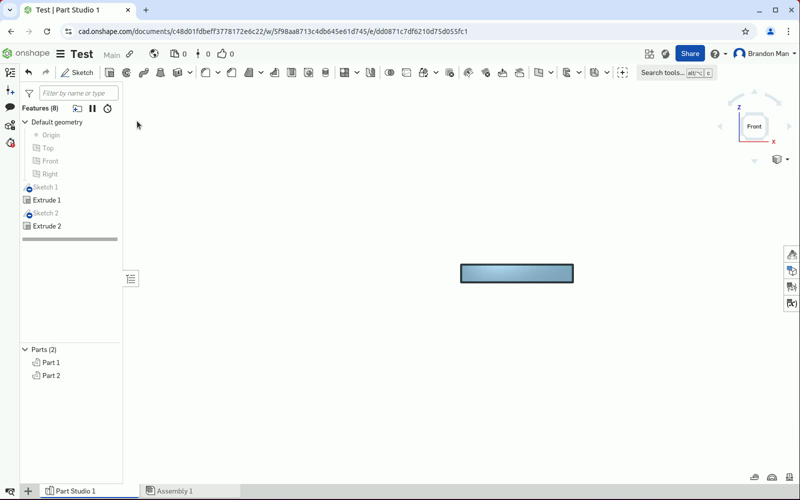
key(shift+h)
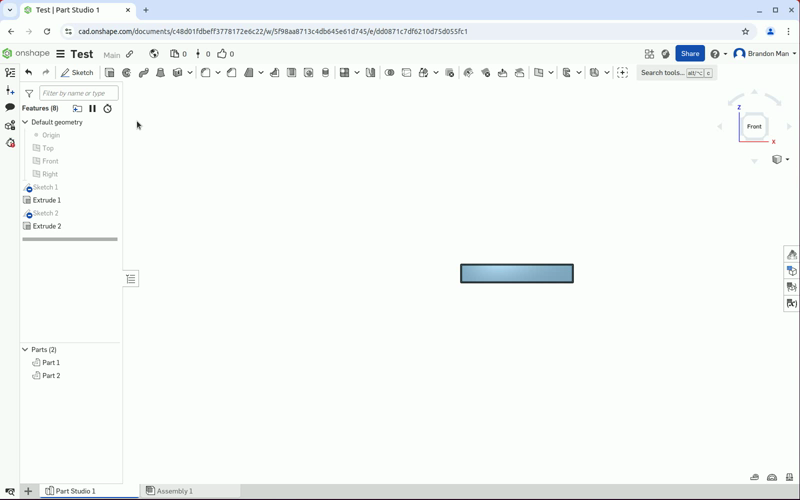
key(shift+7)
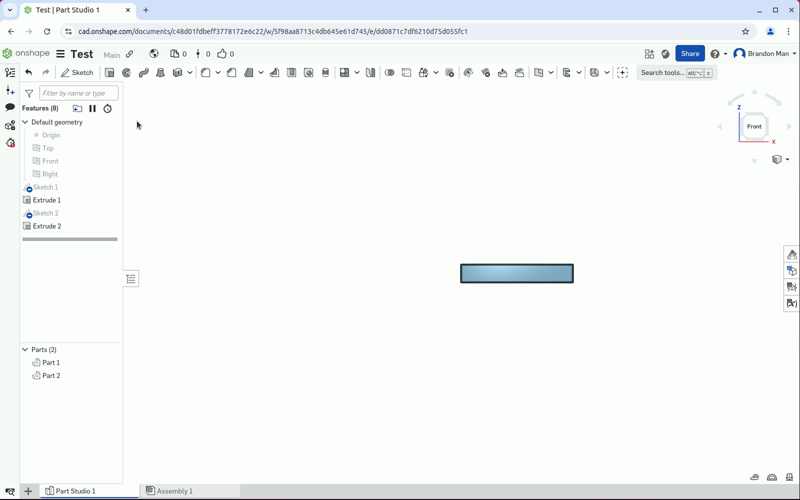
key(left, 2)
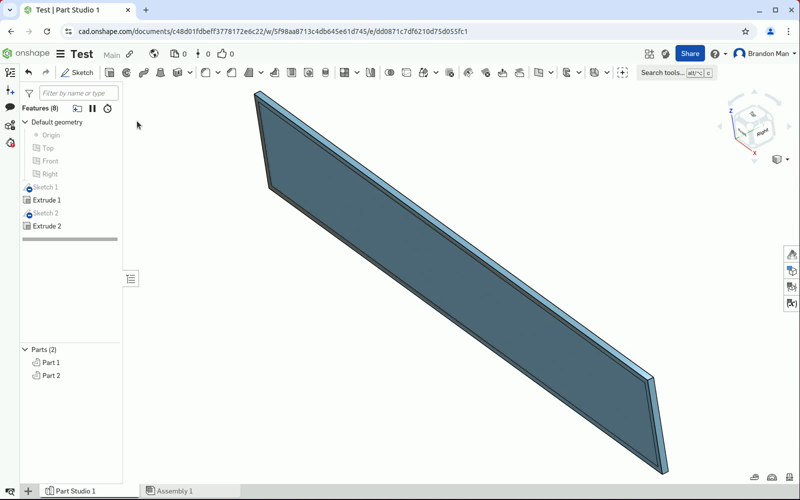
key(down, 2)
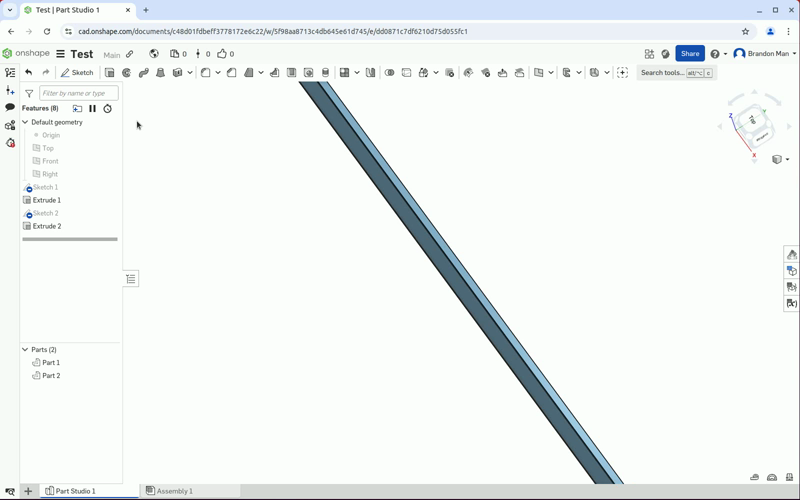
key(up, 2)
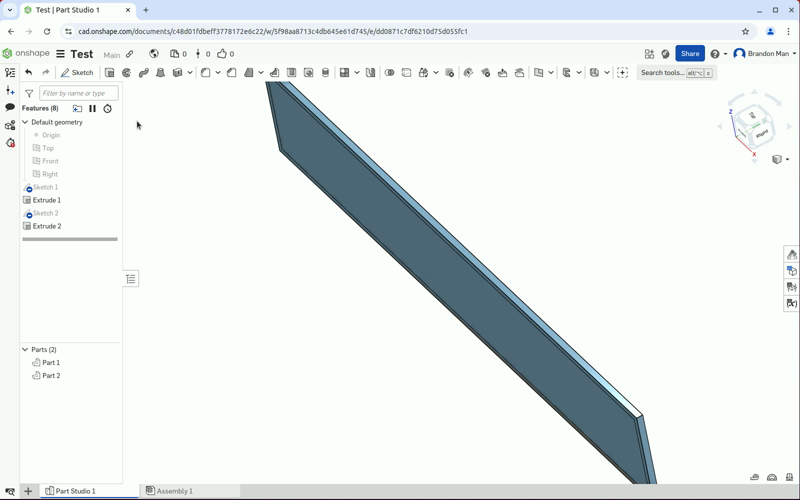
key(right, 2)
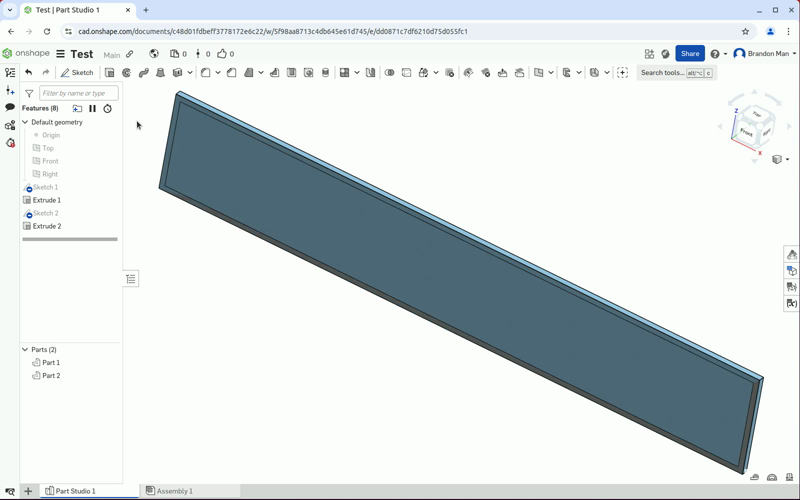
mouse_move(73, 189)
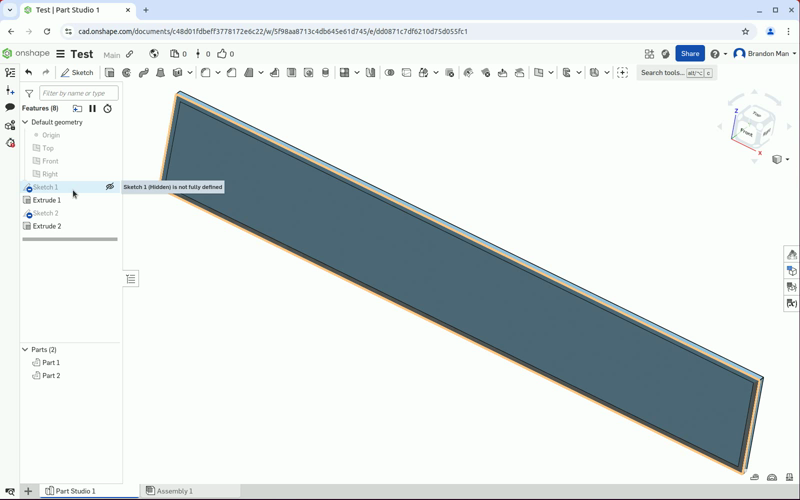
click(73, 189)